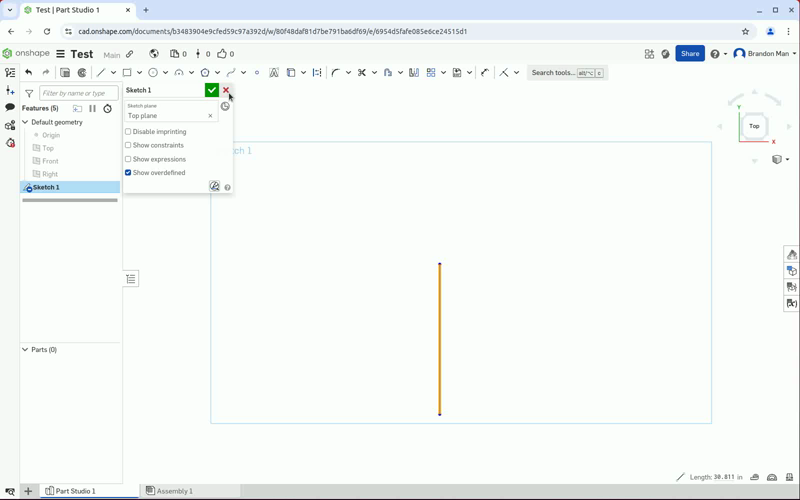
key(shift+h)
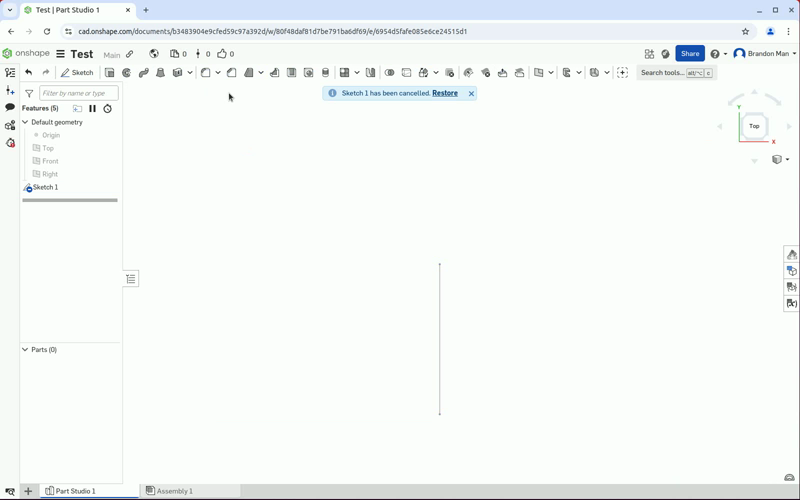
key(shift+s)
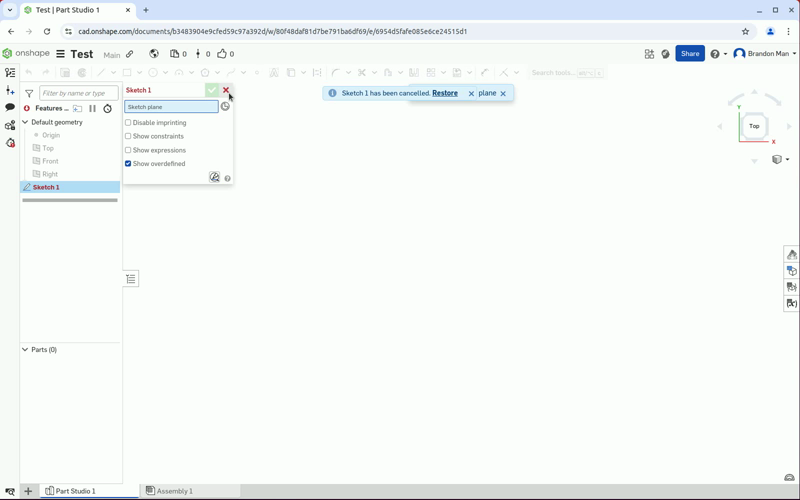
mouse_move(73, 150)
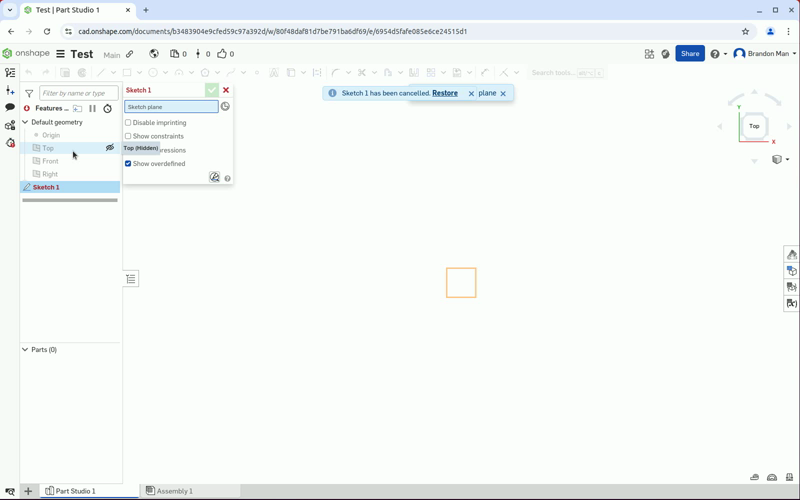
click(73, 150)
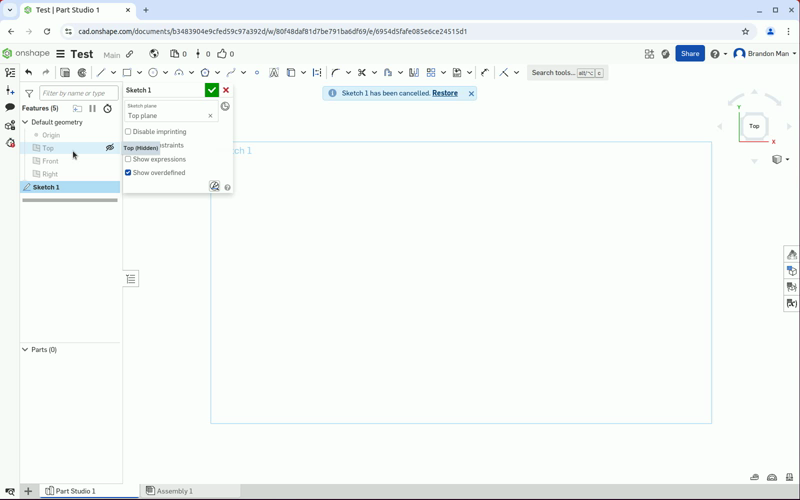
mouse_move(73, 352)
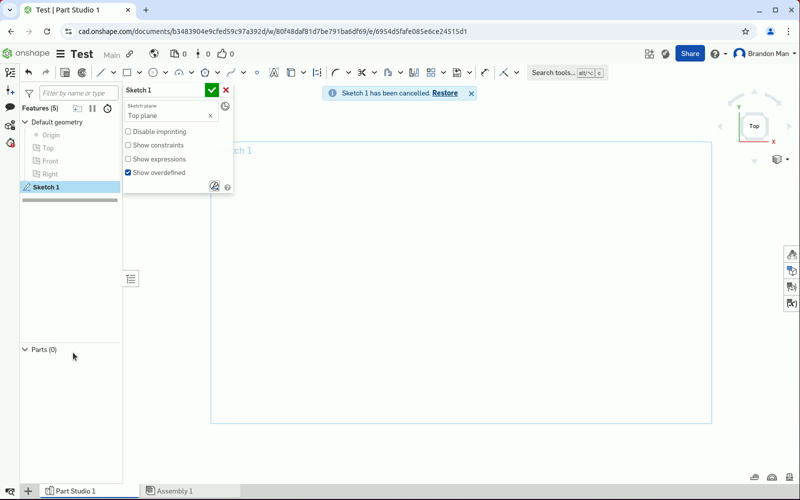
key(y)
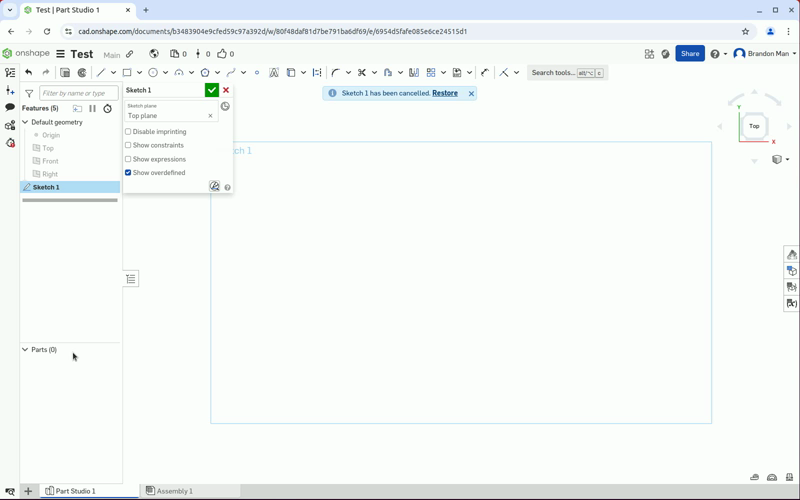
key(l)
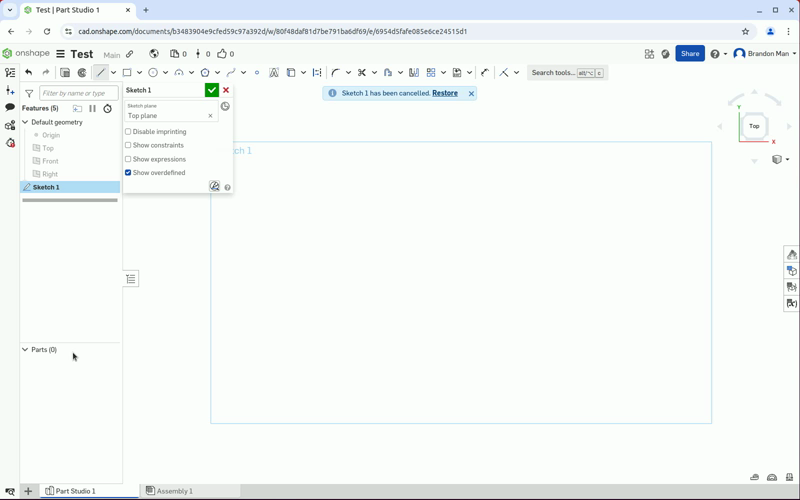
key_down(shift)
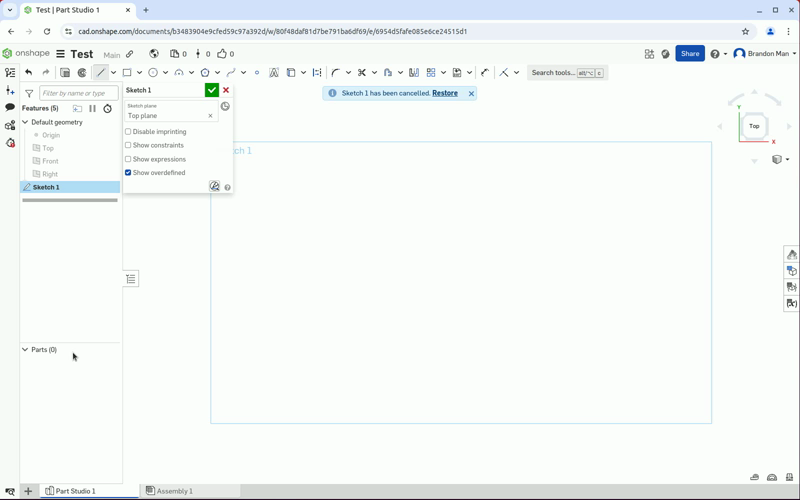
mouse_move(493, 307)
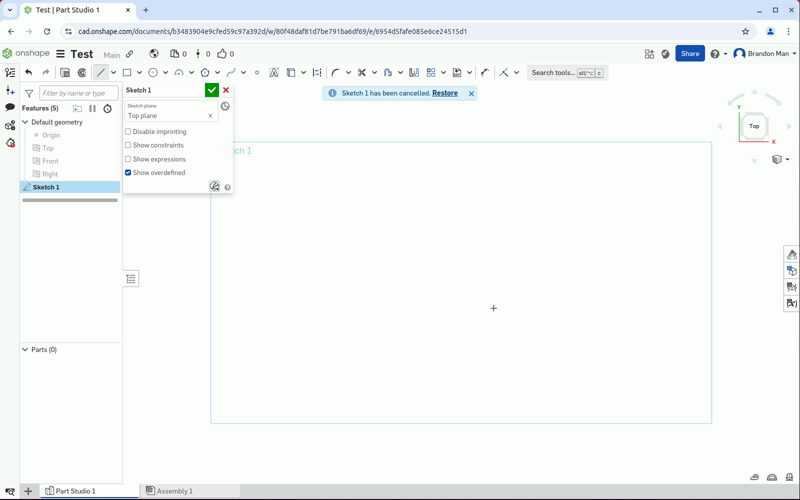
click(493, 307)
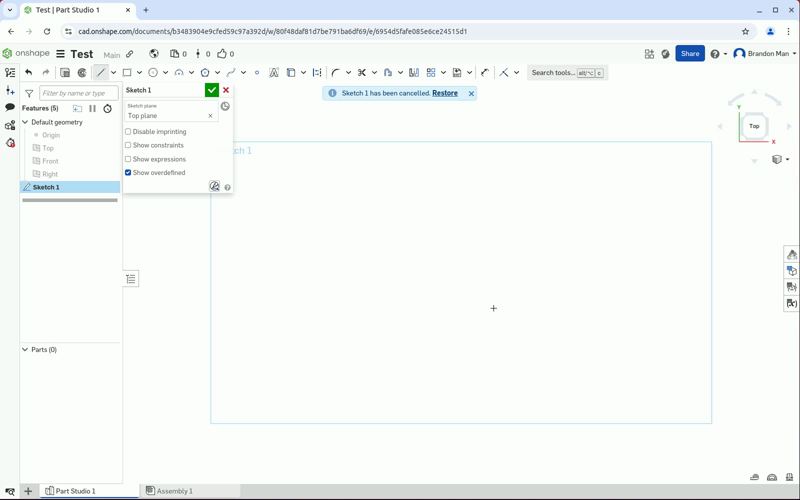
key_up(shift)
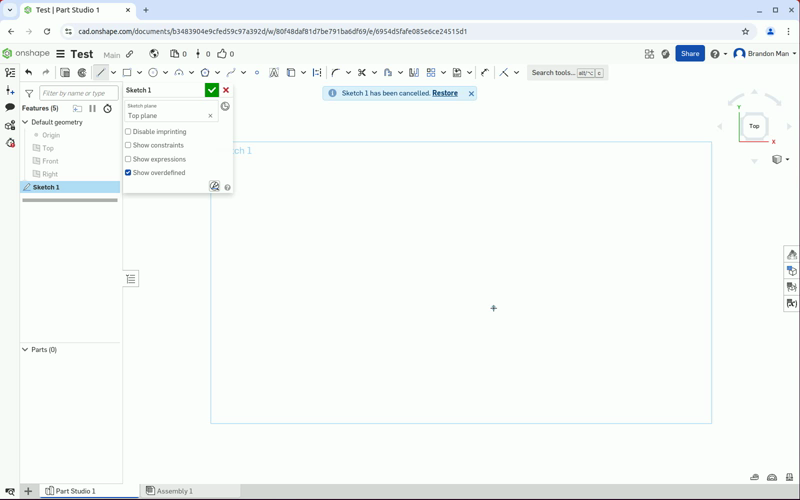
key_down(shift)
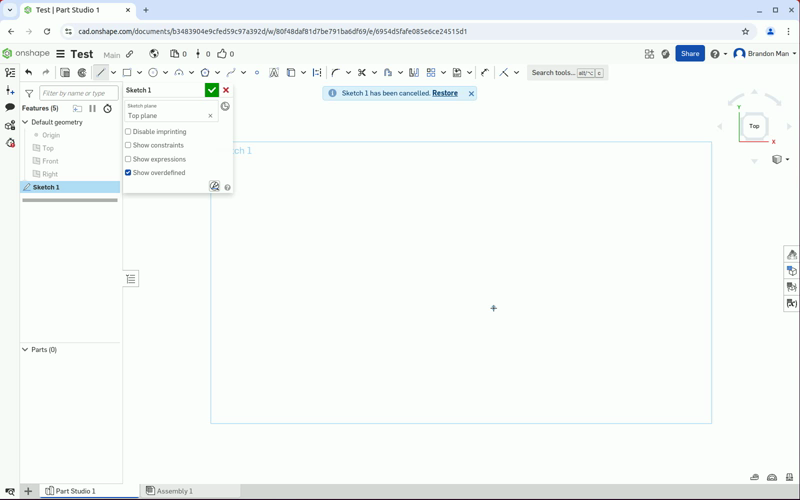
mouse_move(523, 307)
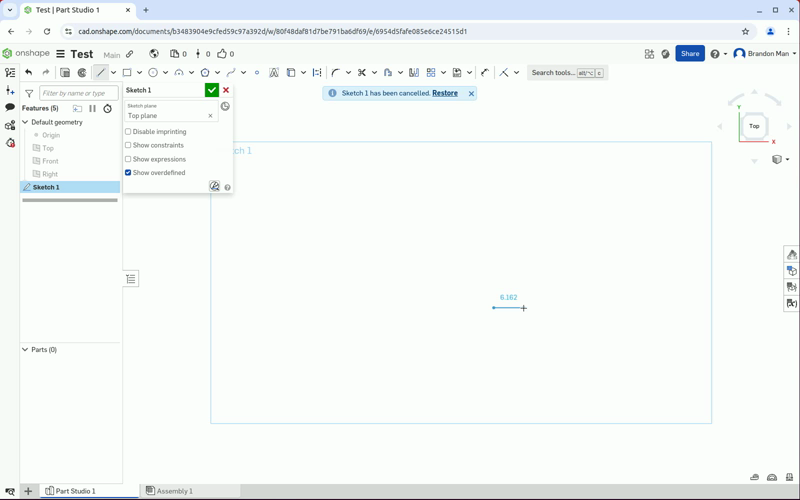
mouse_move(536, 307)
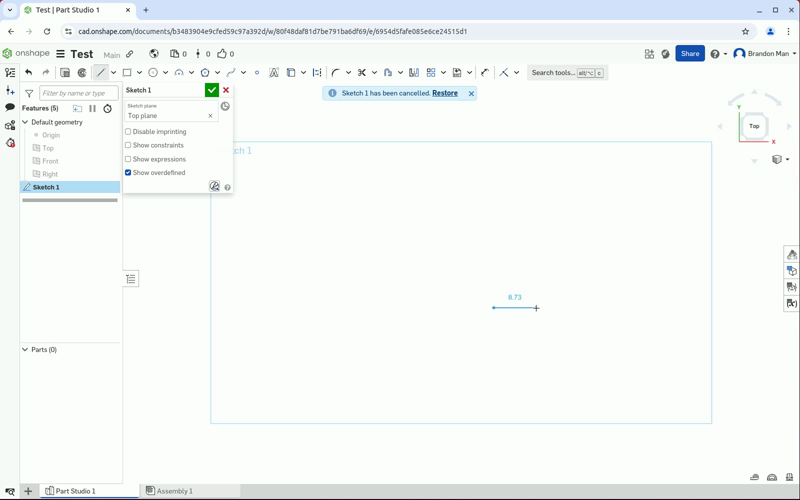
click(536, 307)
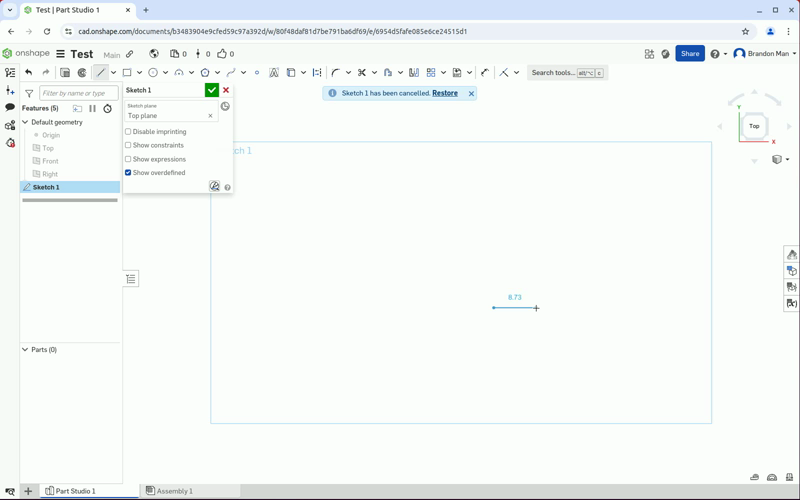
key_up(shift)
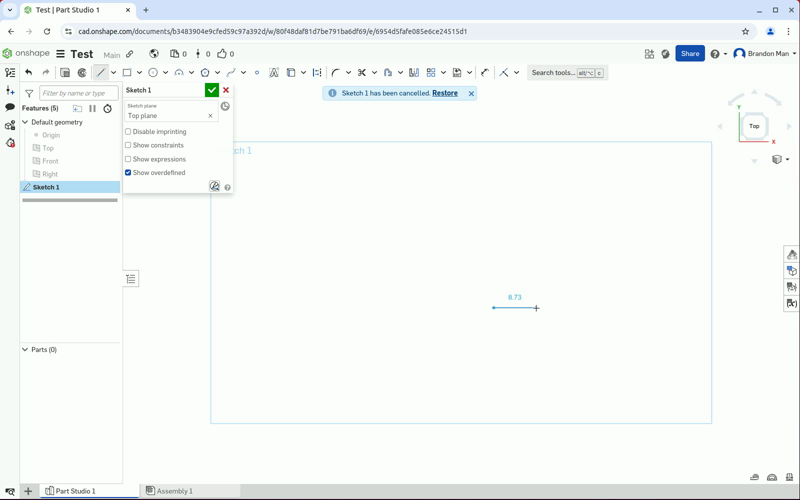
key(esc)
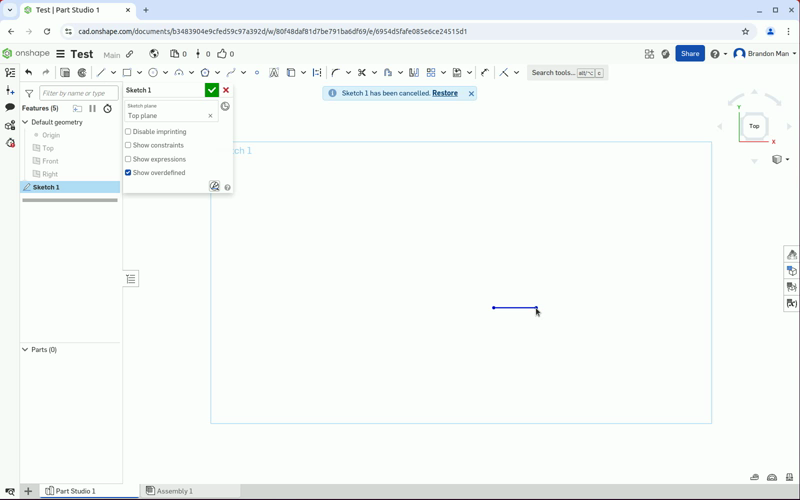
key(a)
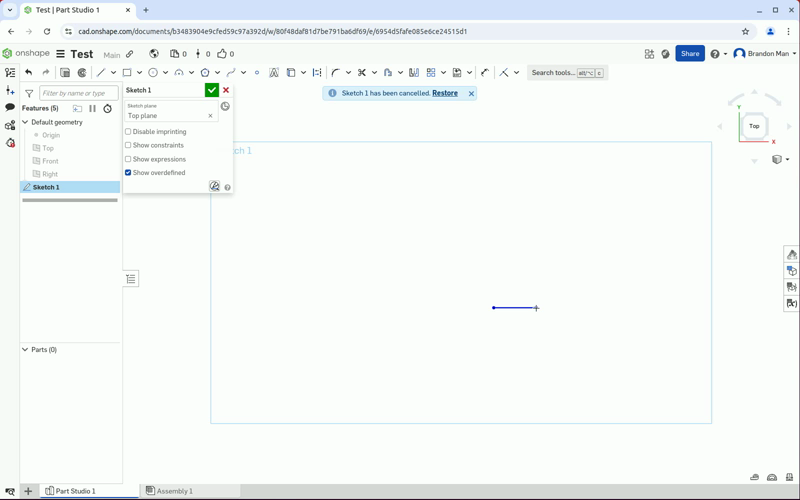
mouse_move(536, 307)
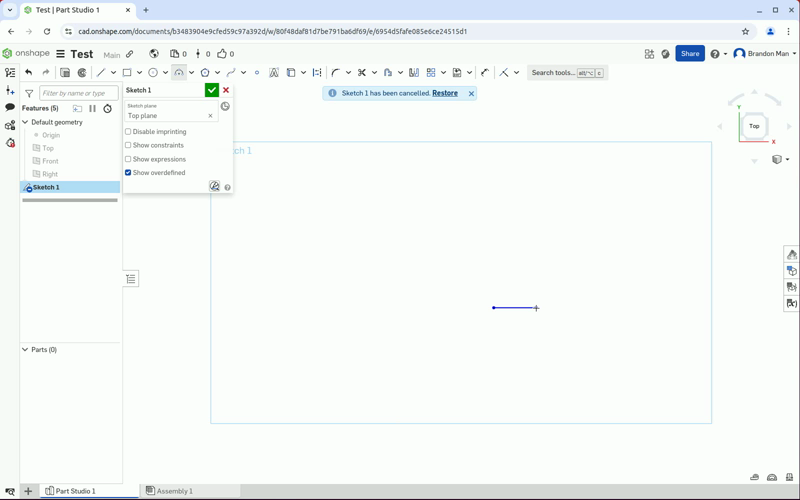
click(536, 307)
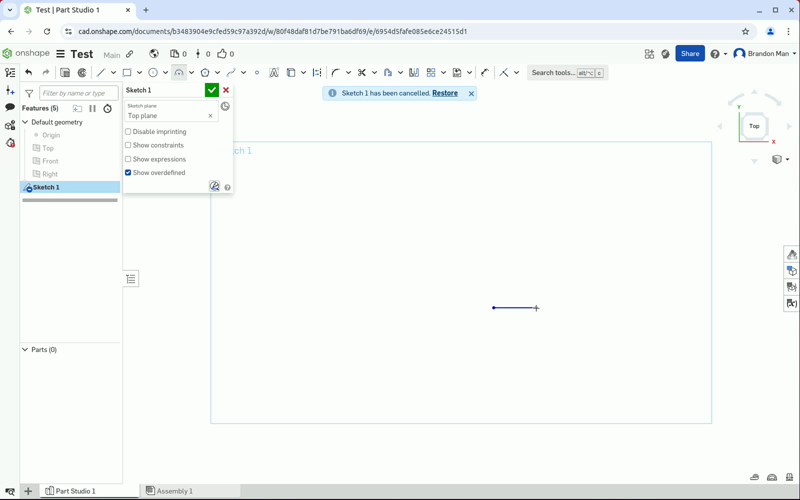
key_down(shift)
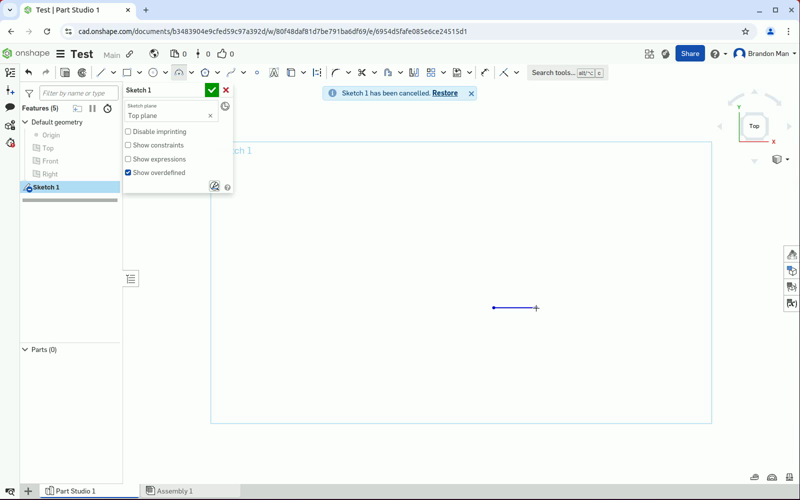
mouse_move(536, 258)
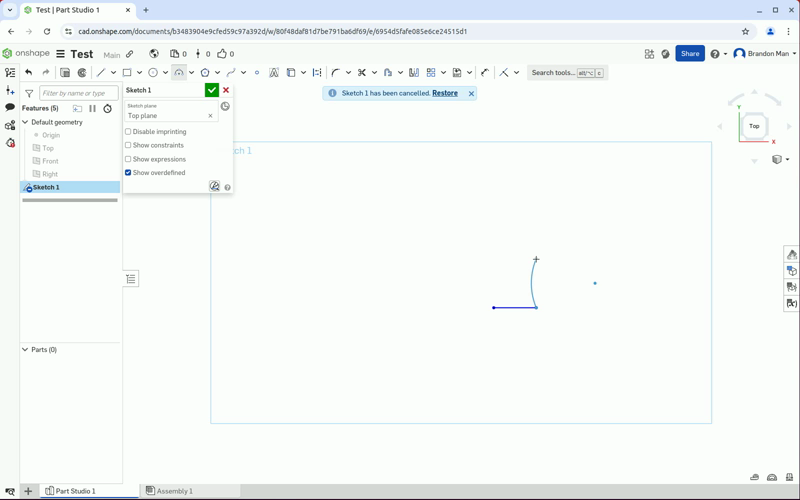
click(536, 258)
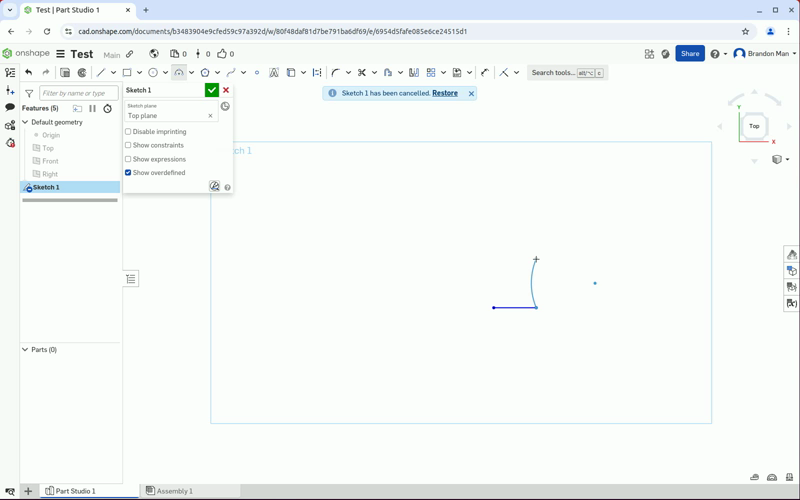
mouse_move(385, 283)
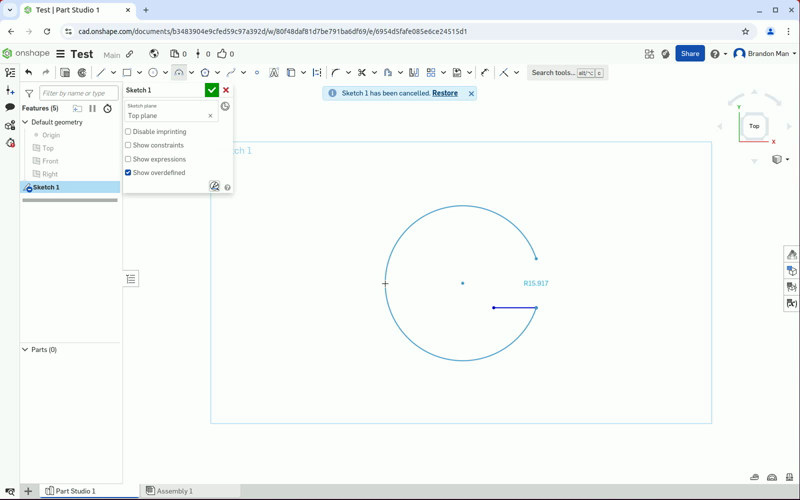
click(385, 283)
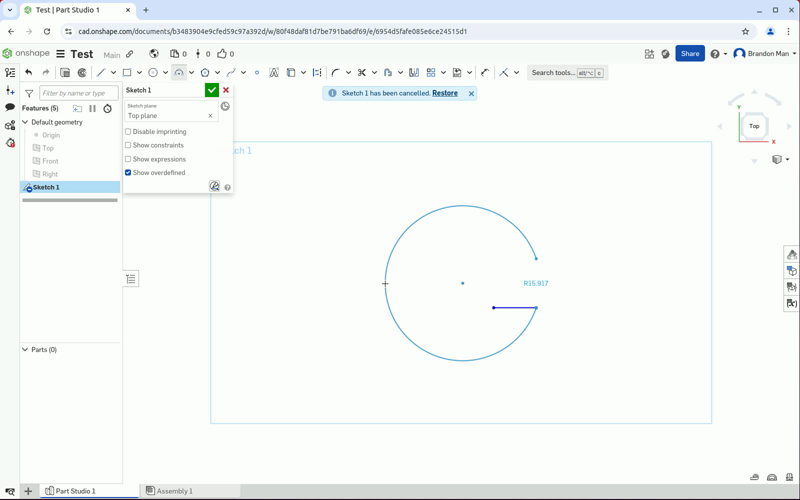
key_up(shift)
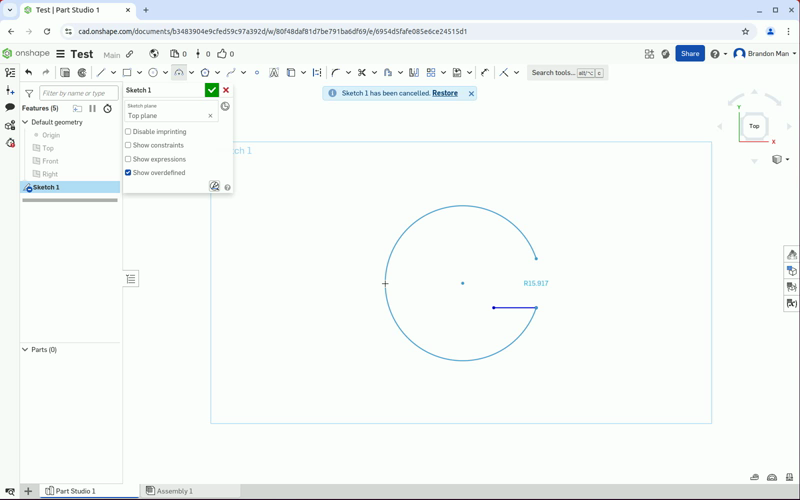
key(esc)
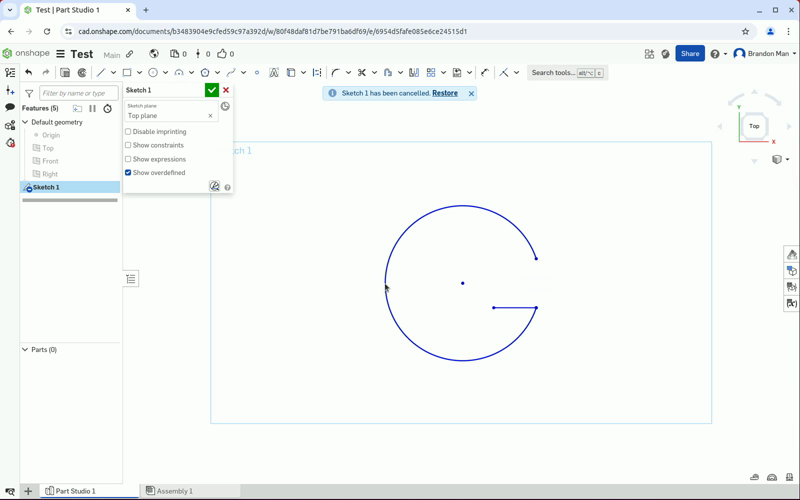
key(l)
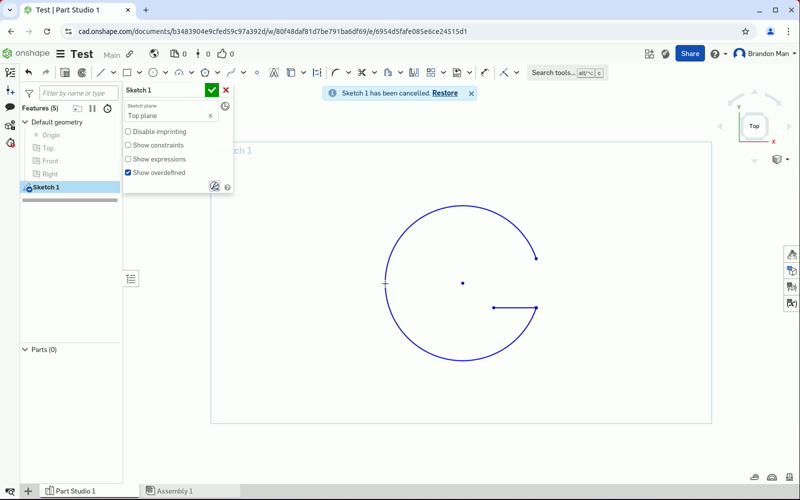
mouse_move(536, 258)
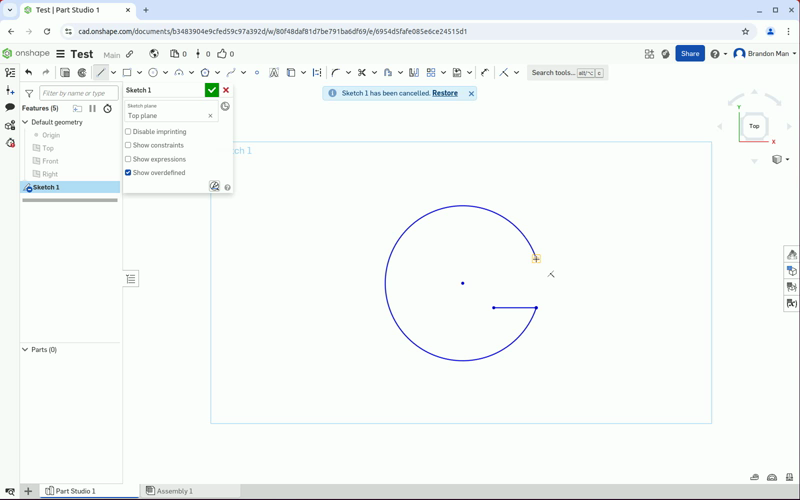
click(536, 258)
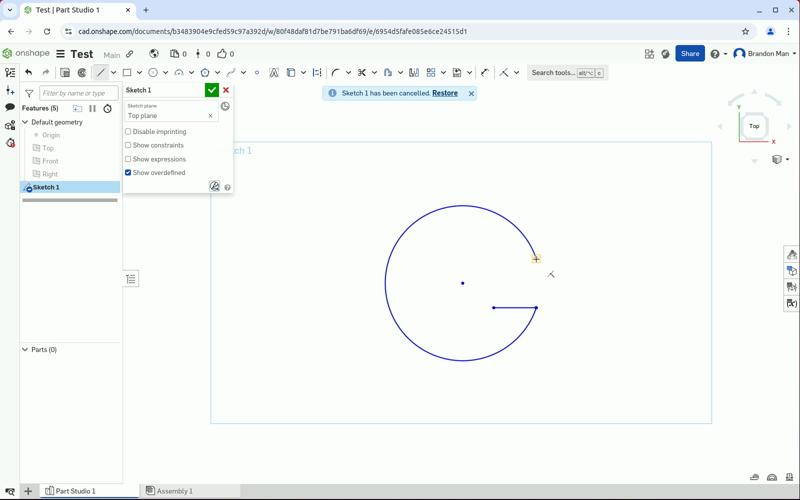
key_down(shift)
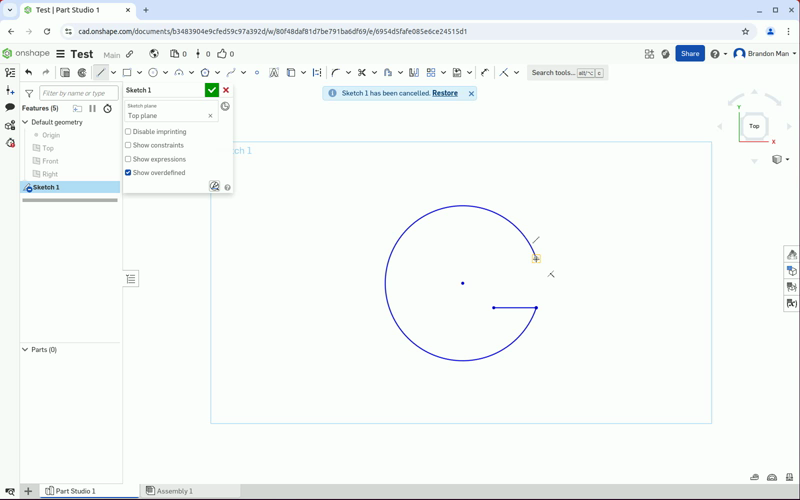
mouse_move(566, 258)
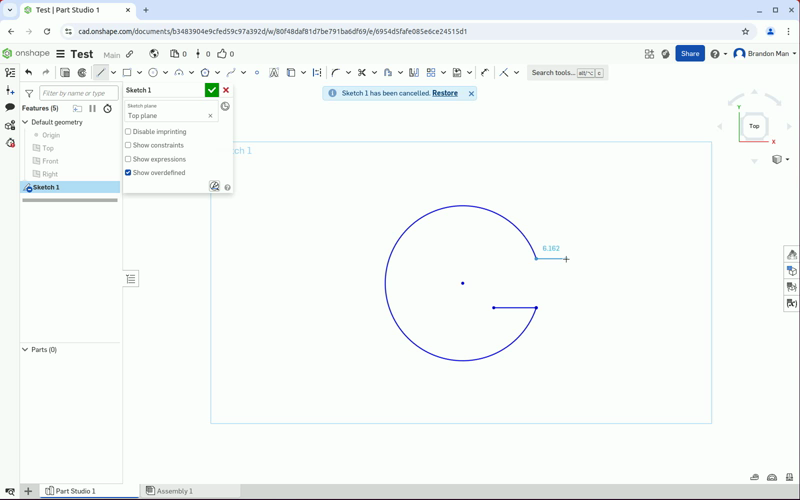
mouse_move(493, 258)
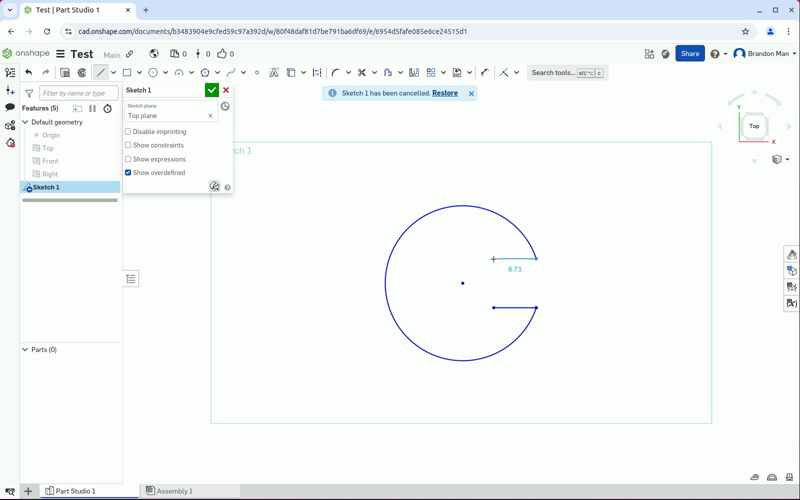
click(493, 258)
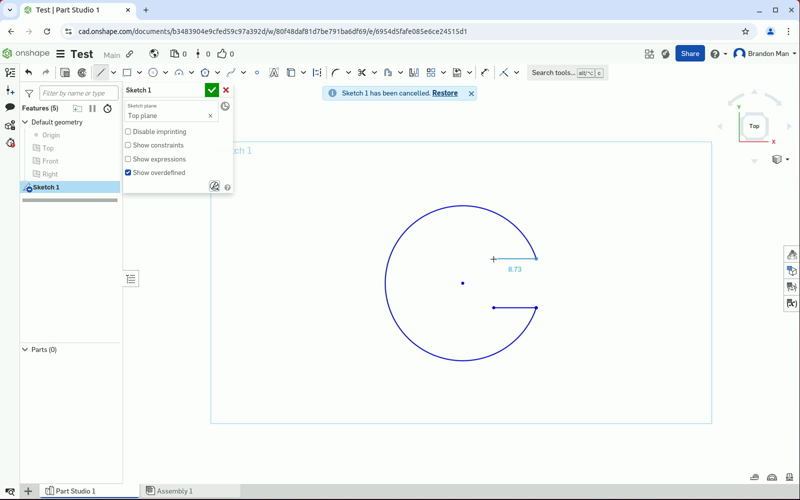
key_up(shift)
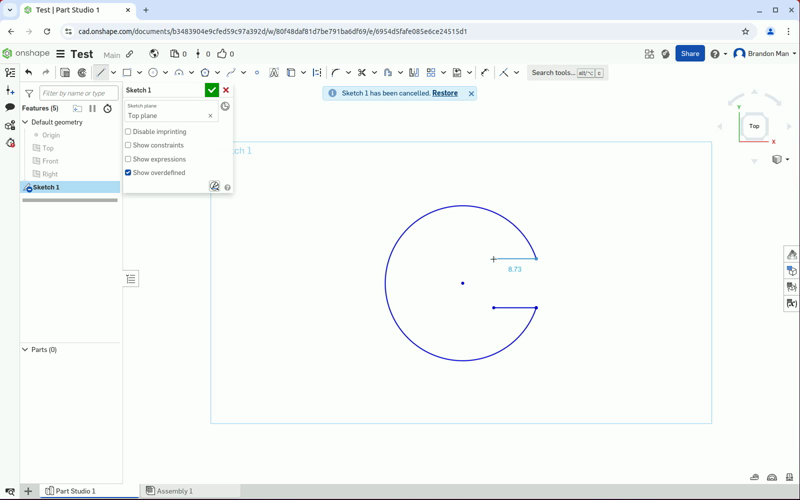
mouse_move(523, 258)
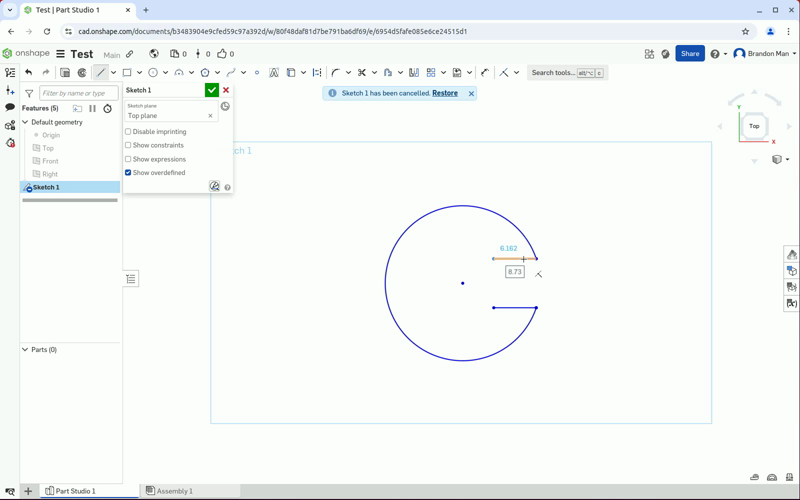
key_down(shift)
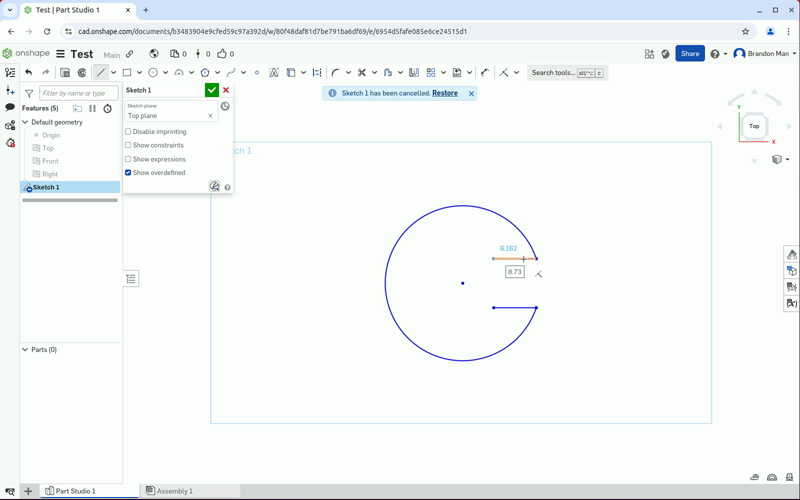
mouse_move(493, 307)
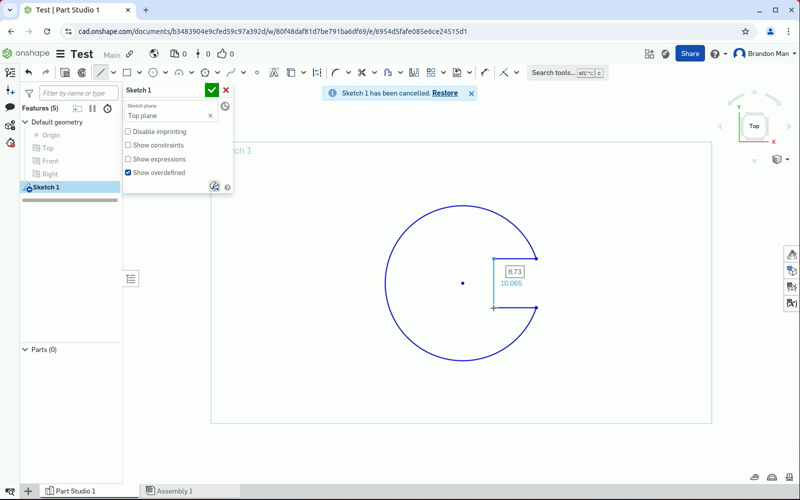
key_up(shift)
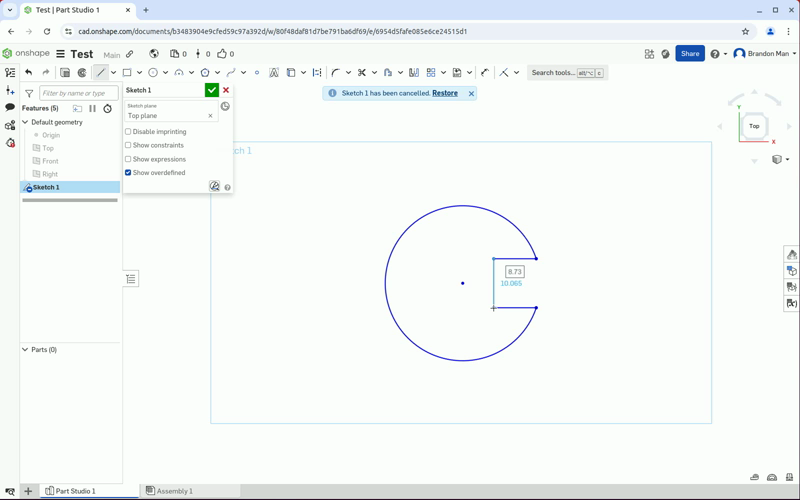
click(493, 307)
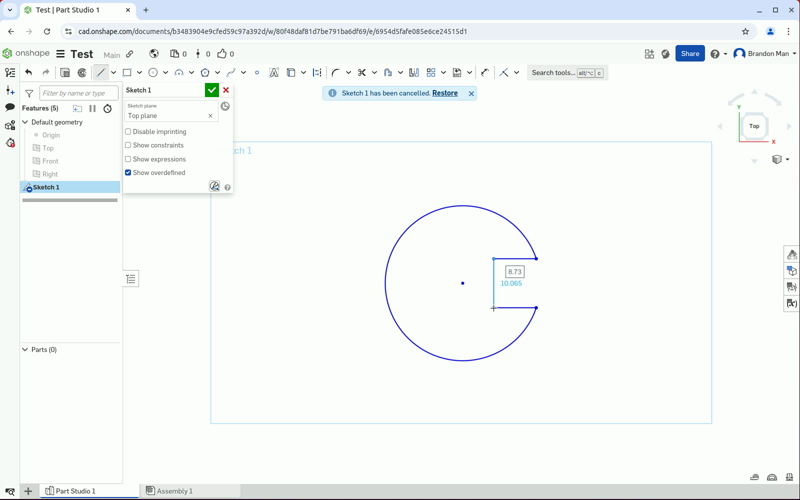
key(esc)
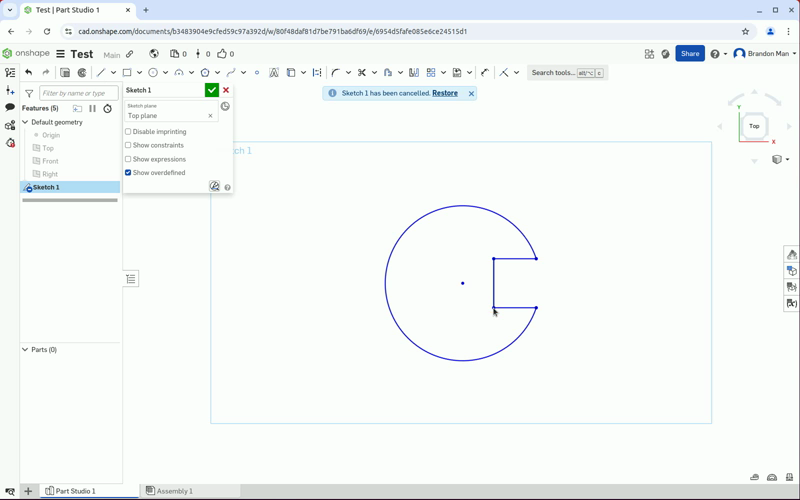
mouse_move(469, 253)
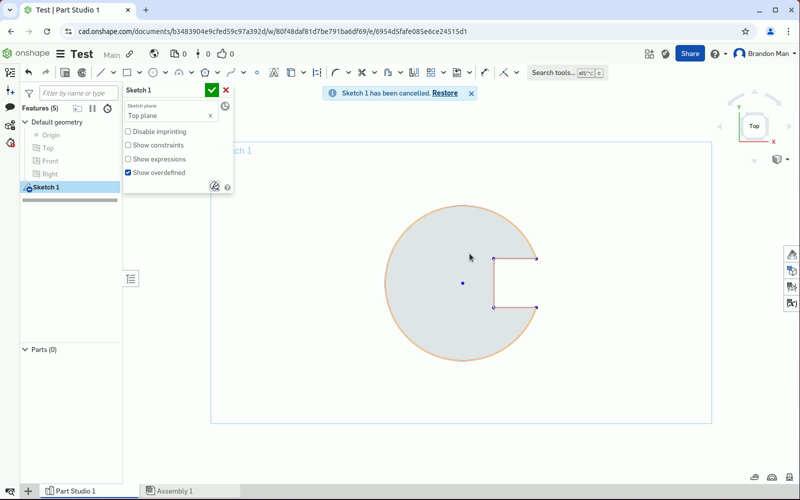
click(469, 253)
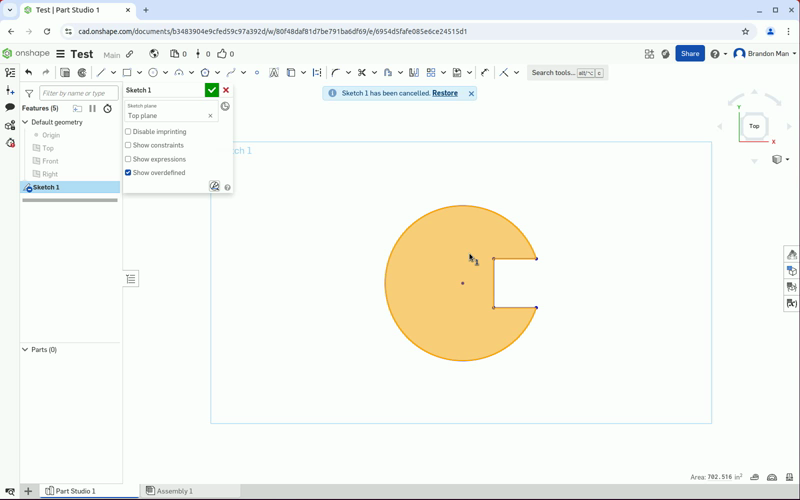
mouse_move(73, 352)
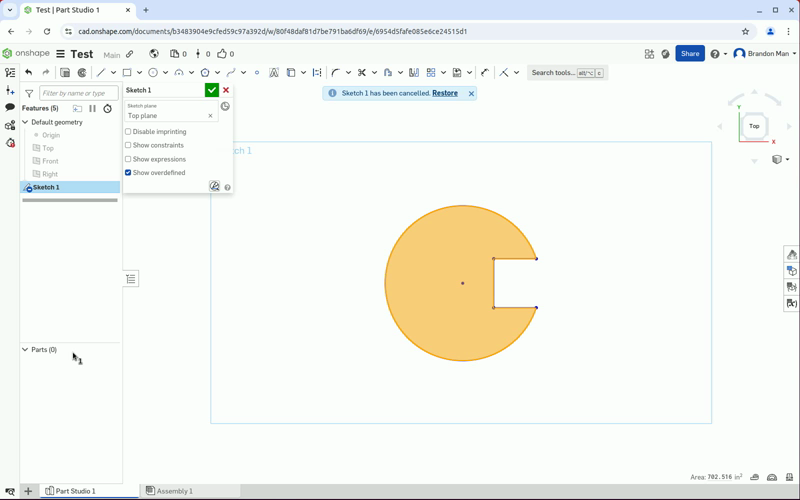
key(shift+y)
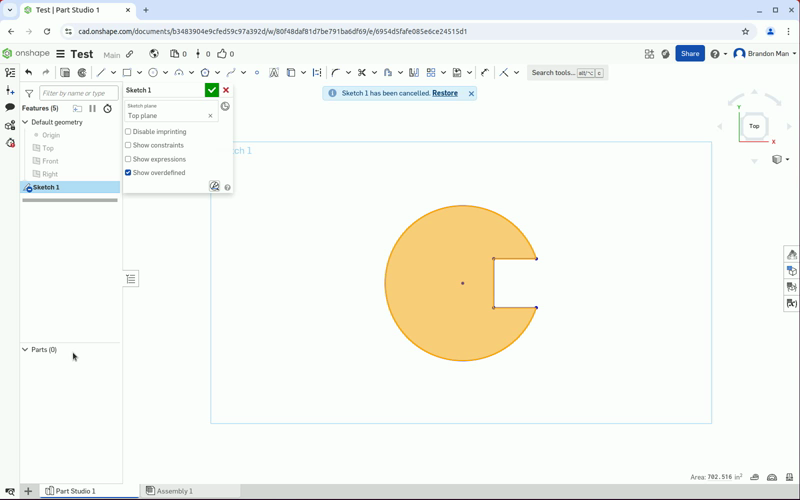
key(shift+e)
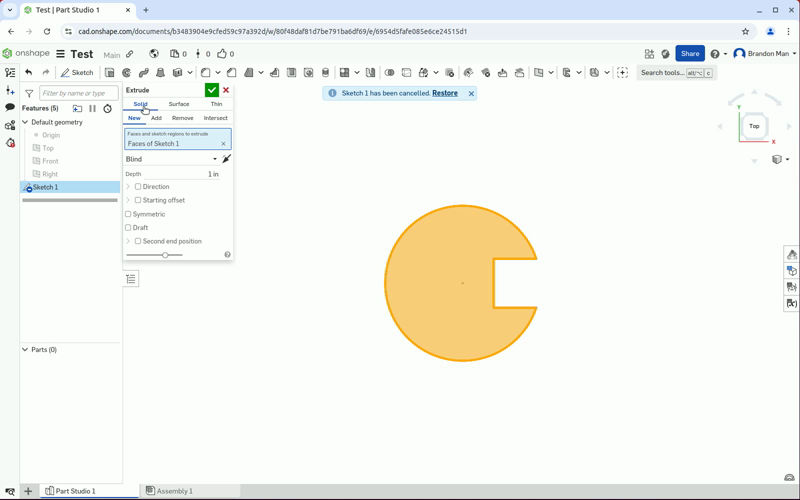
mouse_move(143, 106)
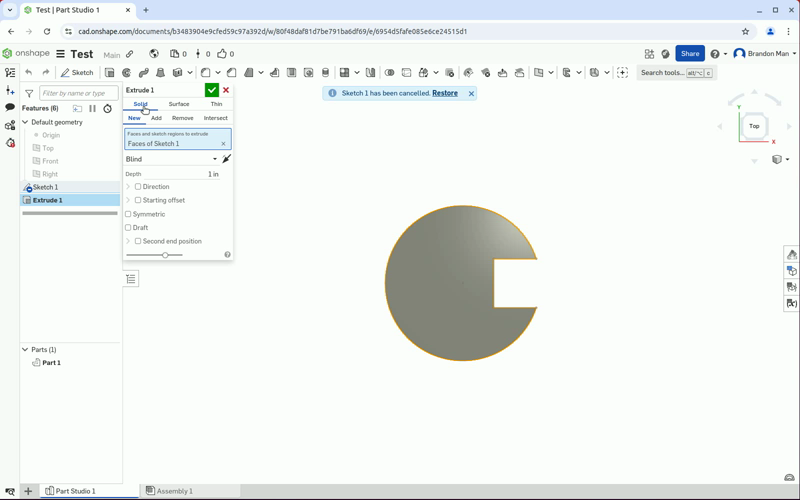
click(143, 106)
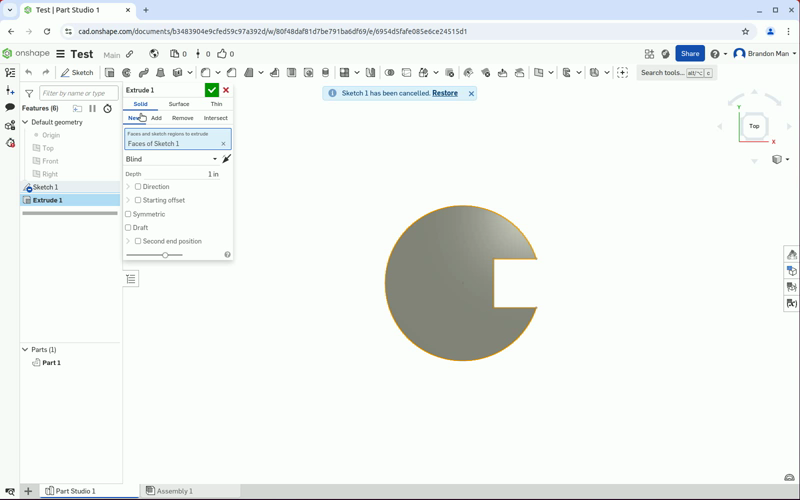
mouse_move(137, 120)
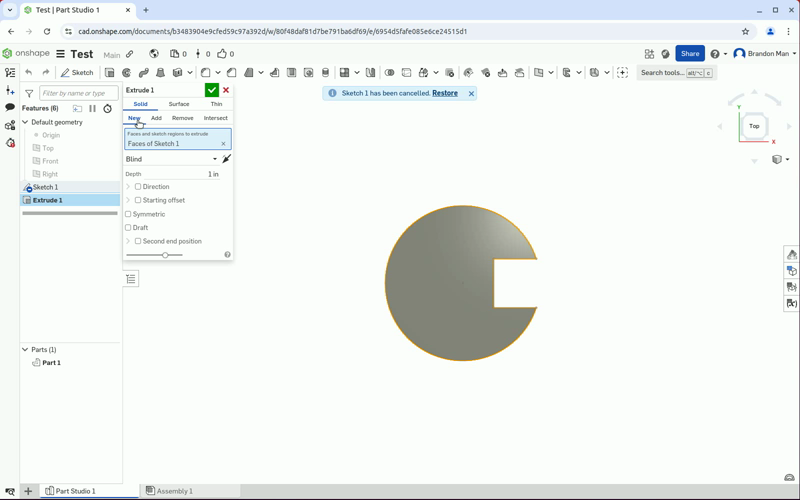
click(137, 120)
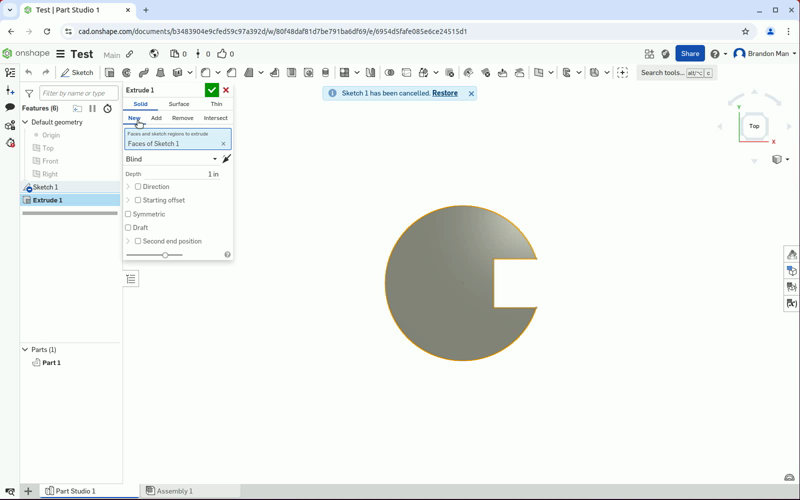
key(tab, 4)
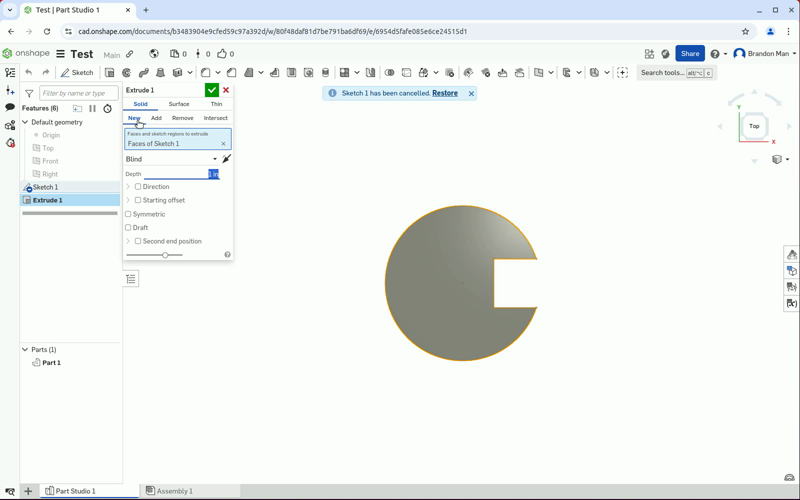
text(13.239)
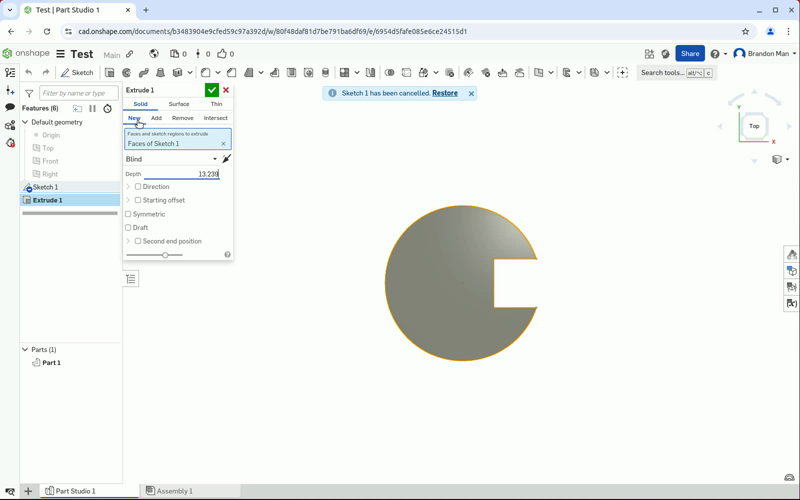
key(enter)
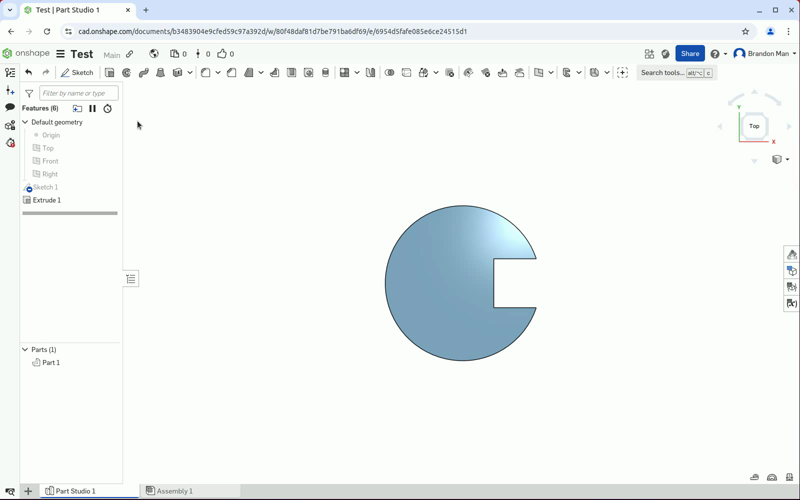
key(shift+h)
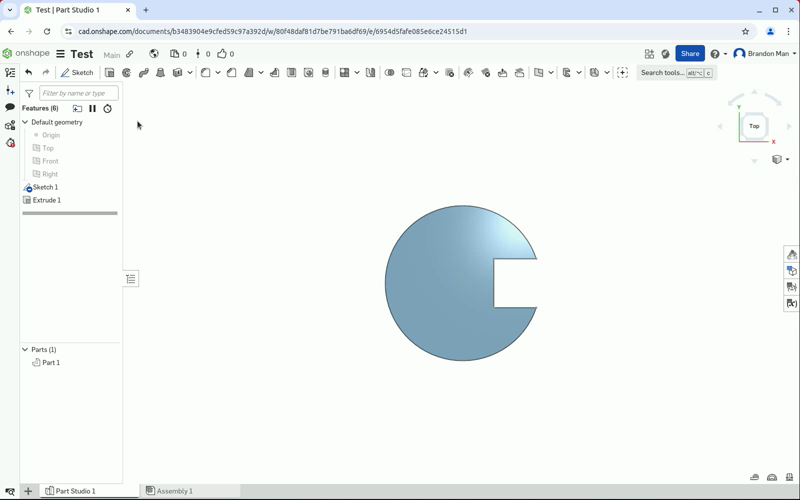
key(shift+h)
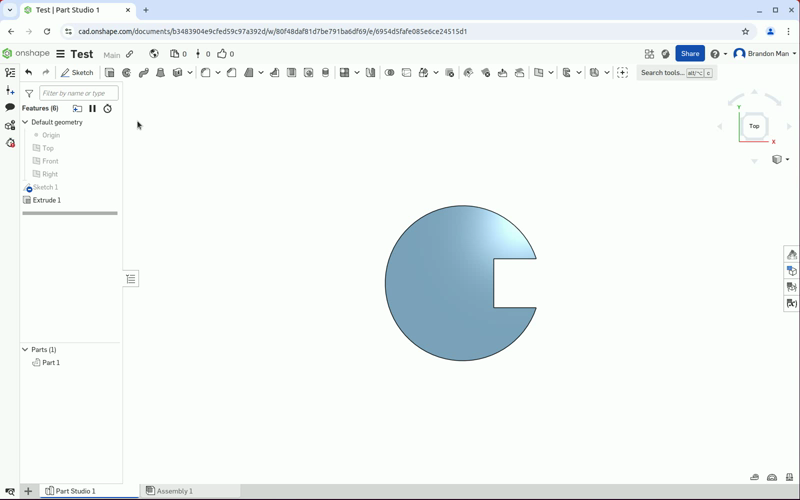
mouse_move(73, 189)
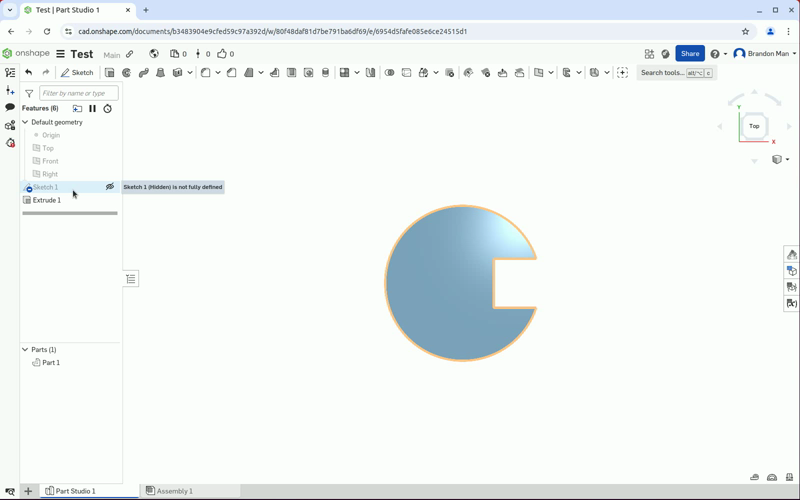
click(73, 189)
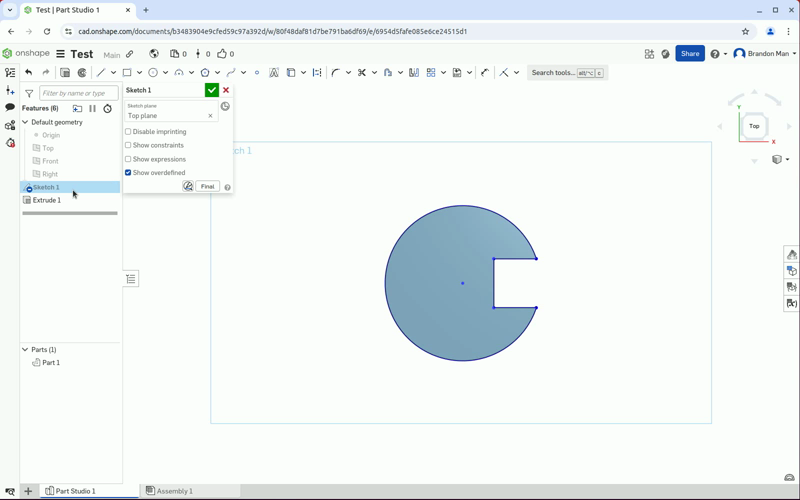
mouse_move(229, 92)
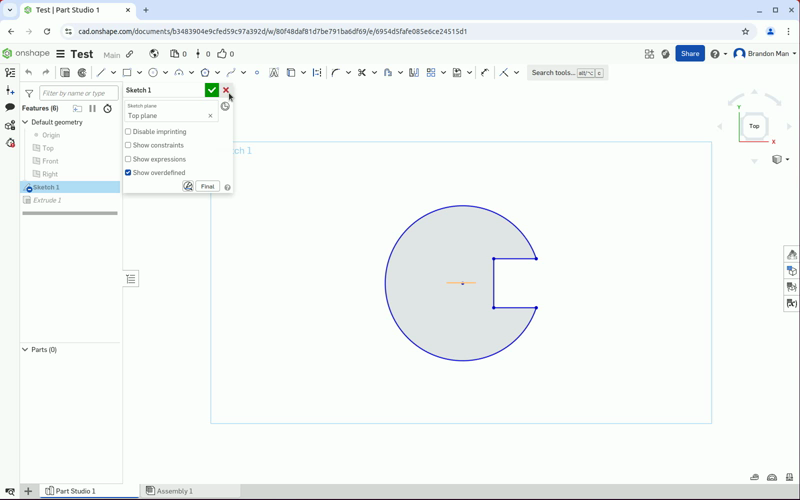
click(229, 92)
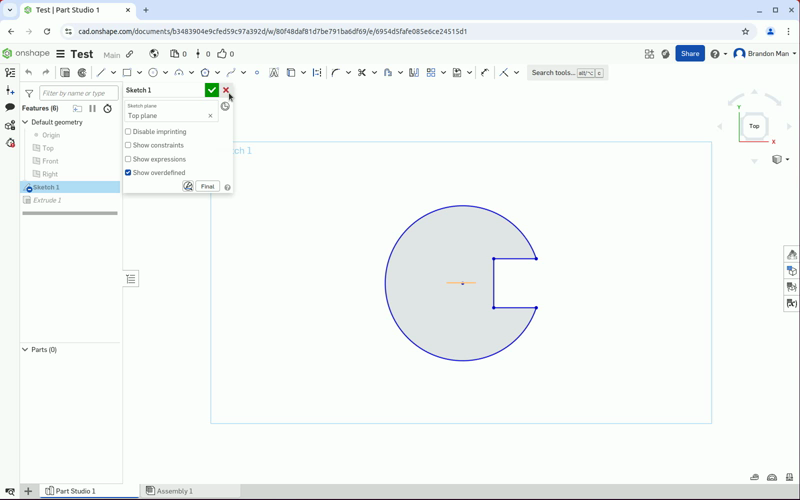
key(shift+s)
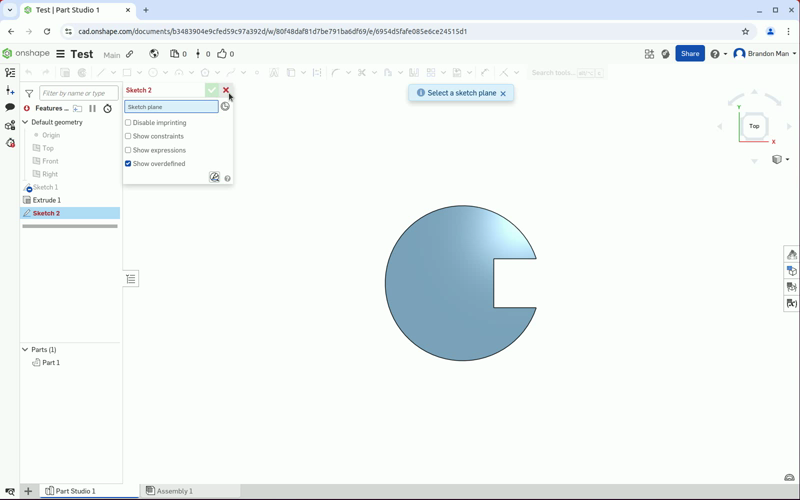
mouse_move(73, 150)
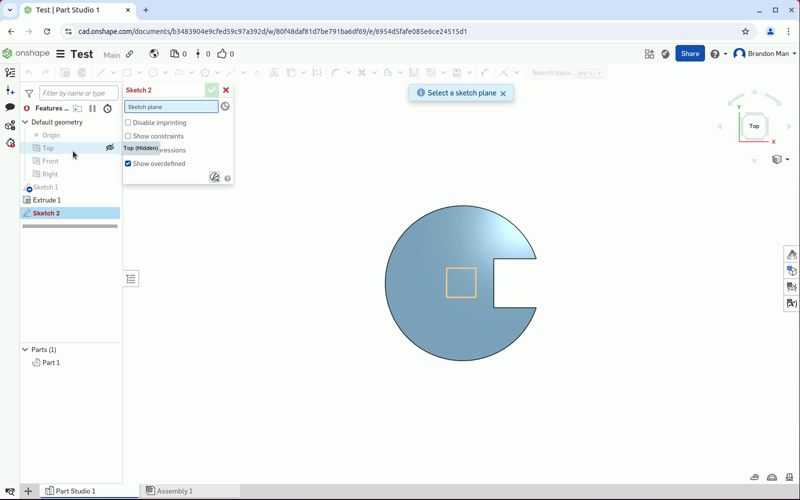
click(73, 150)
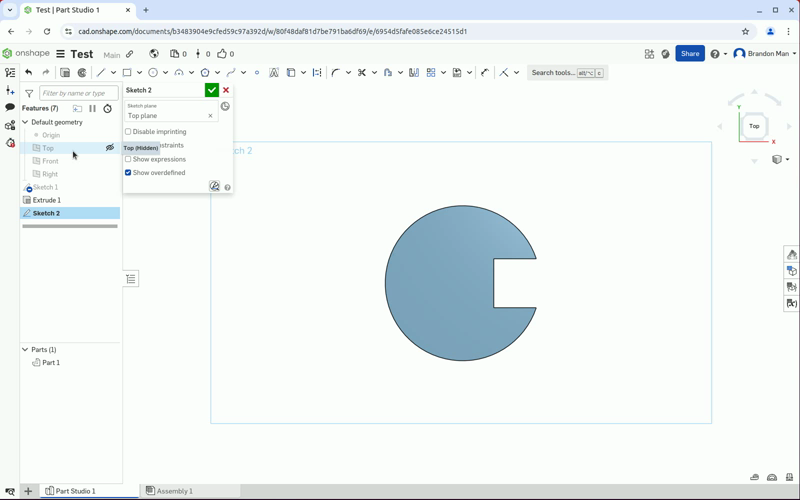
mouse_move(73, 352)
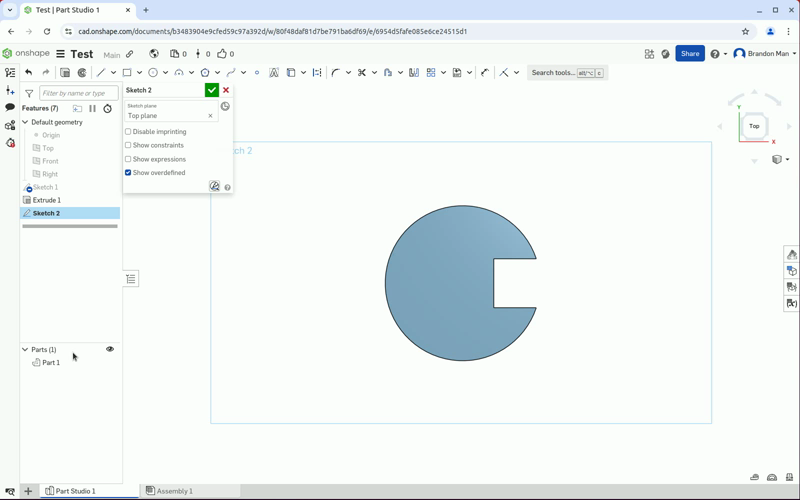
key(y)
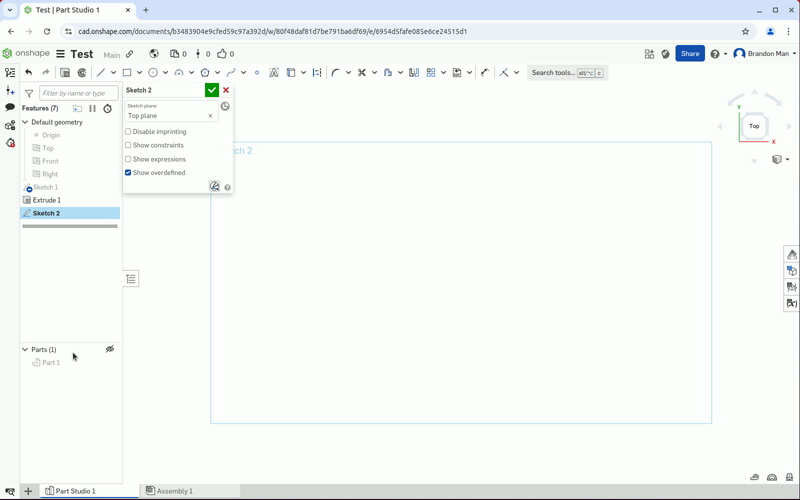
key(l)
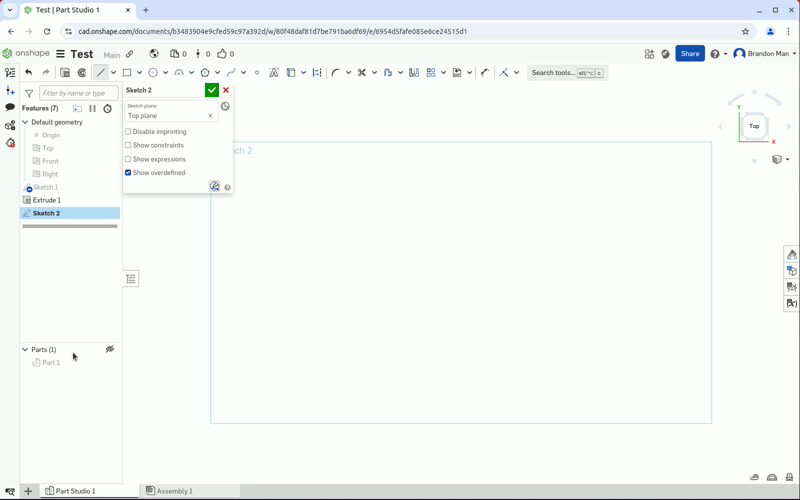
key_down(shift)
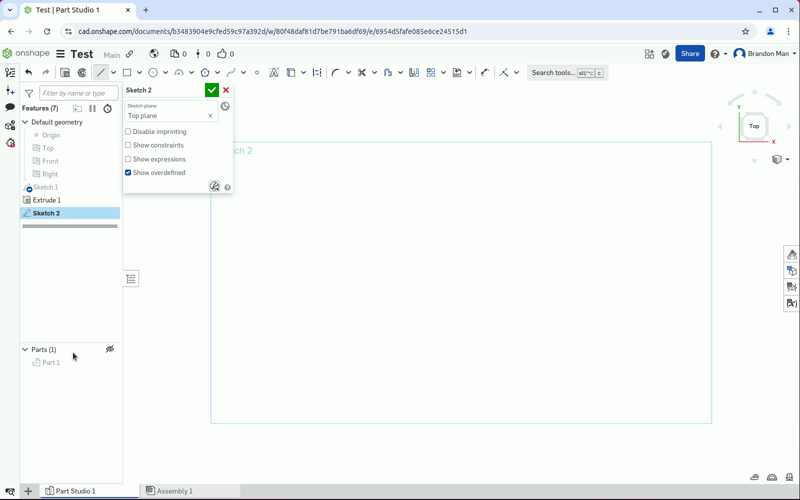
mouse_move(493, 307)
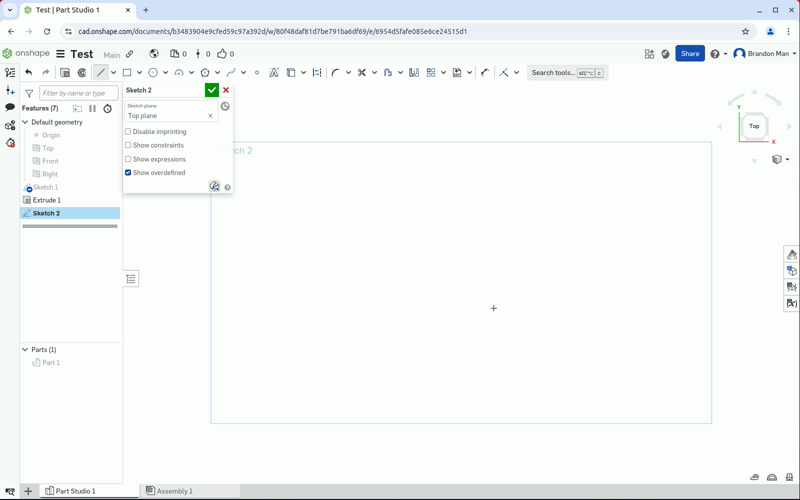
click(493, 307)
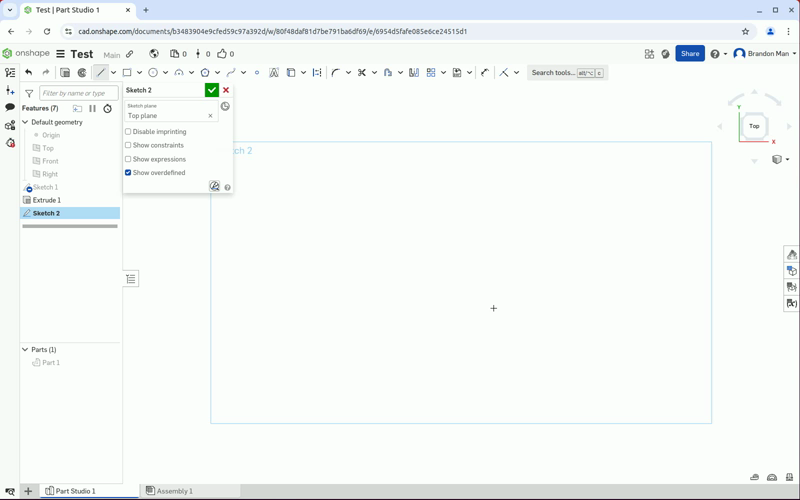
key_up(shift)
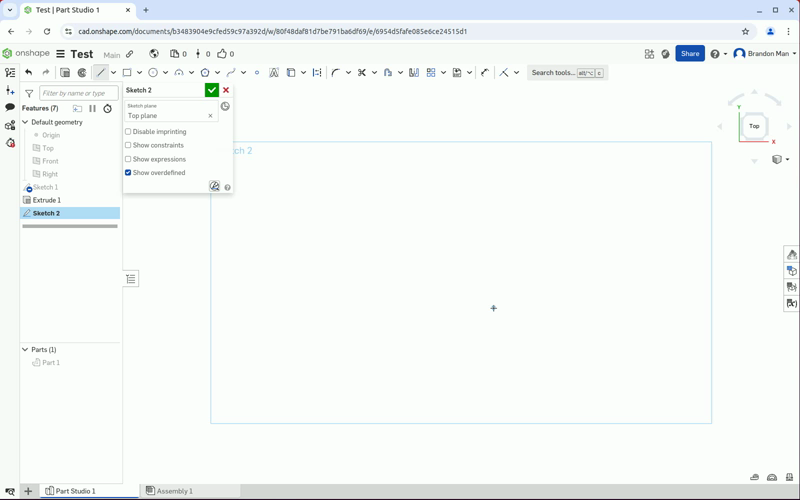
key_down(shift)
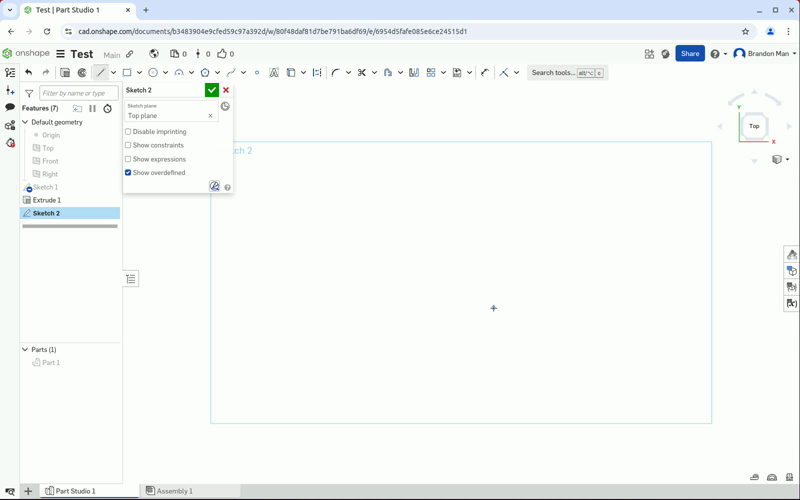
mouse_move(523, 307)
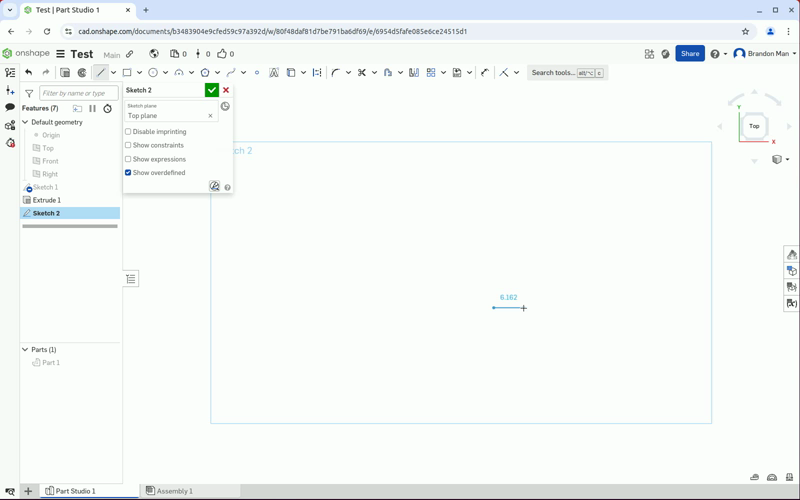
mouse_move(537, 307)
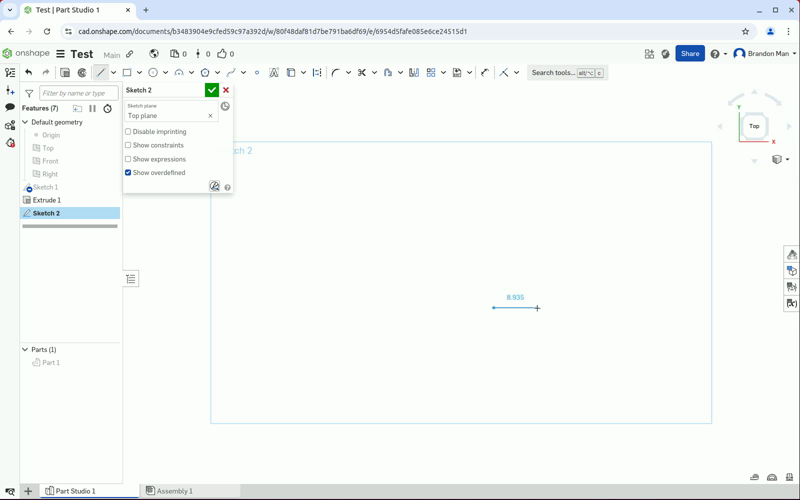
click(537, 307)
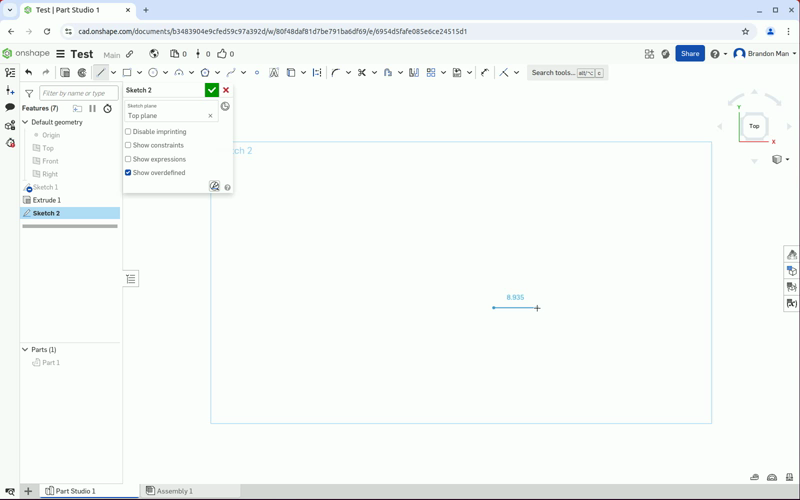
key_up(shift)
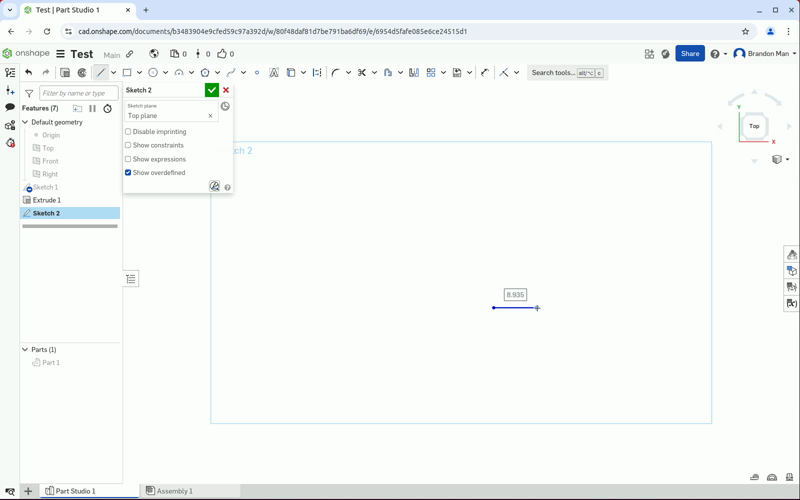
key(esc)
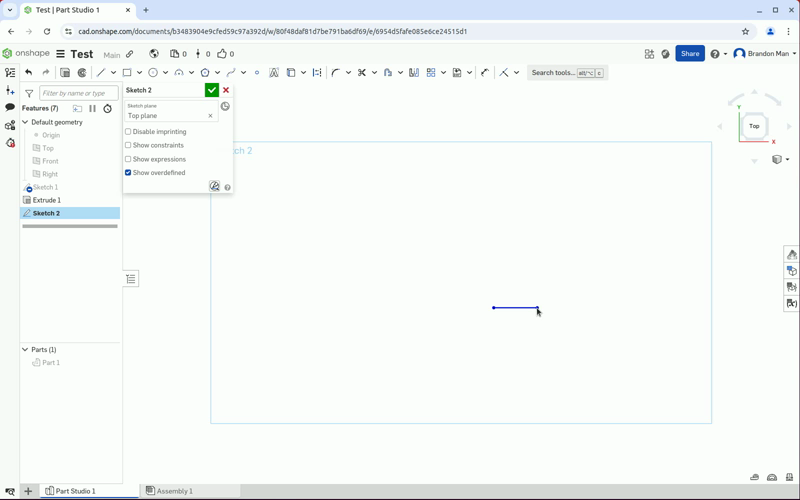
key(a)
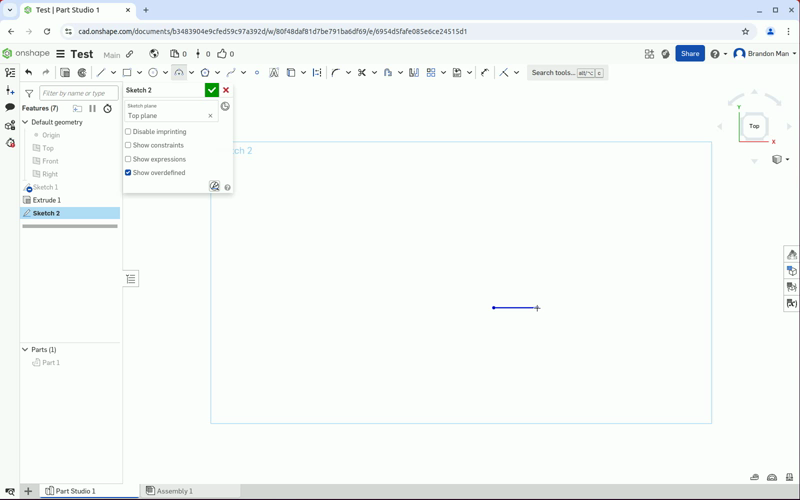
mouse_move(537, 307)
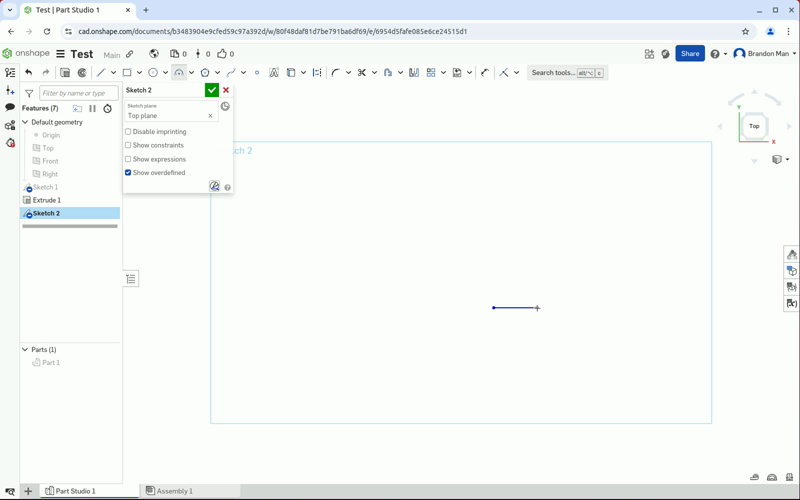
click(537, 307)
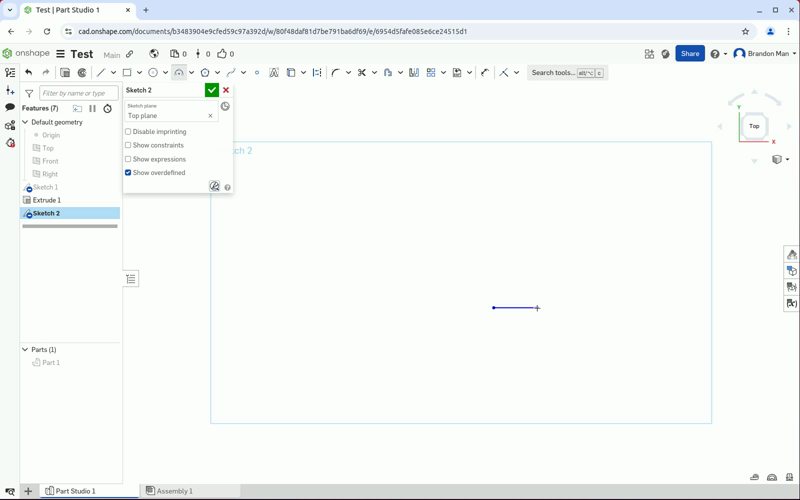
key_down(shift)
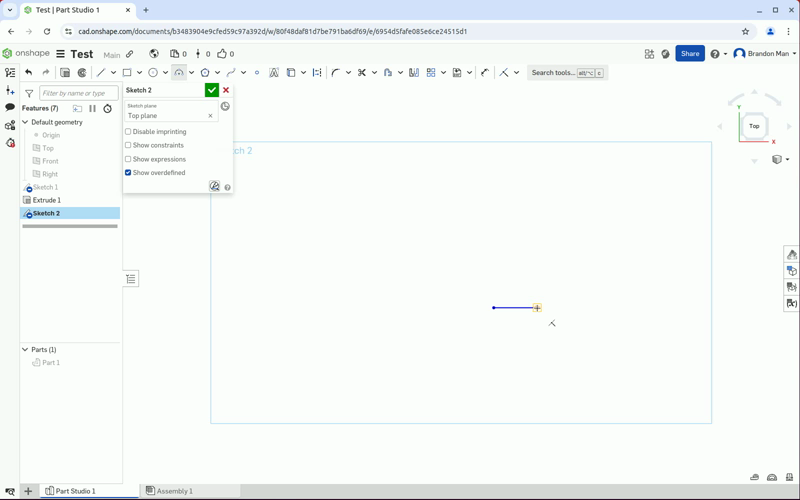
mouse_move(537, 257)
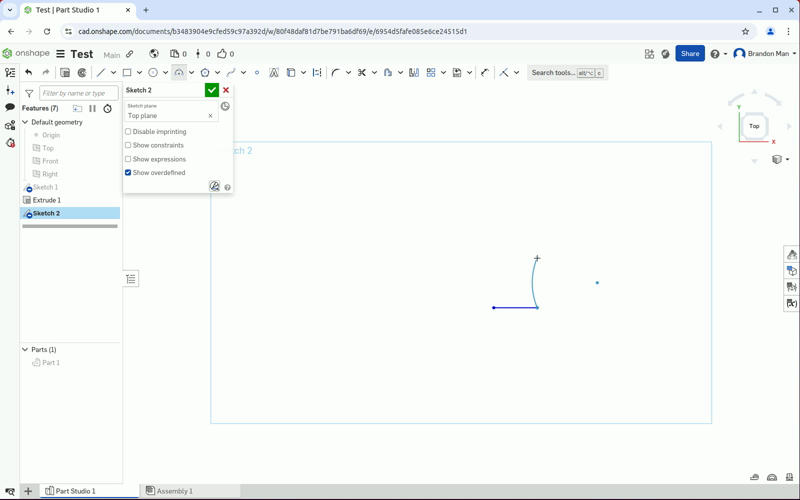
click(537, 257)
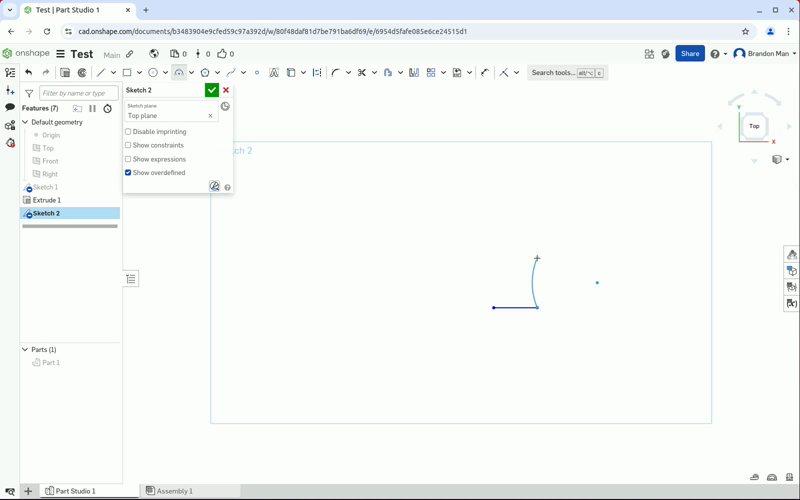
mouse_move(541, 282)
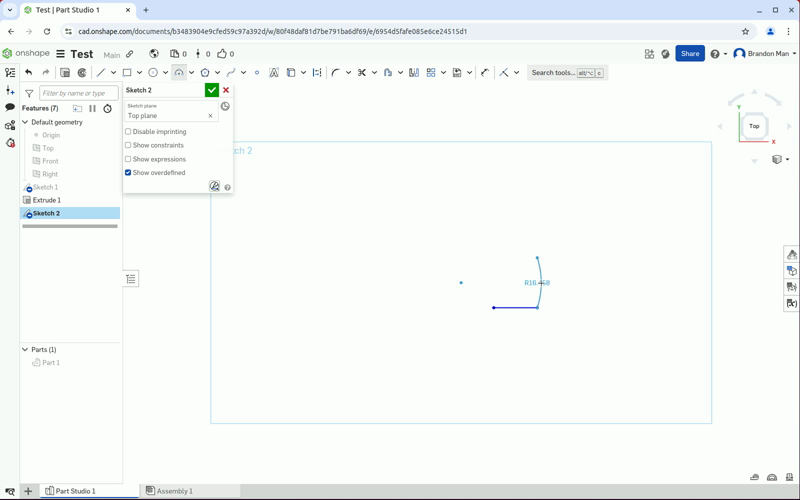
click(541, 282)
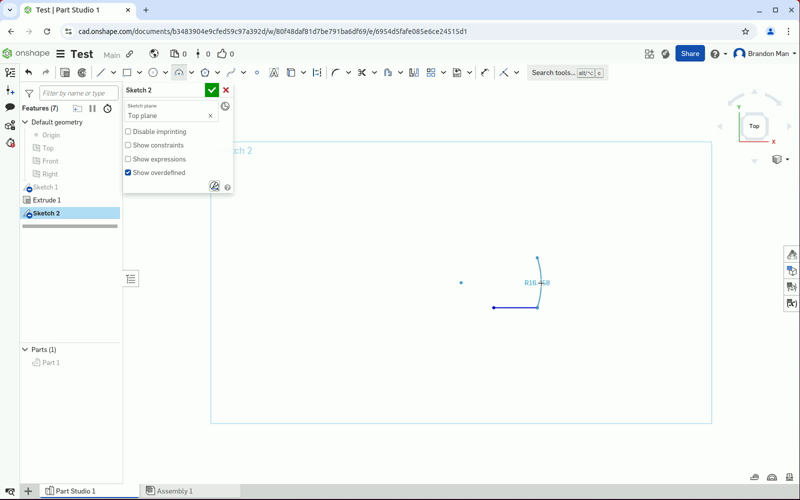
key_up(shift)
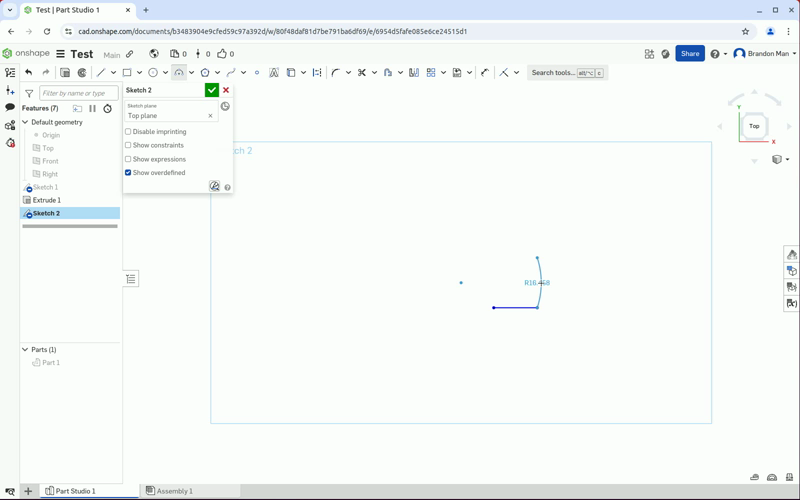
key(esc)
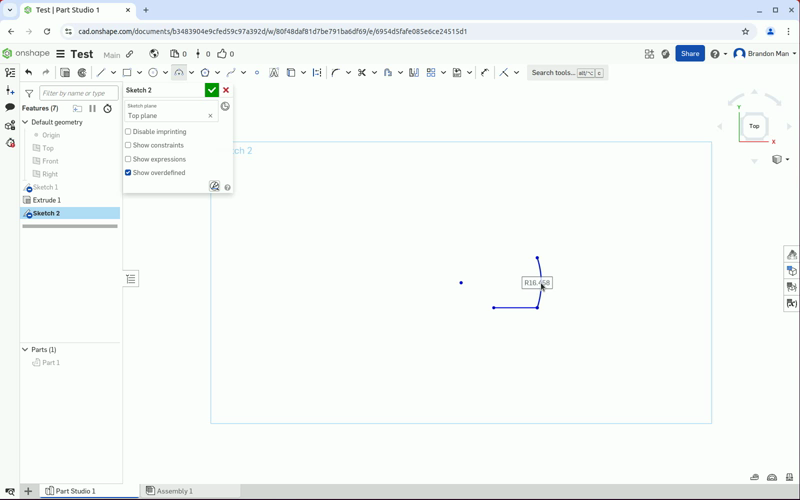
key(l)
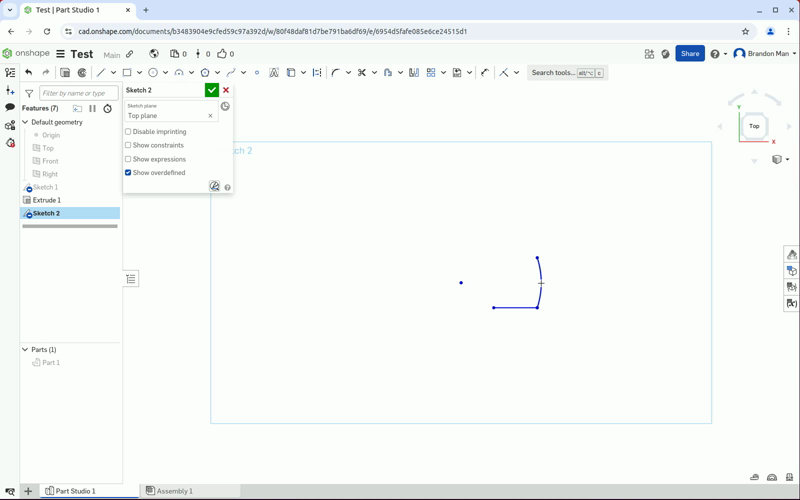
mouse_move(537, 257)
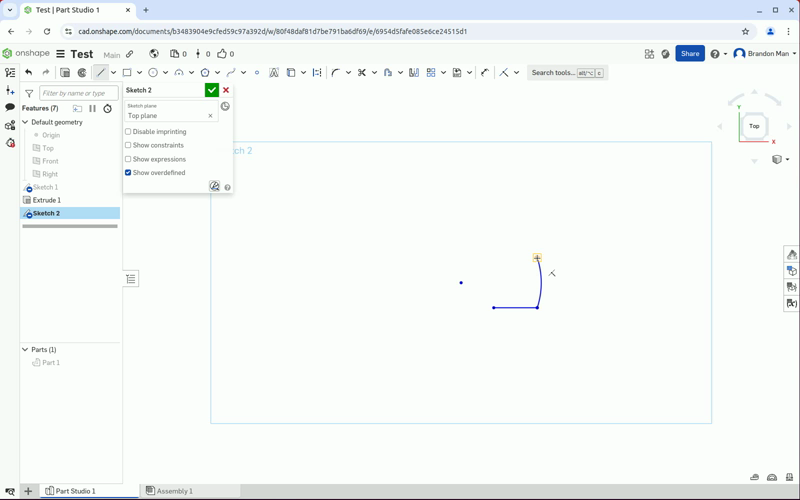
click(537, 257)
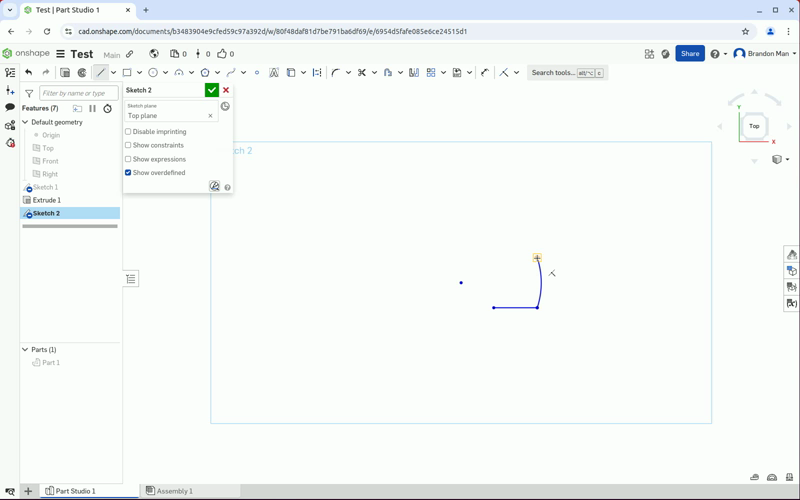
key_down(shift)
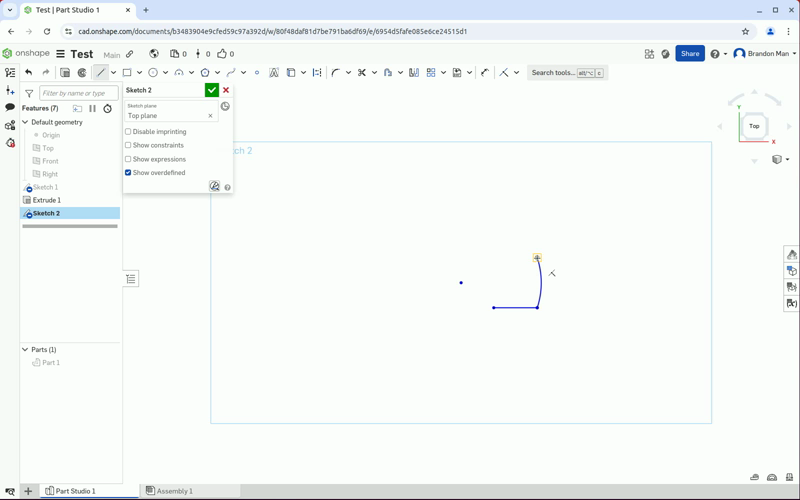
mouse_move(567, 257)
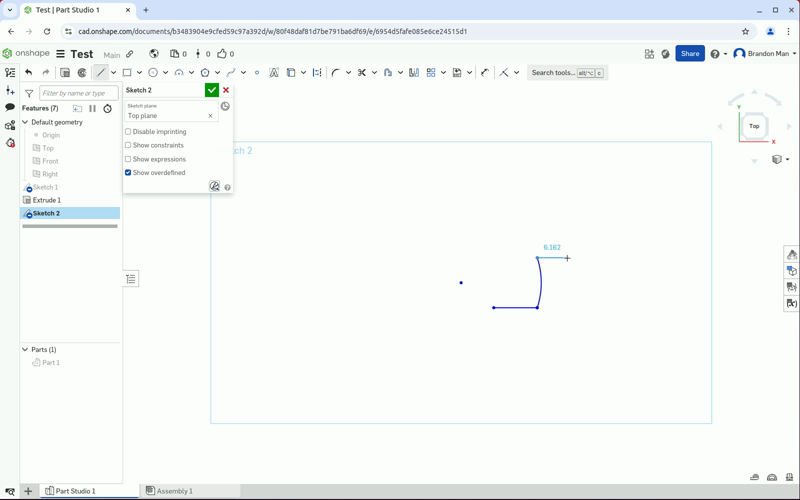
mouse_move(493, 257)
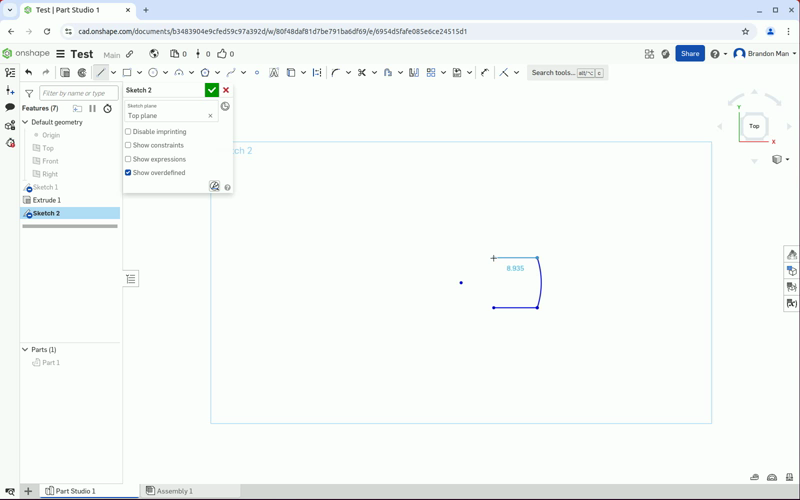
click(493, 257)
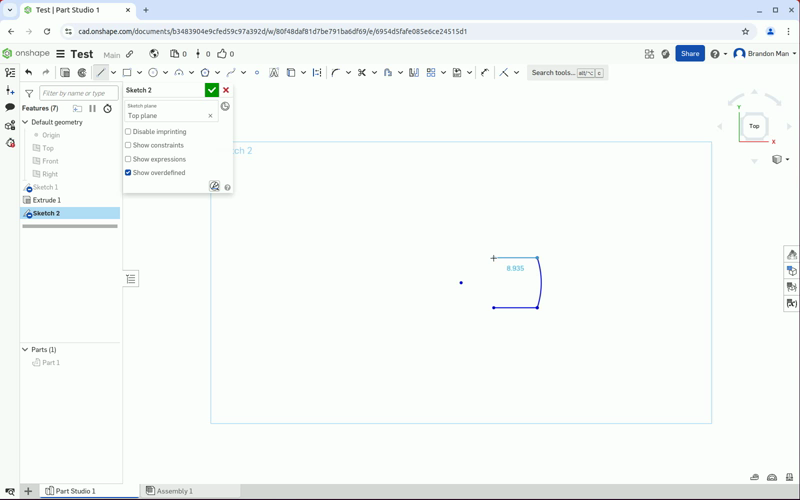
key_up(shift)
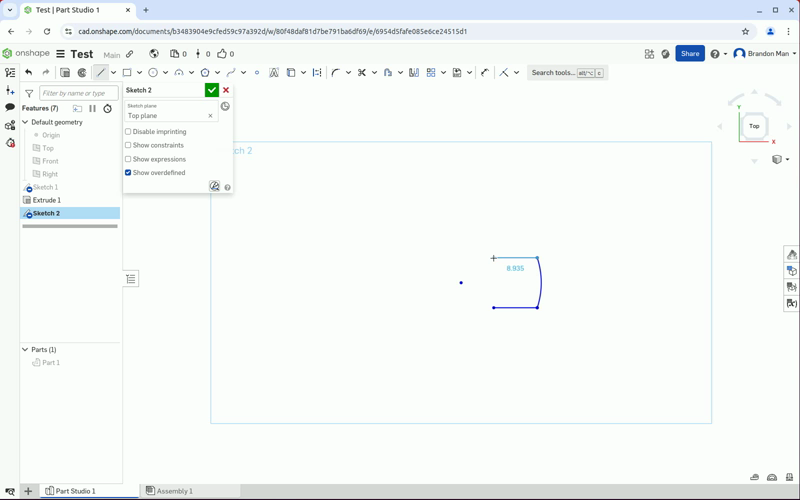
mouse_move(523, 257)
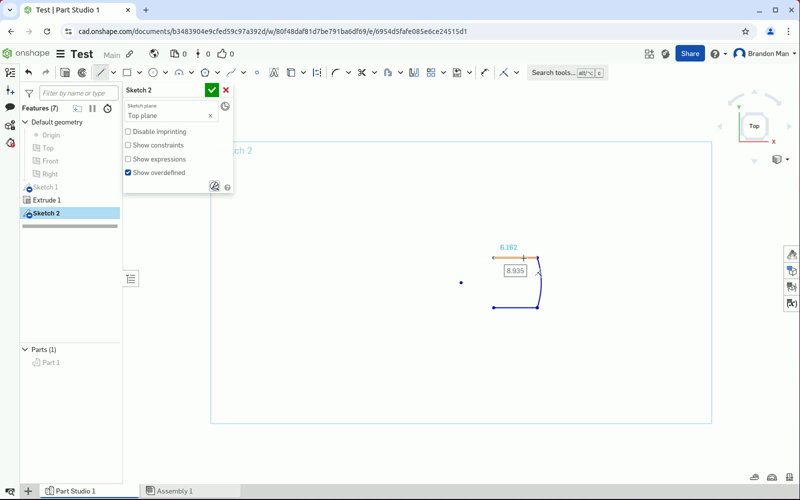
key_down(shift)
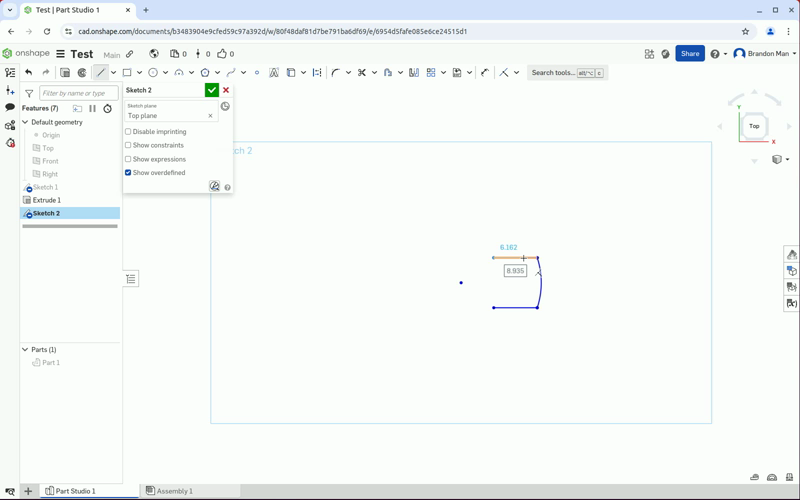
mouse_move(493, 307)
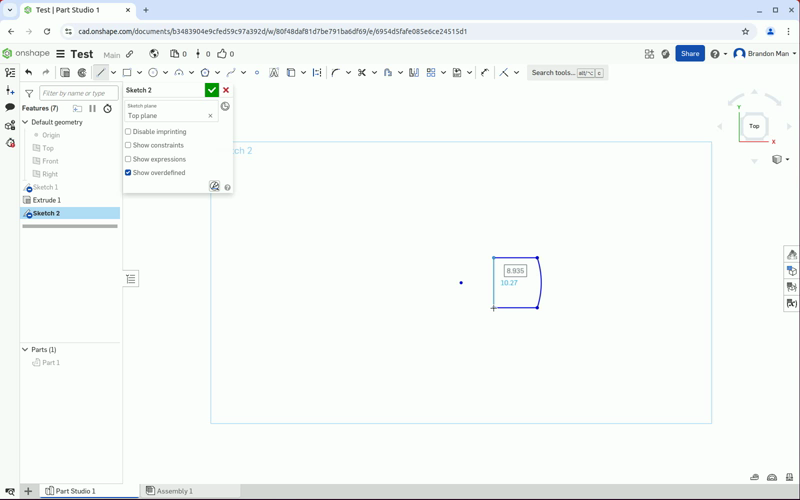
key_up(shift)
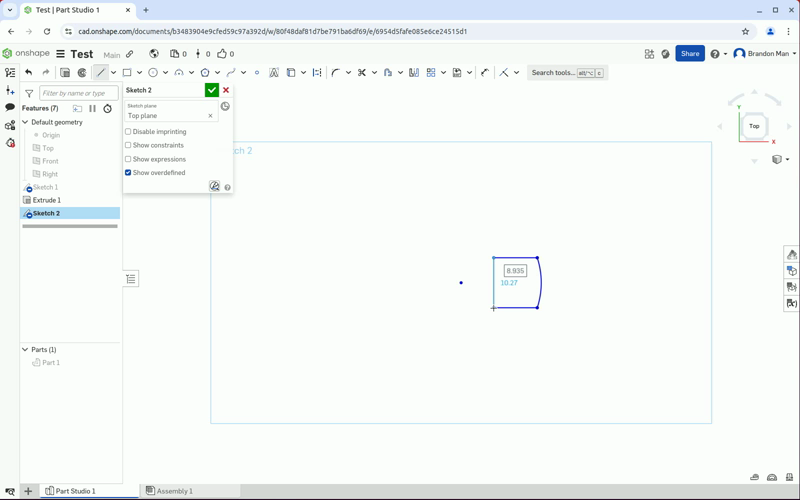
click(493, 307)
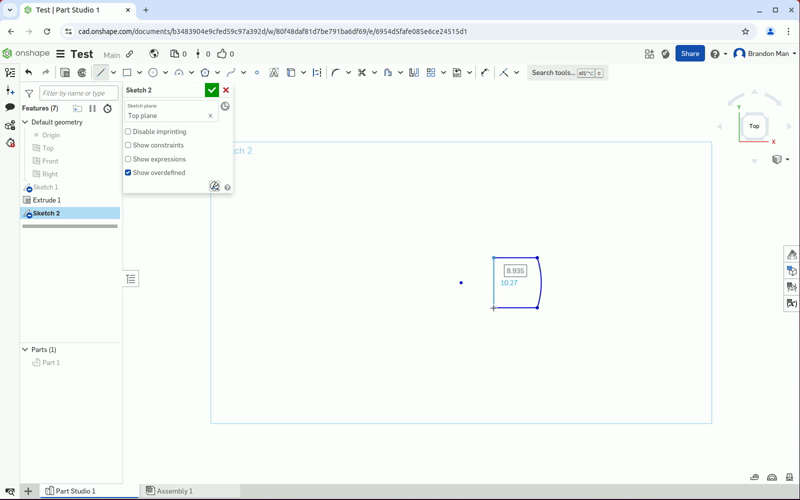
key(esc)
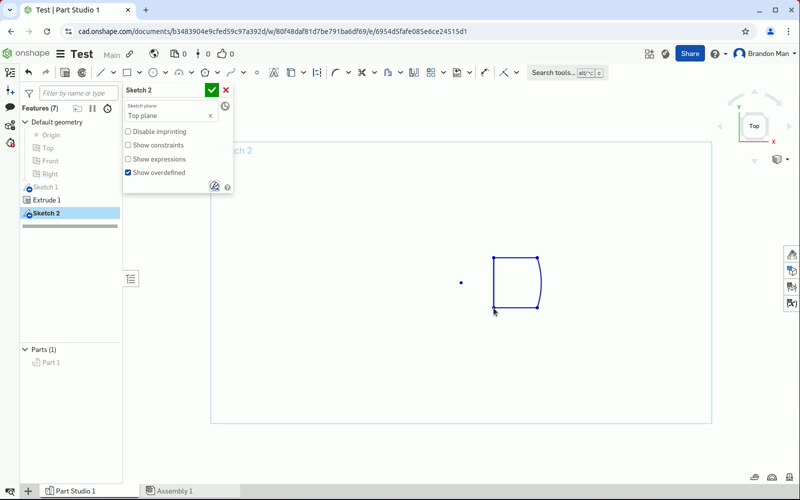
mouse_move(515, 290)
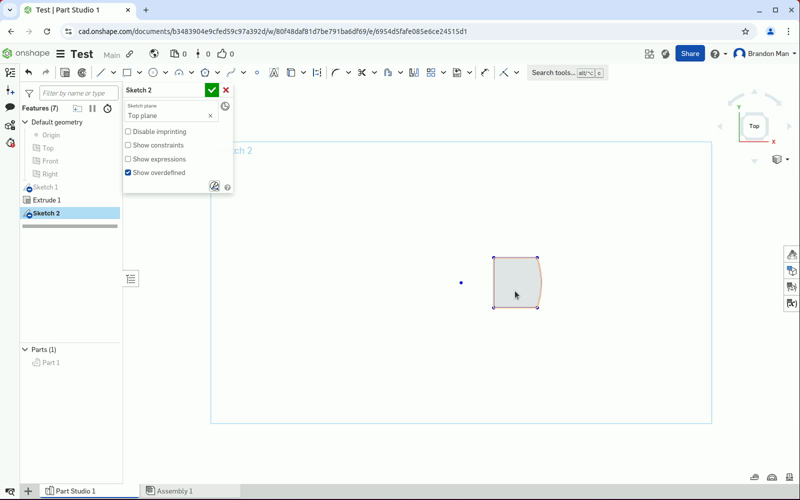
click(515, 290)
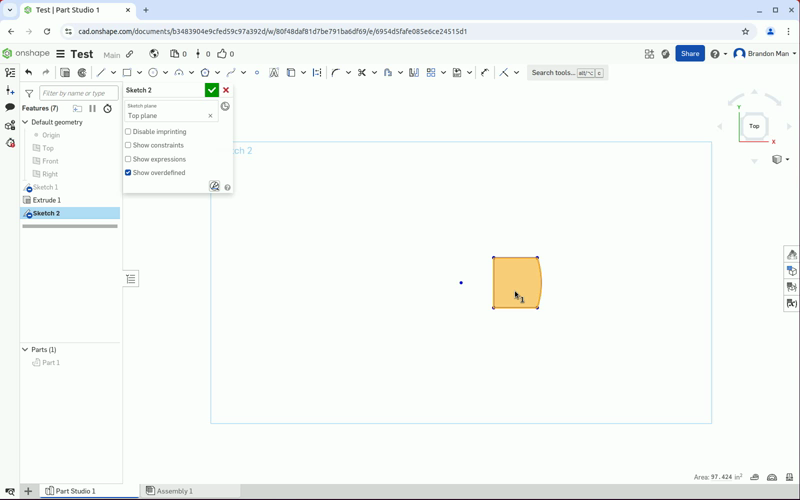
mouse_move(73, 352)
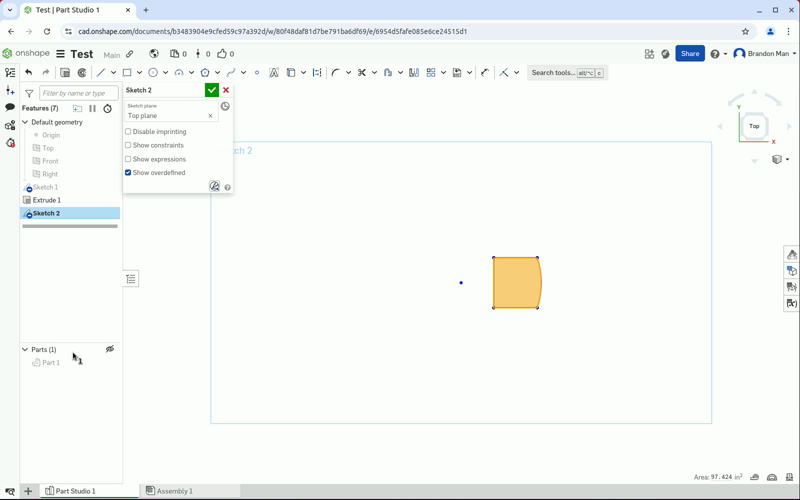
key(shift+y)
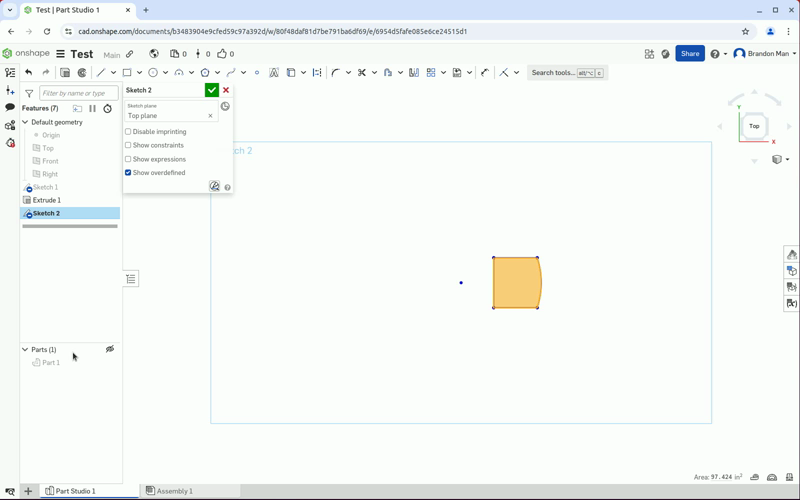
key(shift+e)
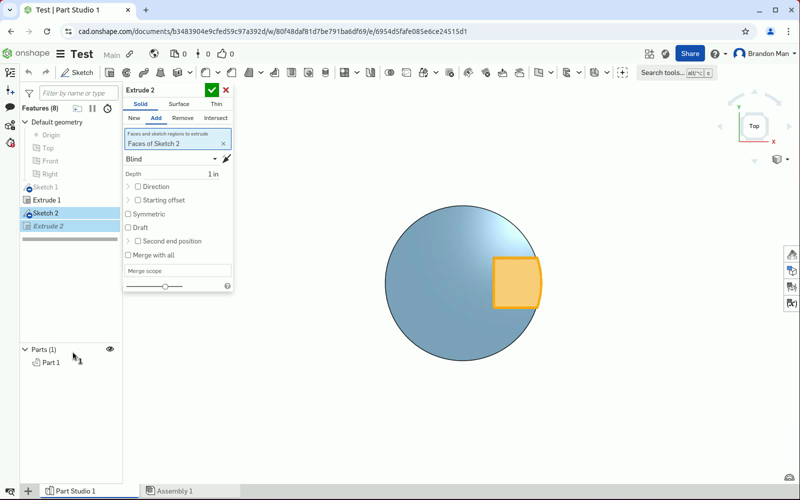
mouse_move(143, 106)
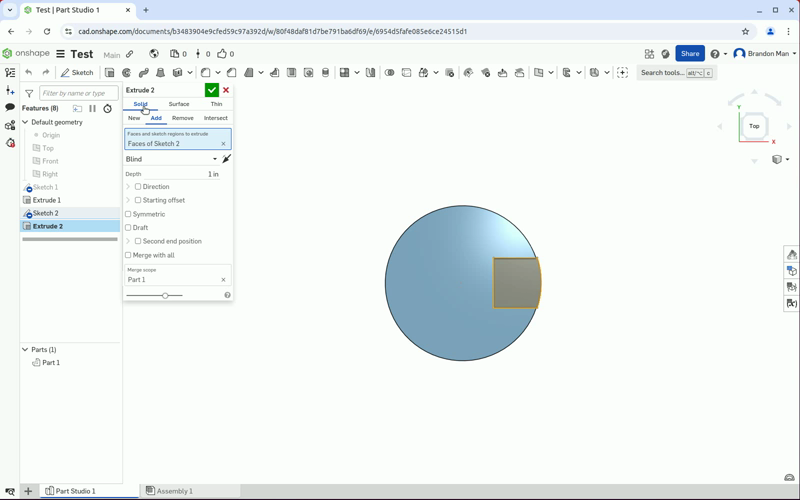
click(143, 106)
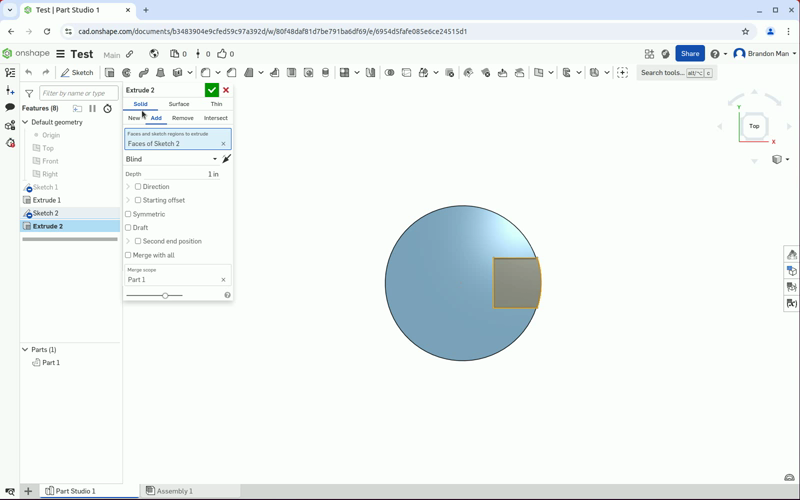
mouse_move(137, 120)
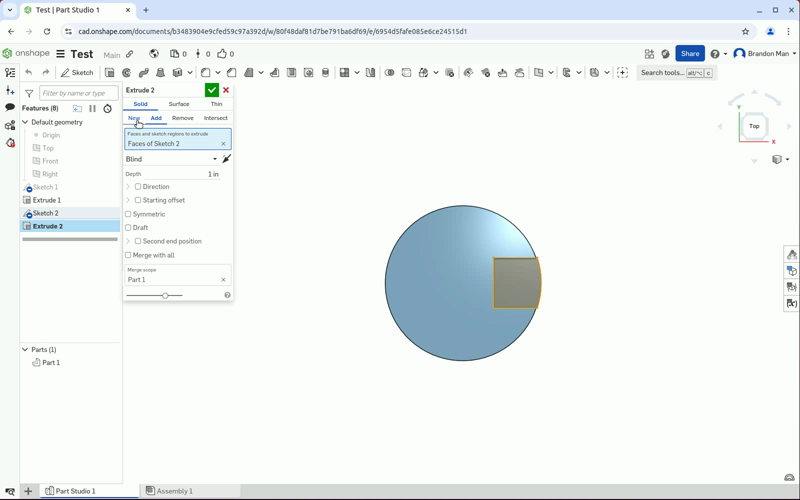
click(137, 120)
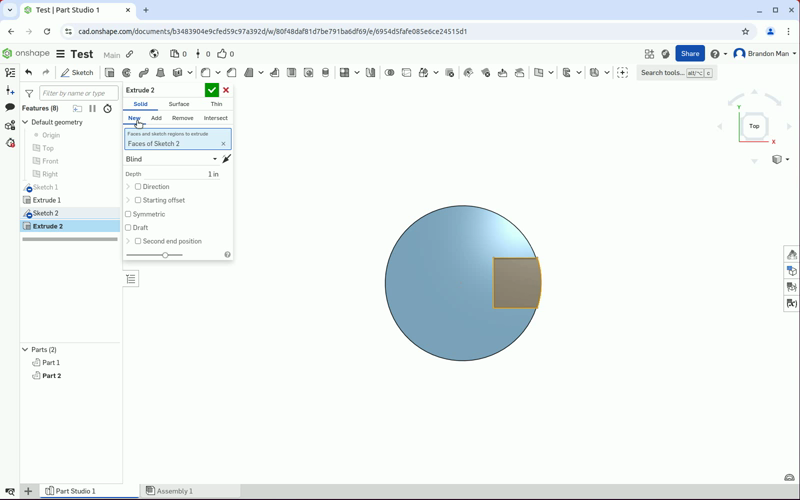
key(tab, 4)
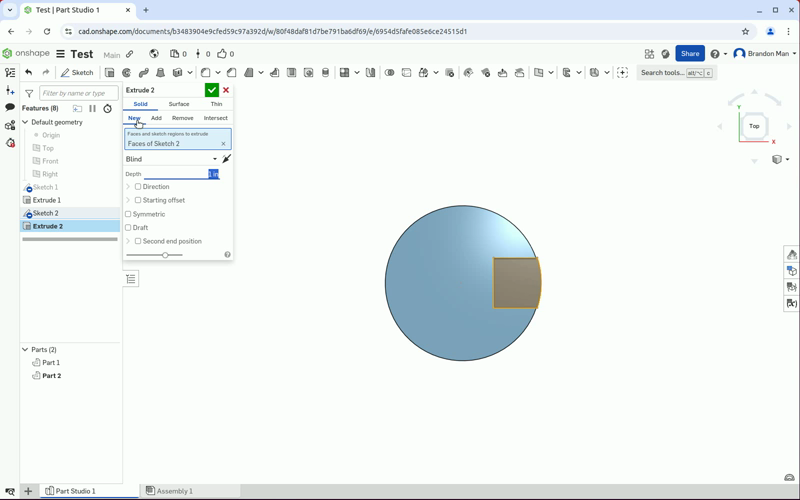
text(13.239)
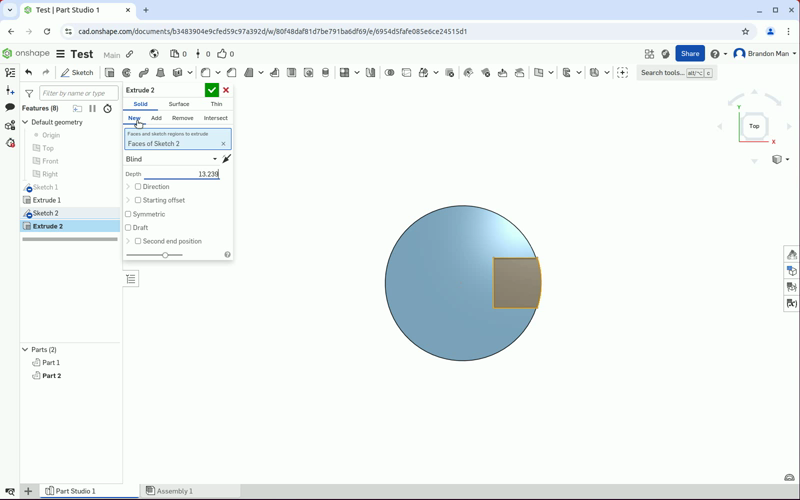
key(enter)
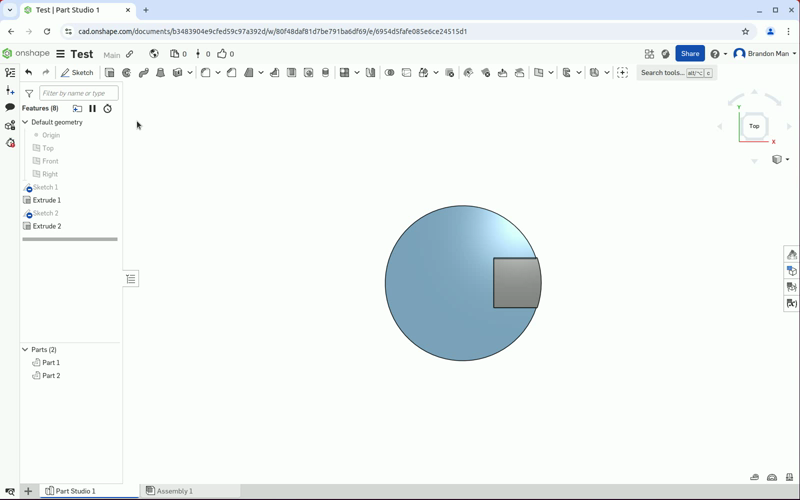
key(shift+h)
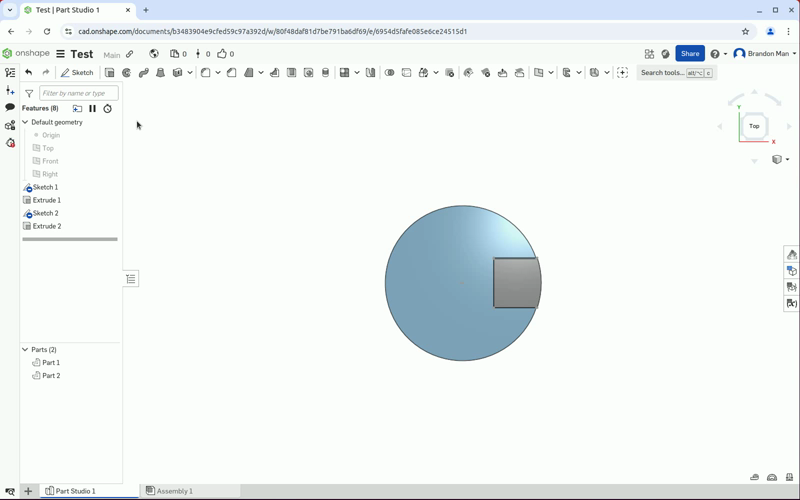
key(shift+h)
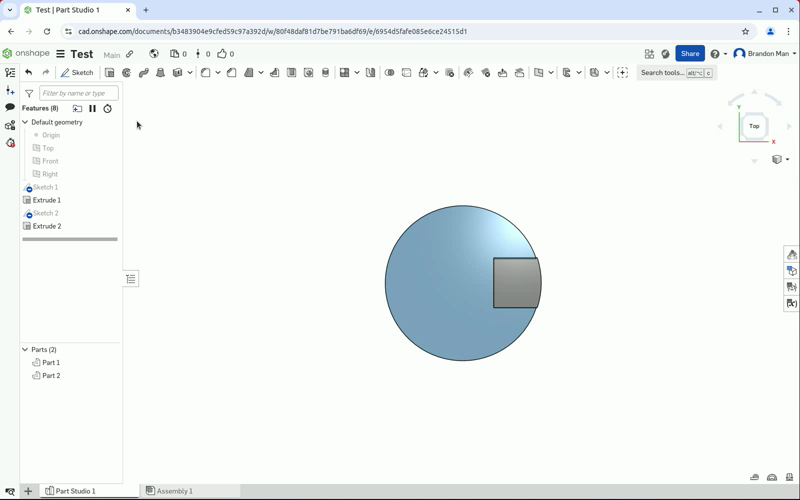
mouse_move(73, 189)
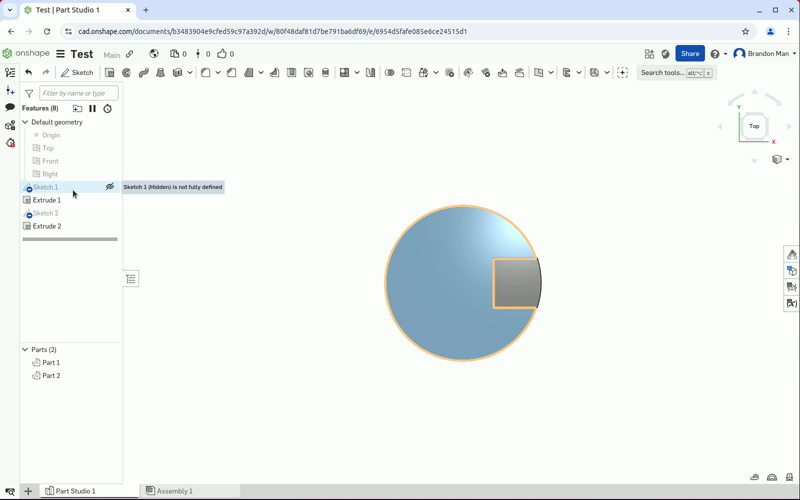
click(73, 189)
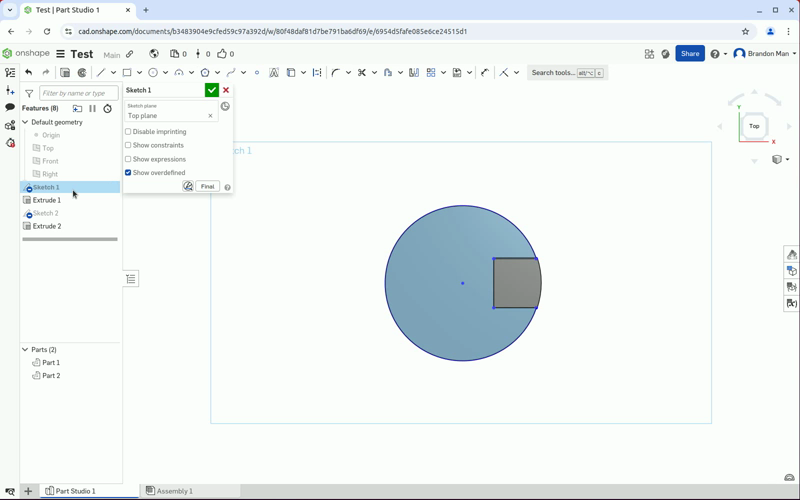
mouse_move(229, 92)
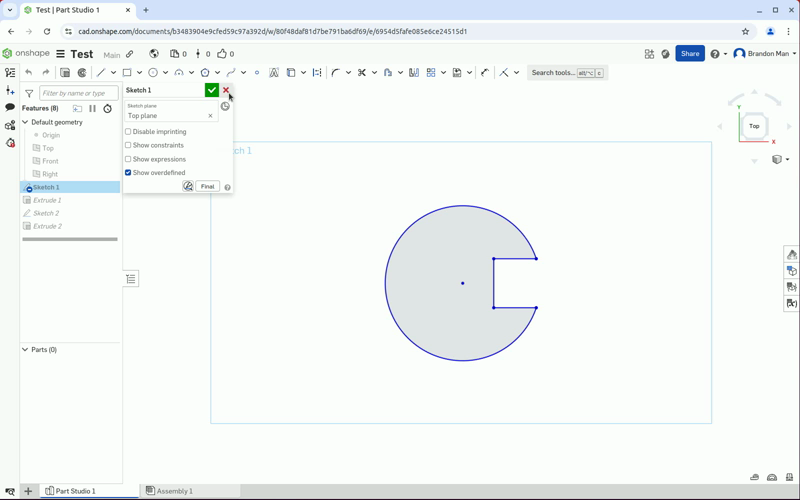
click(229, 92)
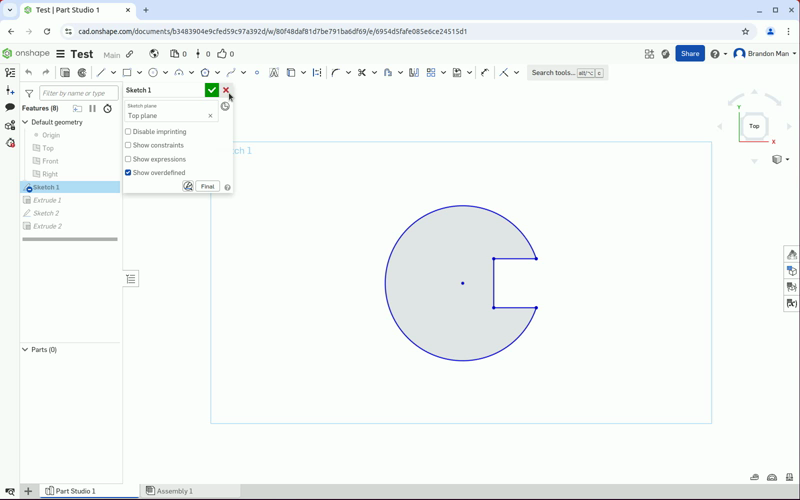
key(shift+s)
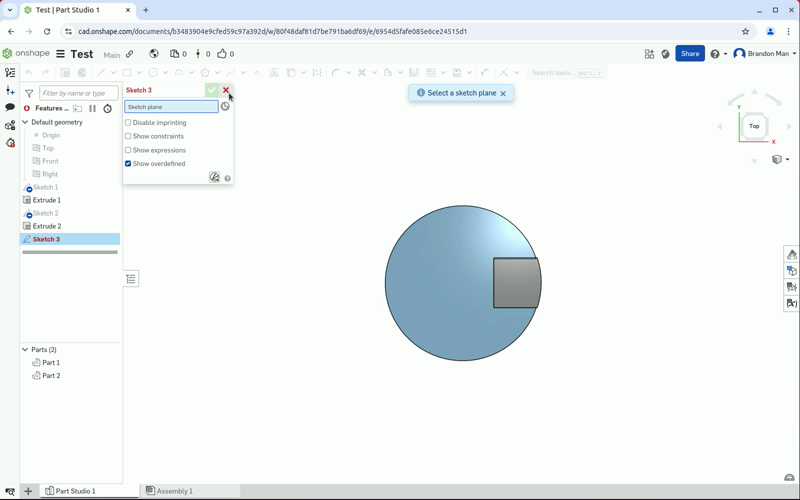
mouse_move(73, 150)
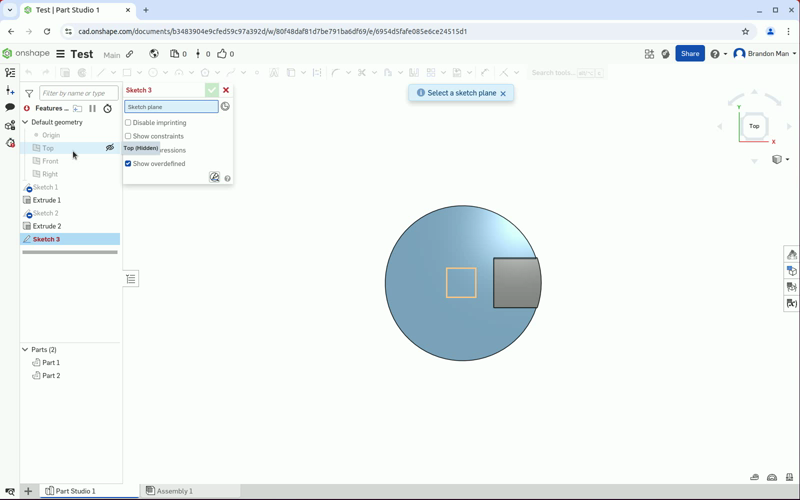
click(73, 150)
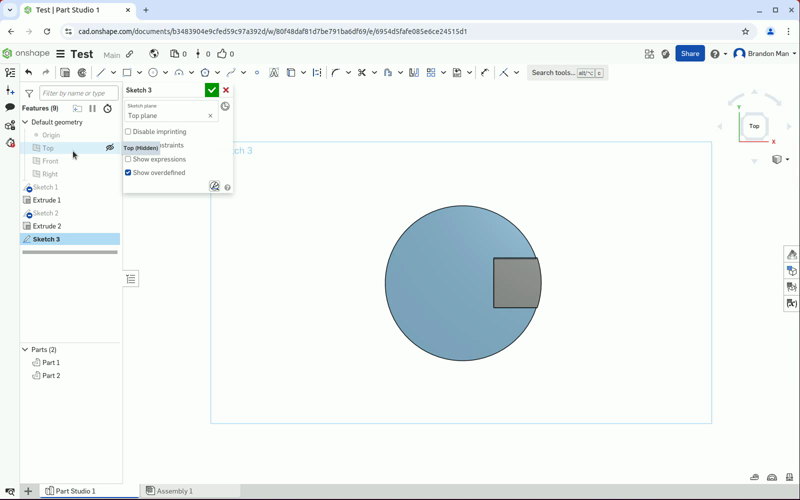
mouse_move(73, 352)
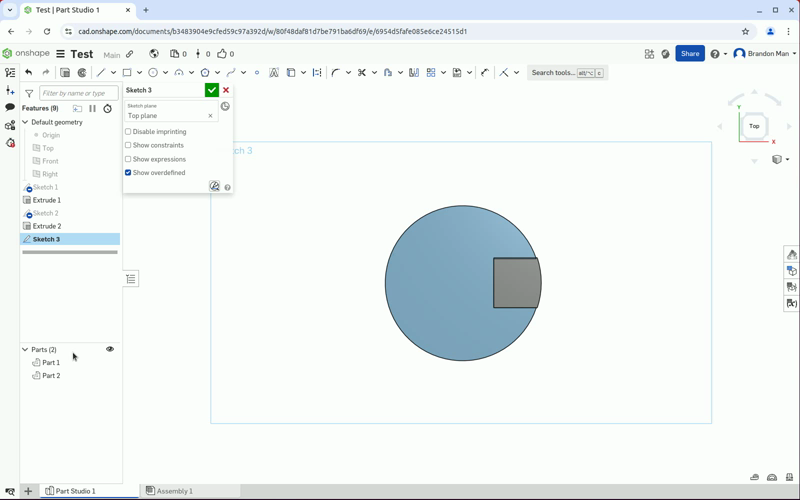
key(y)
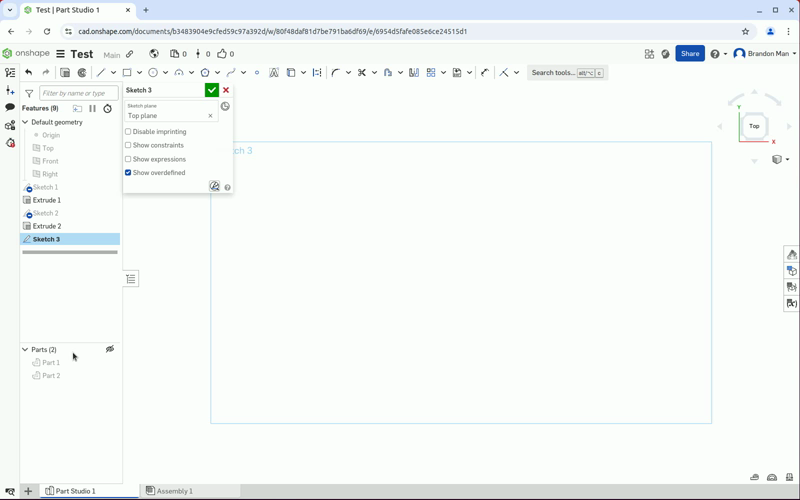
key(l)
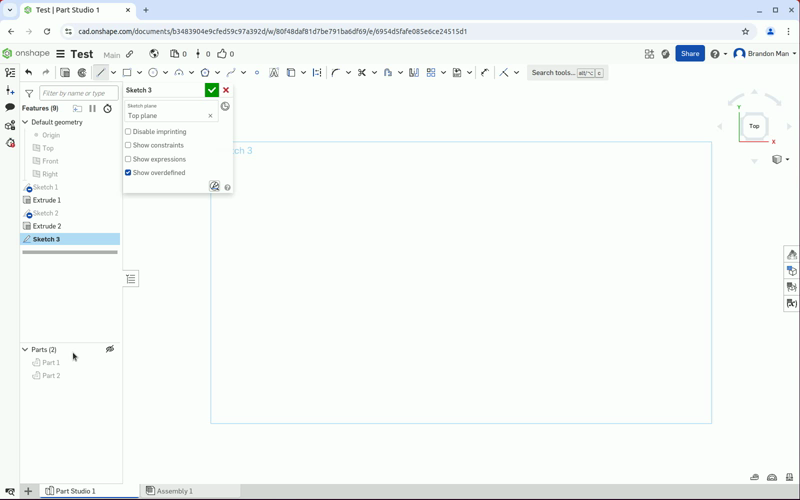
key_down(shift)
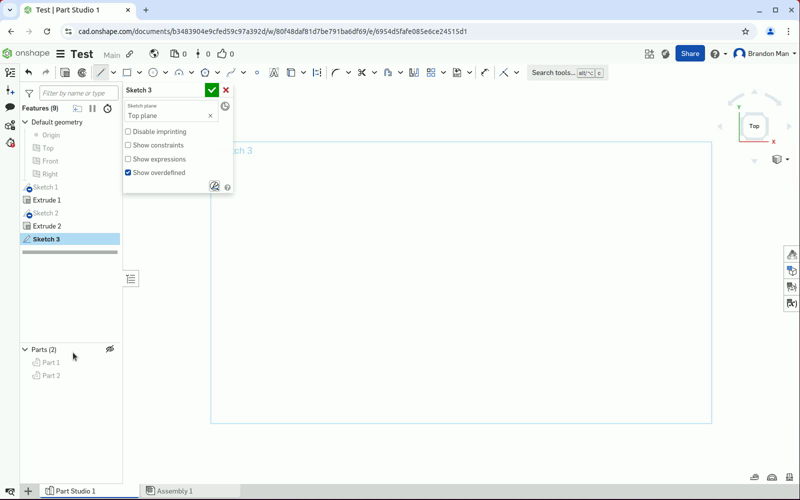
mouse_move(535, 307)
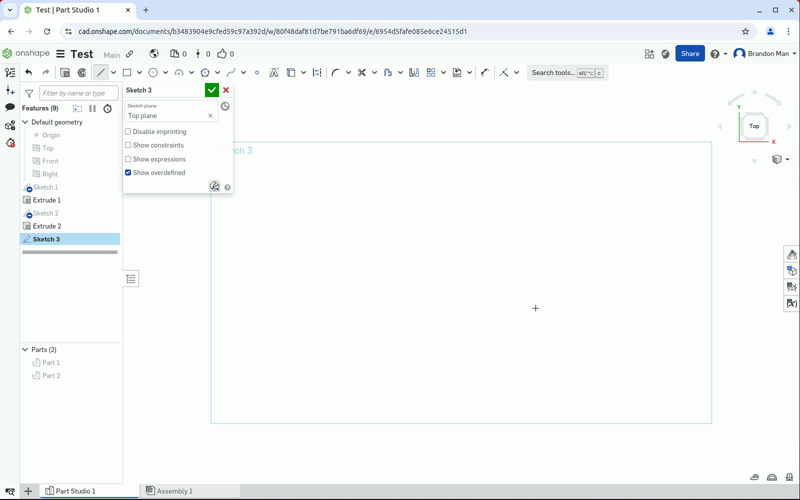
click(535, 307)
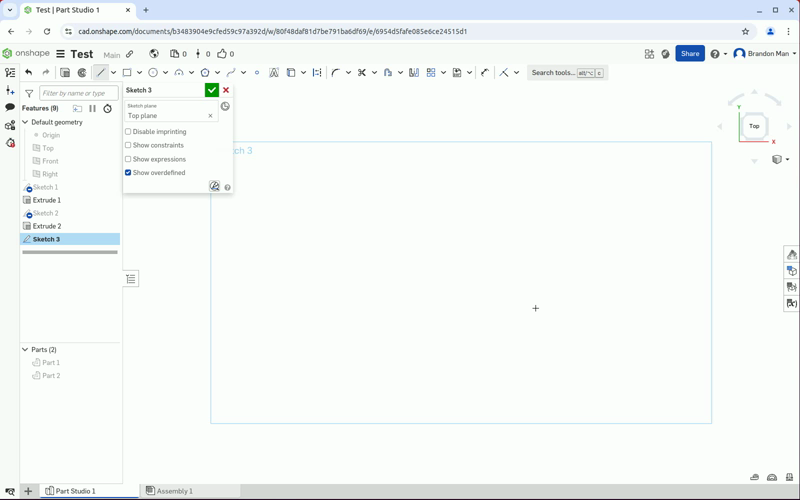
key_up(shift)
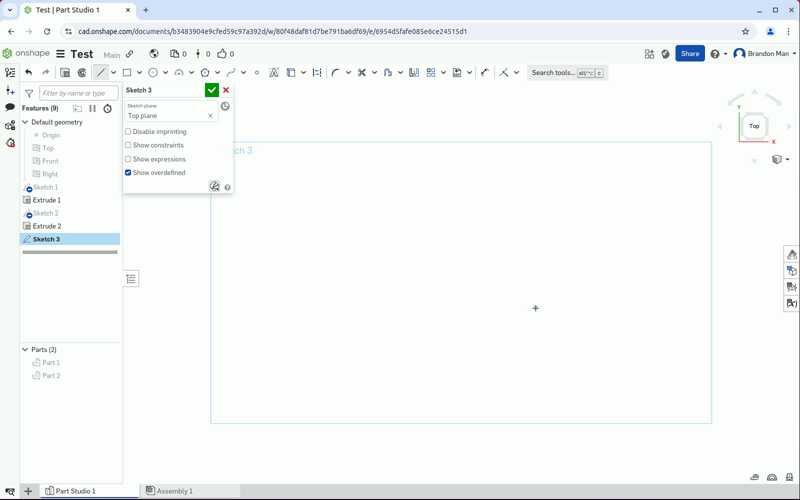
key_down(shift)
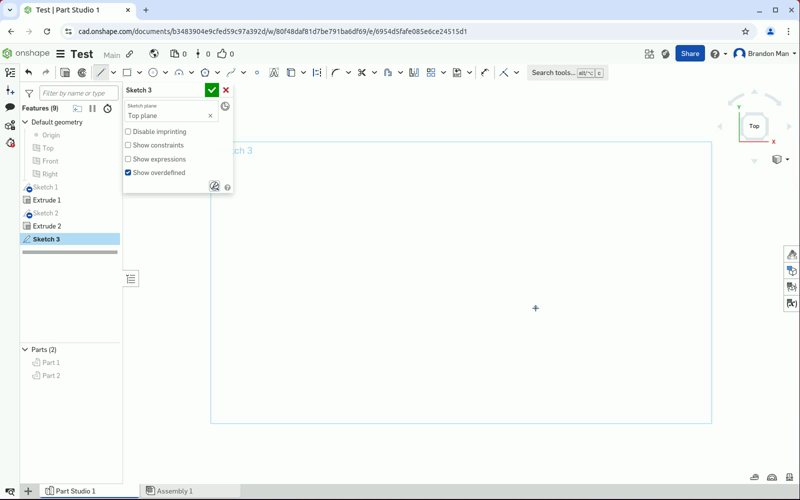
mouse_move(565, 307)
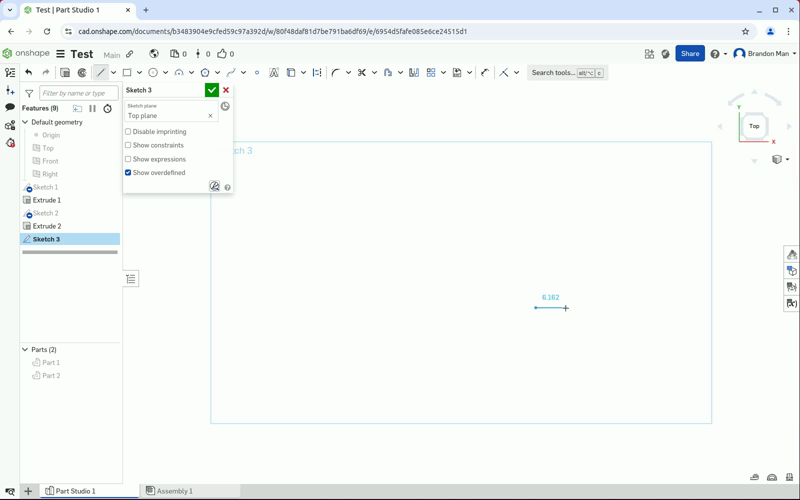
mouse_move(573, 307)
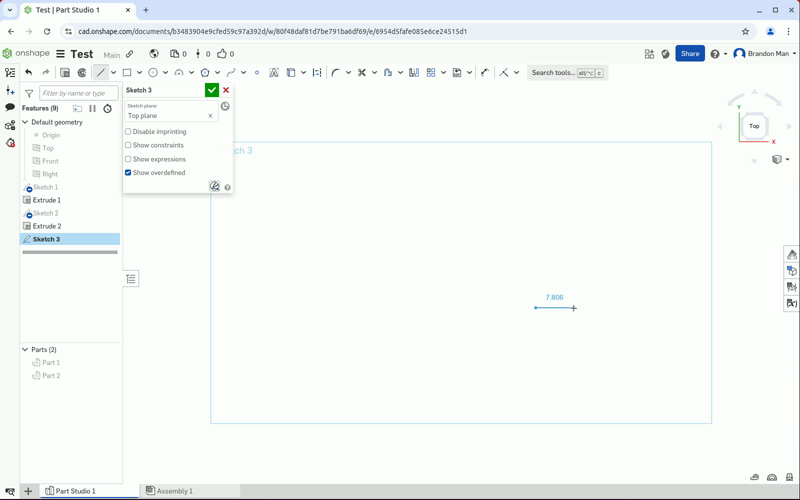
click(573, 307)
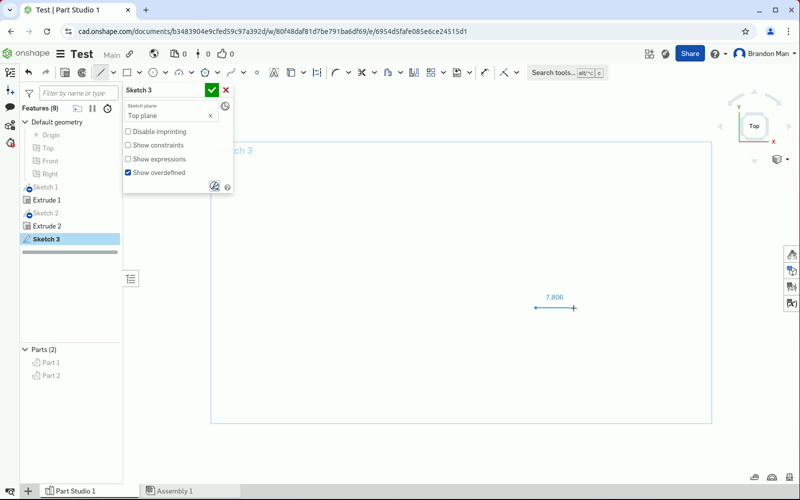
key_up(shift)
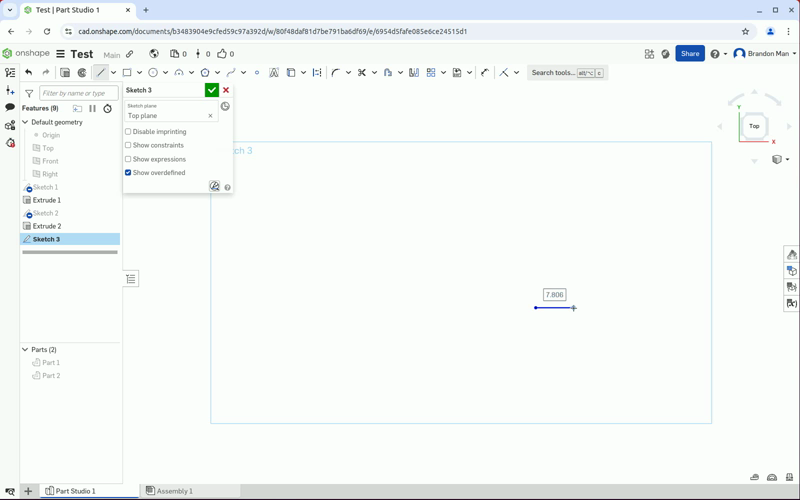
key_down(shift)
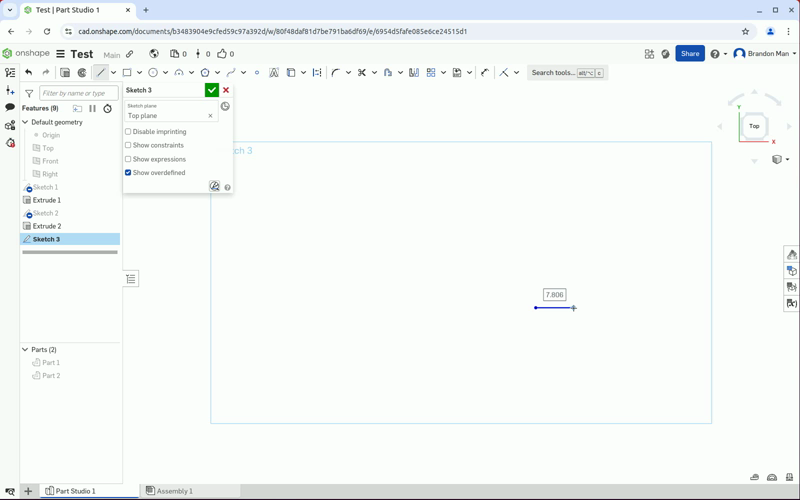
mouse_move(589, 307)
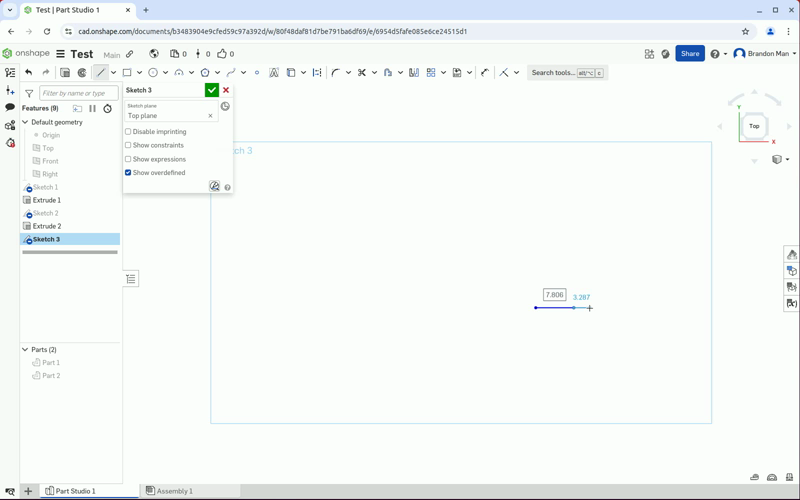
mouse_move(573, 257)
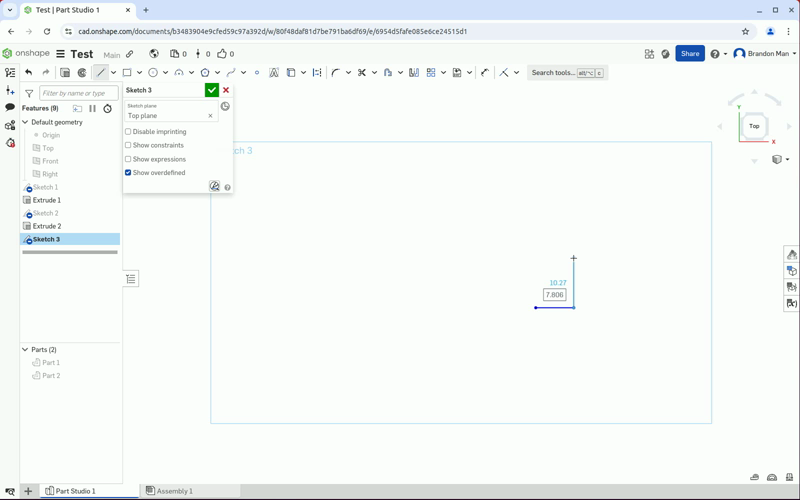
click(573, 257)
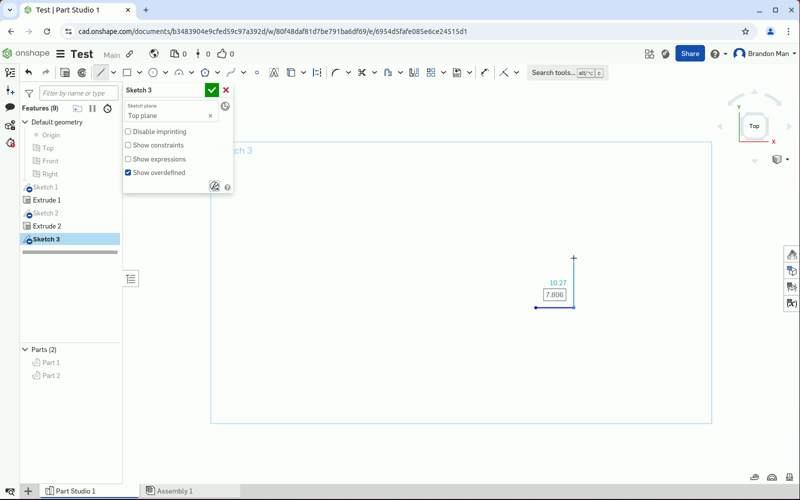
key_up(shift)
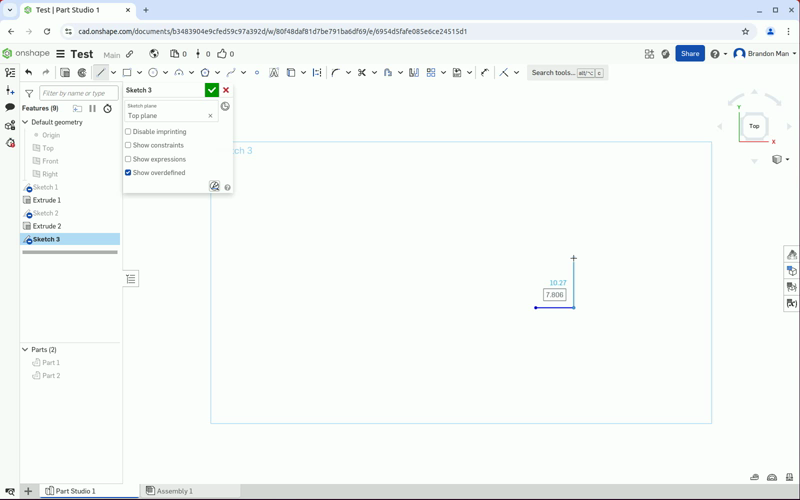
key_down(shift)
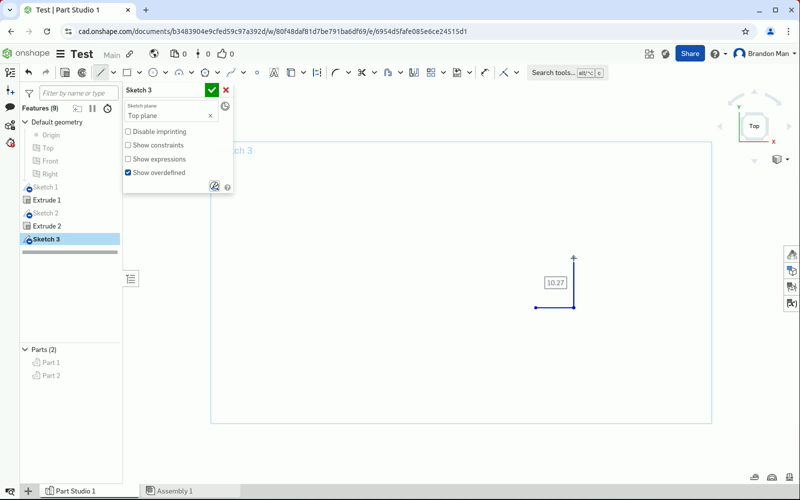
mouse_move(589, 257)
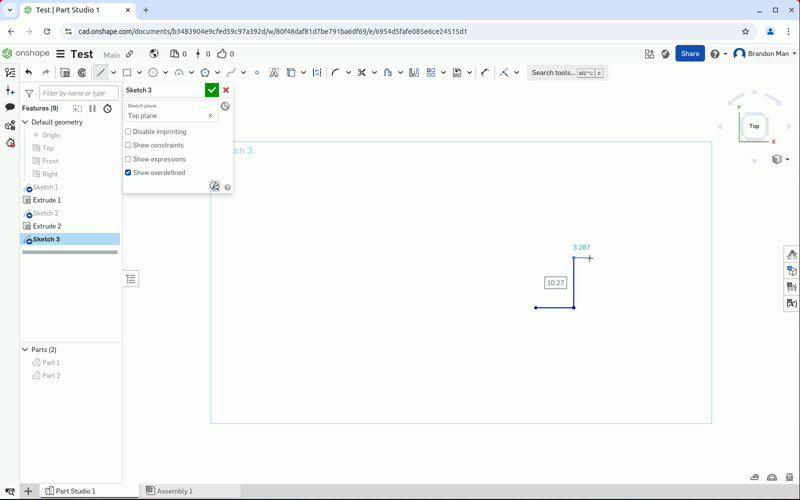
mouse_move(535, 257)
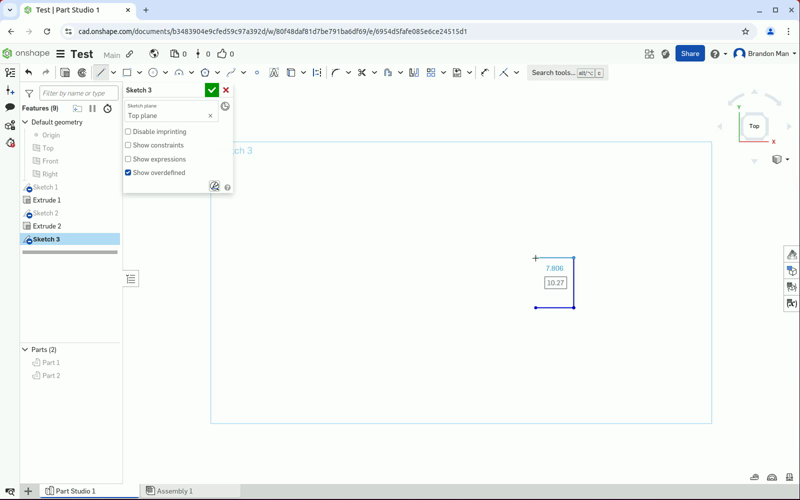
click(535, 257)
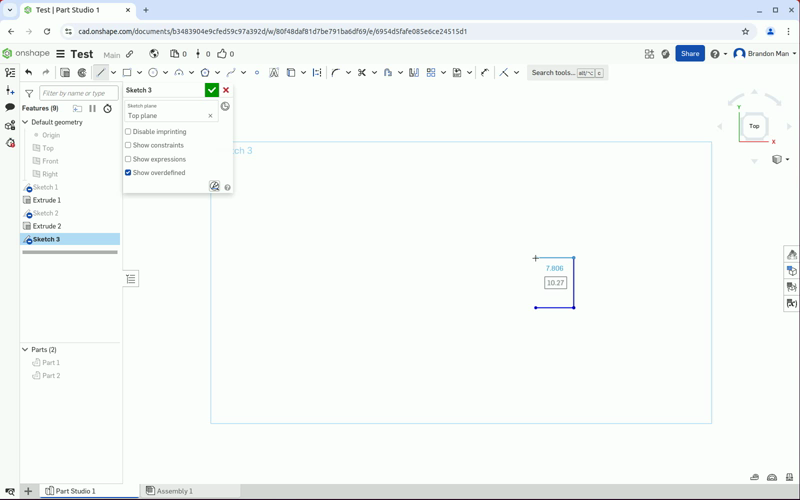
key_up(shift)
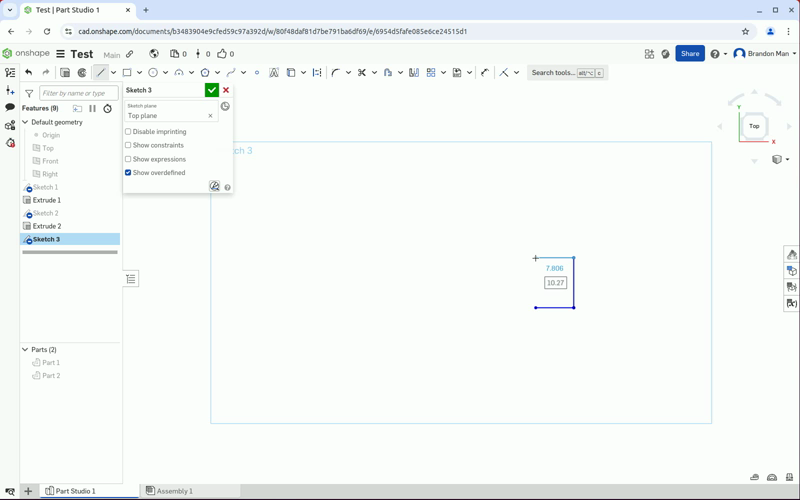
key(esc)
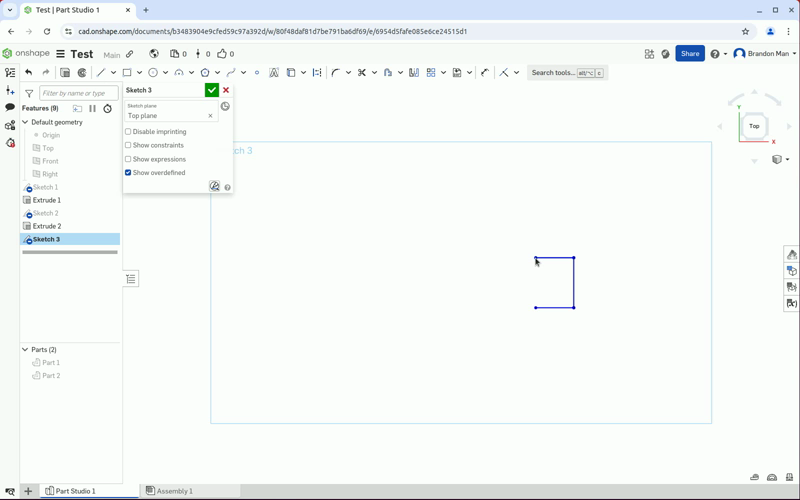
key(a)
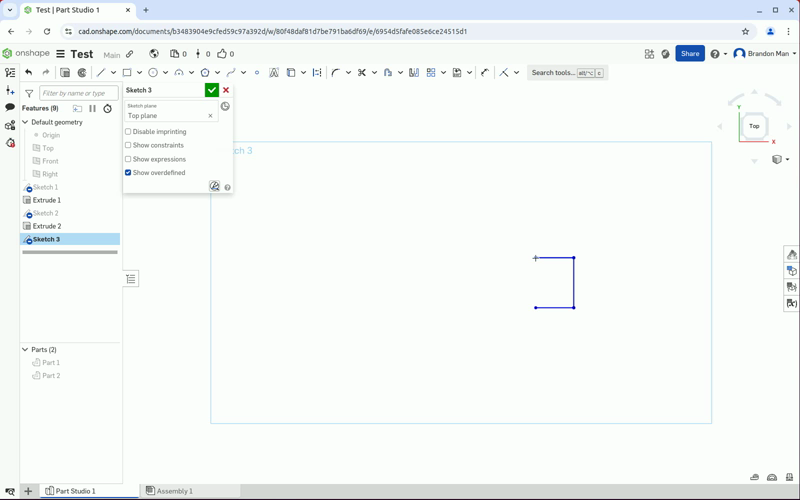
mouse_move(535, 257)
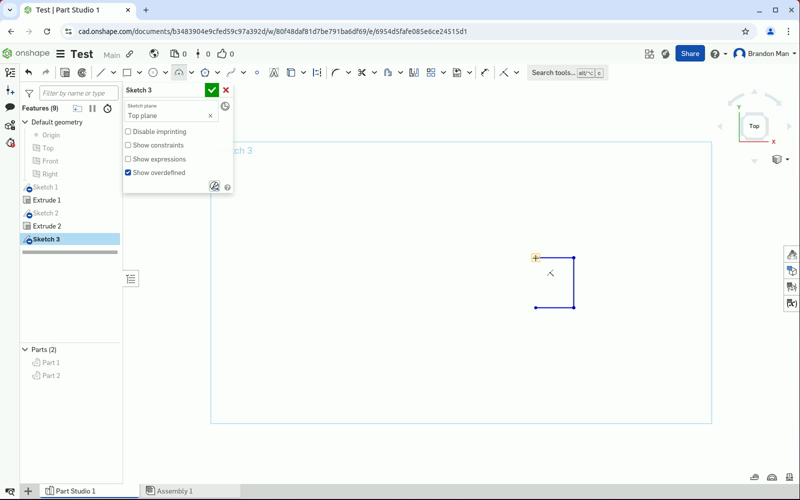
click(535, 257)
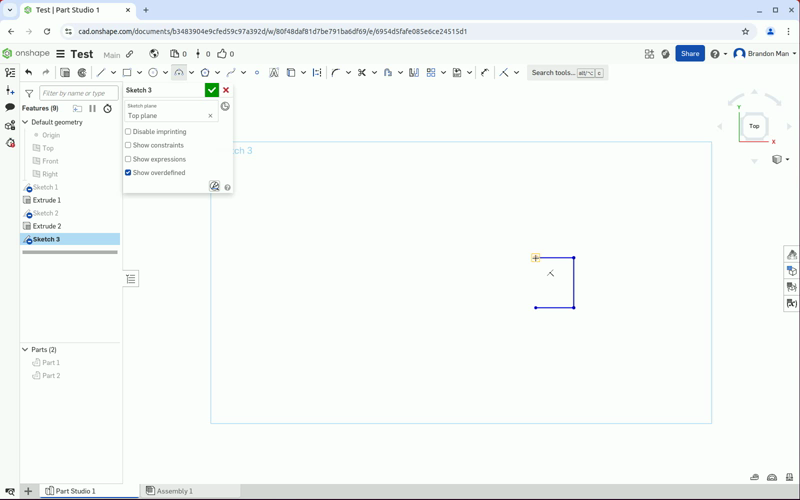
mouse_move(535, 307)
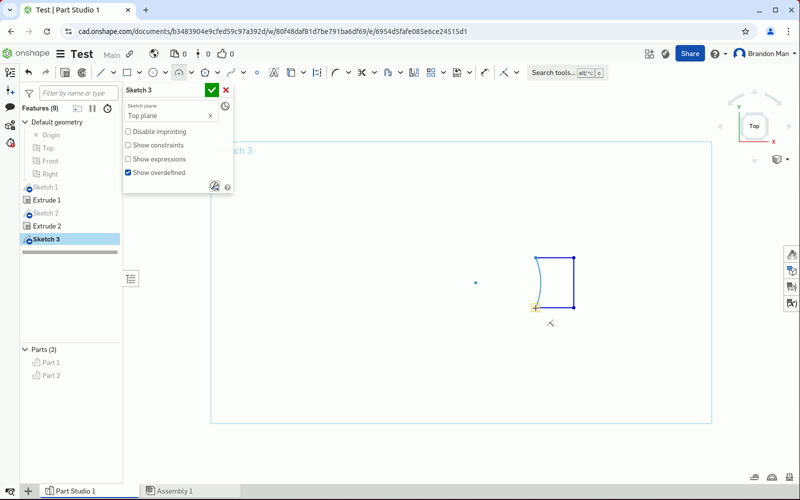
click(535, 307)
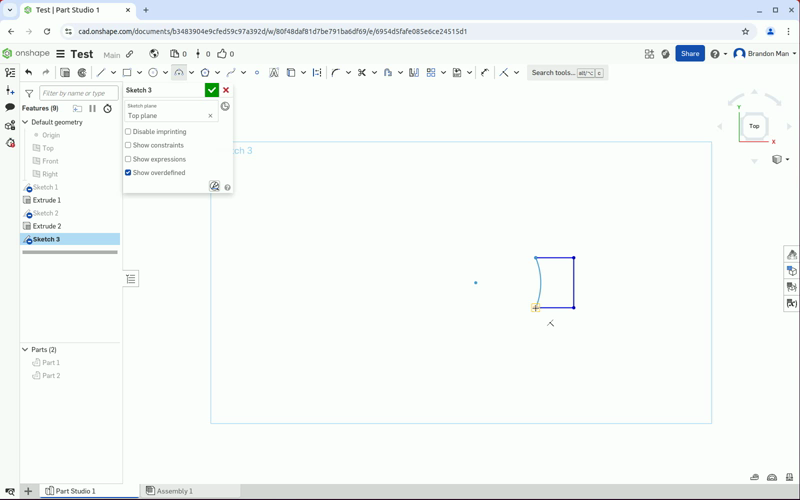
key_down(shift)
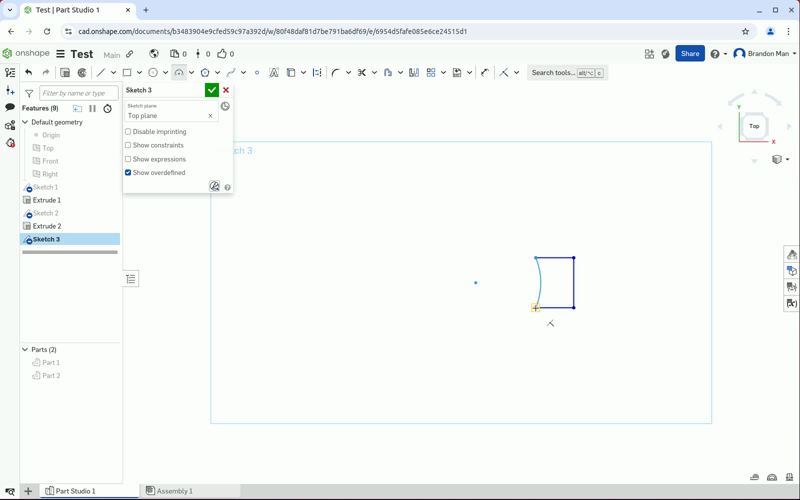
mouse_move(539, 282)
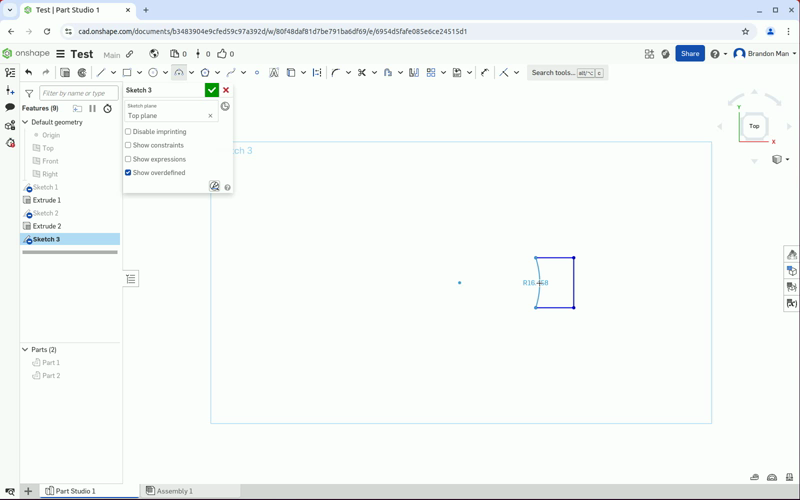
click(539, 282)
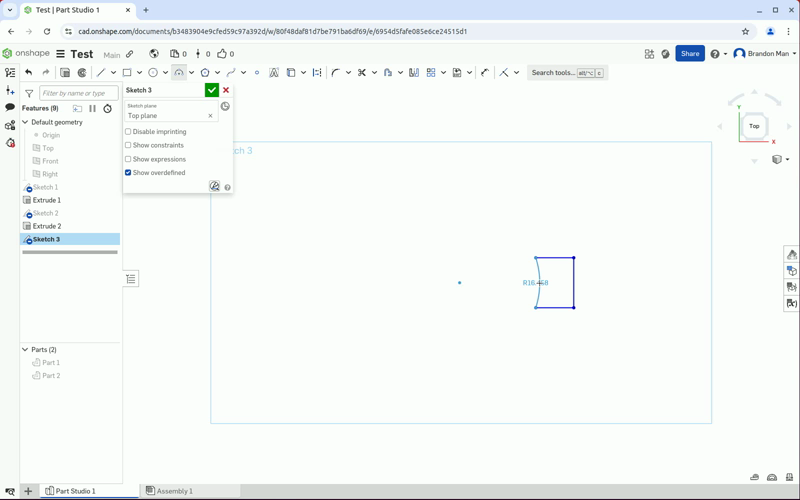
key_up(shift)
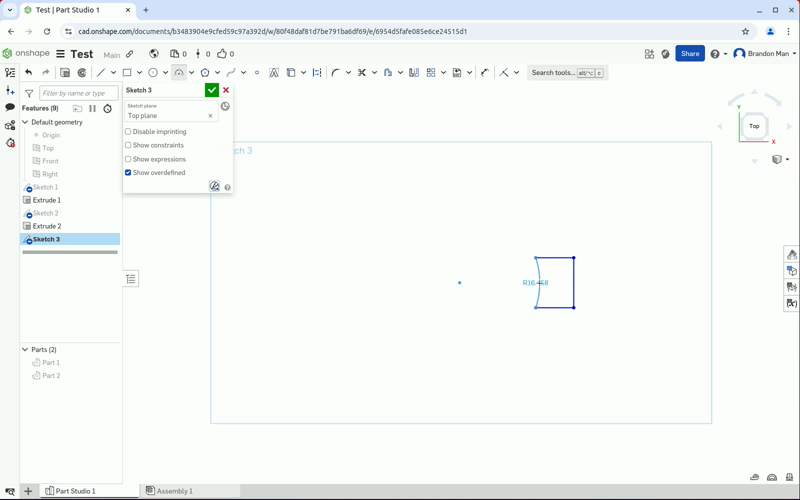
key(esc)
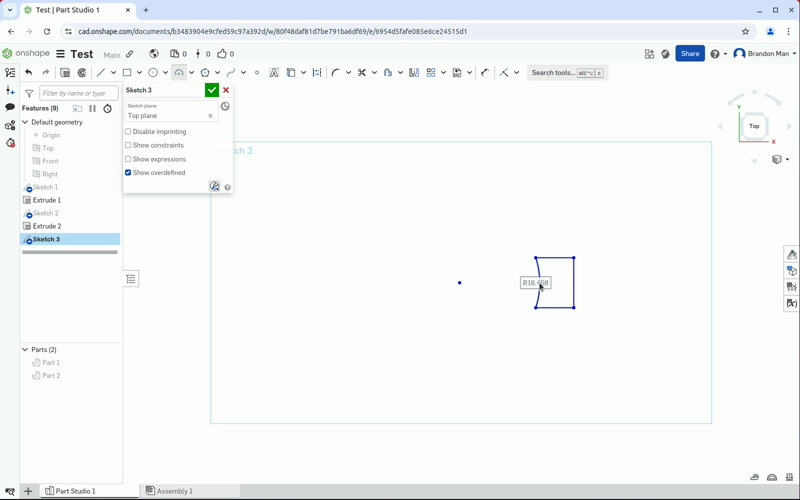
mouse_move(548, 277)
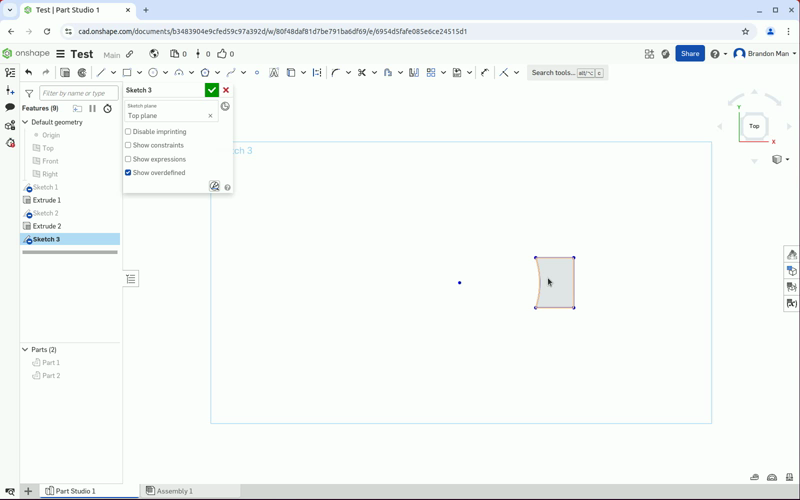
scroll(6)
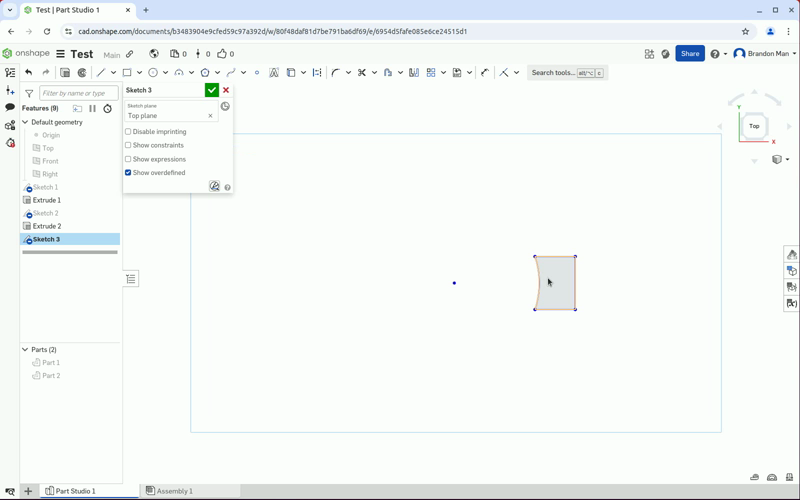
scroll(6)
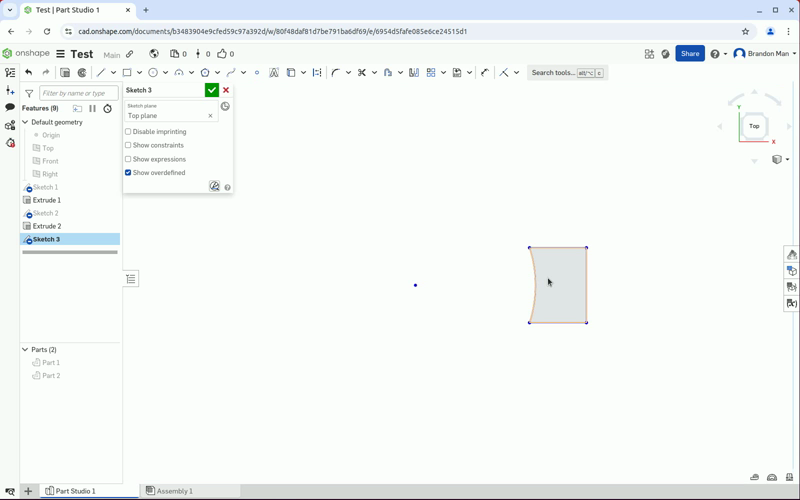
scroll(6)
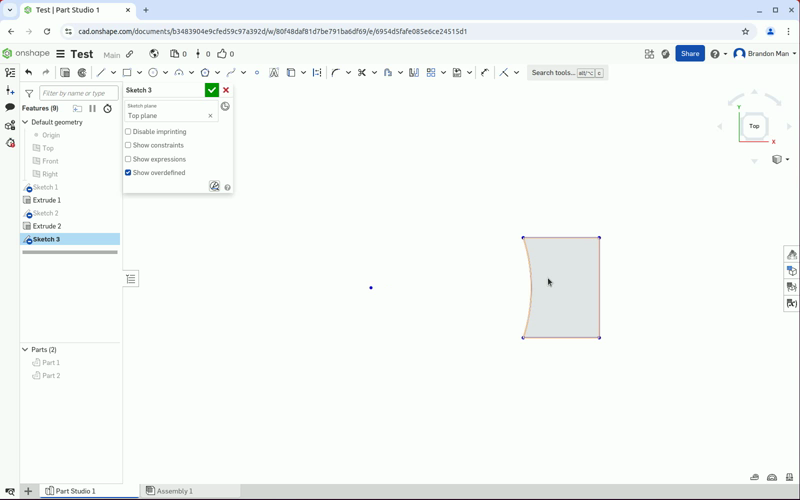
scroll(6)
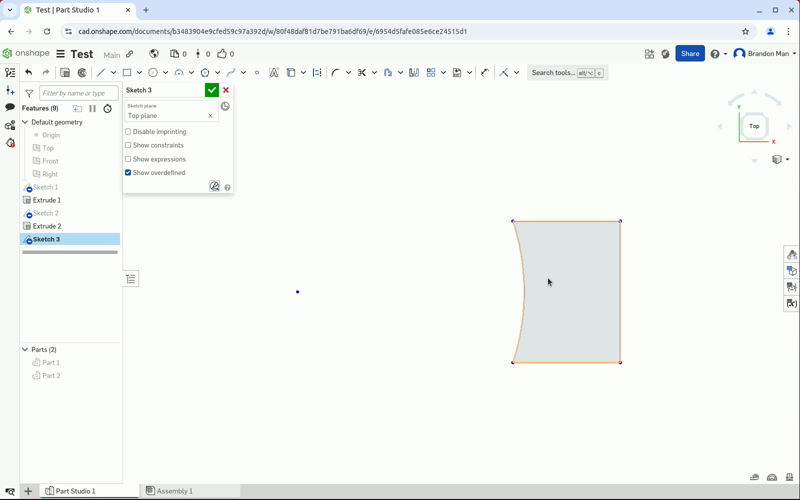
scroll(6)
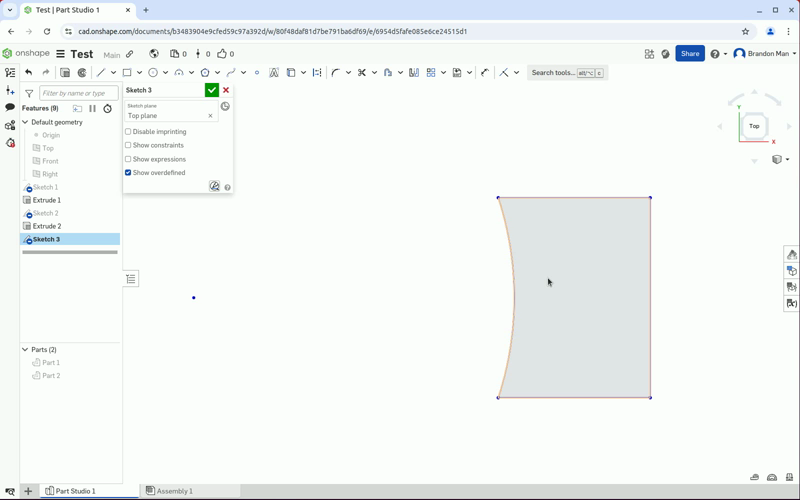
scroll(6)
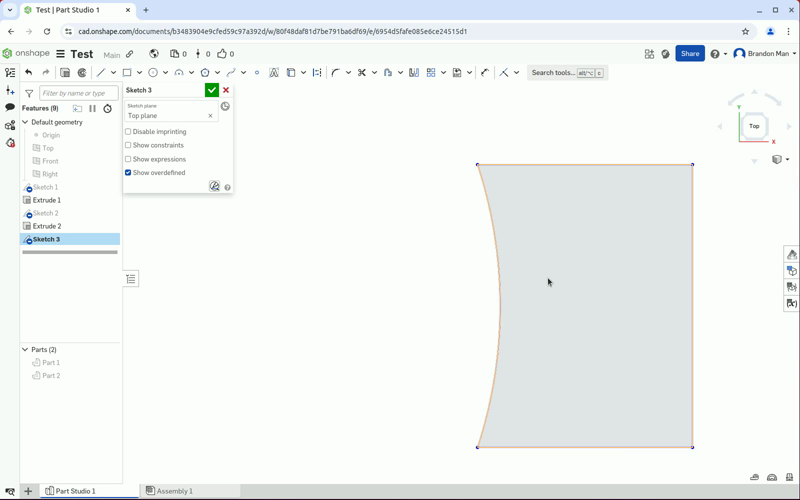
scroll(6)
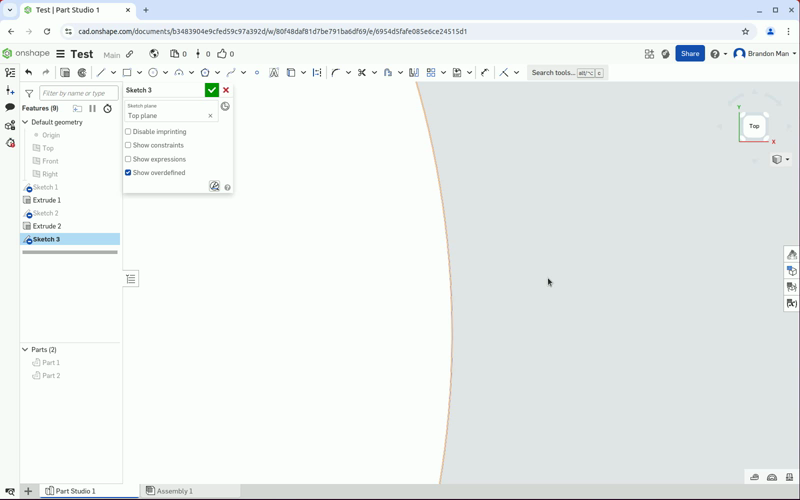
click(548, 277)
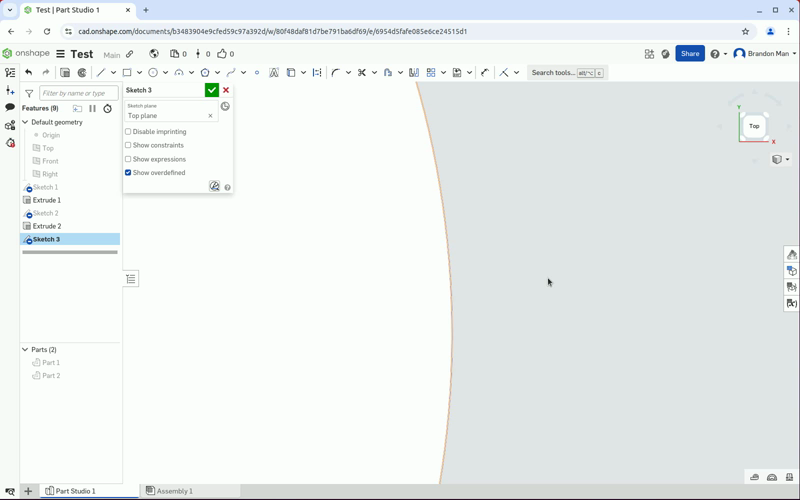
scroll(-6)
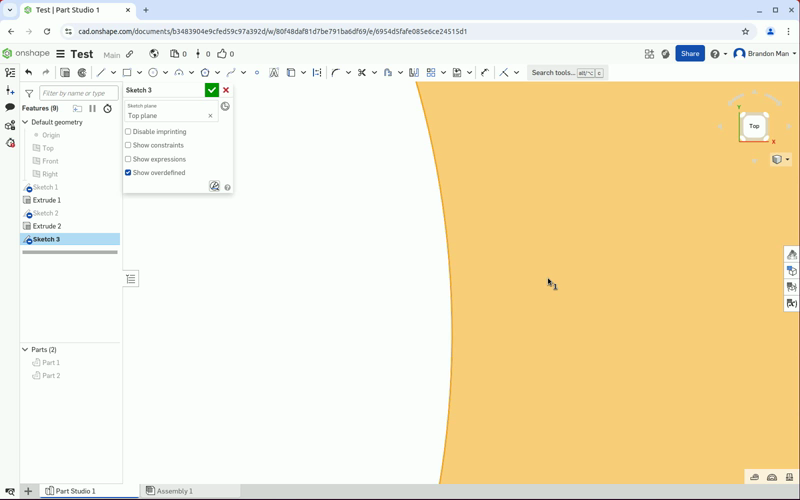
scroll(-6)
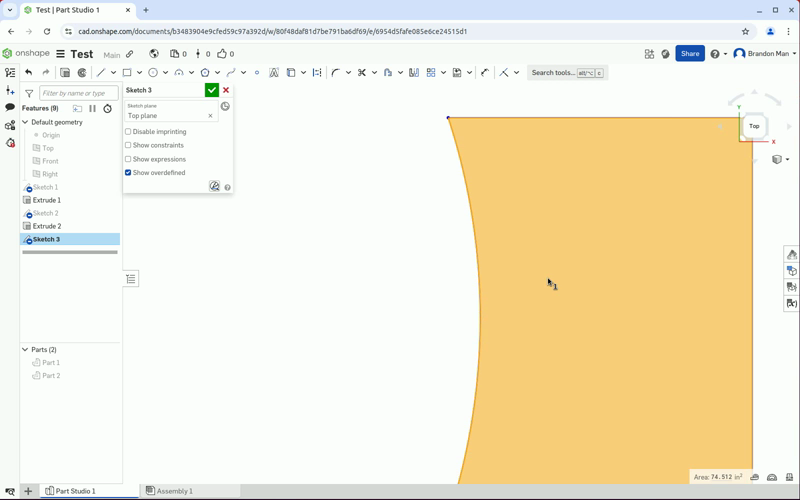
scroll(-6)
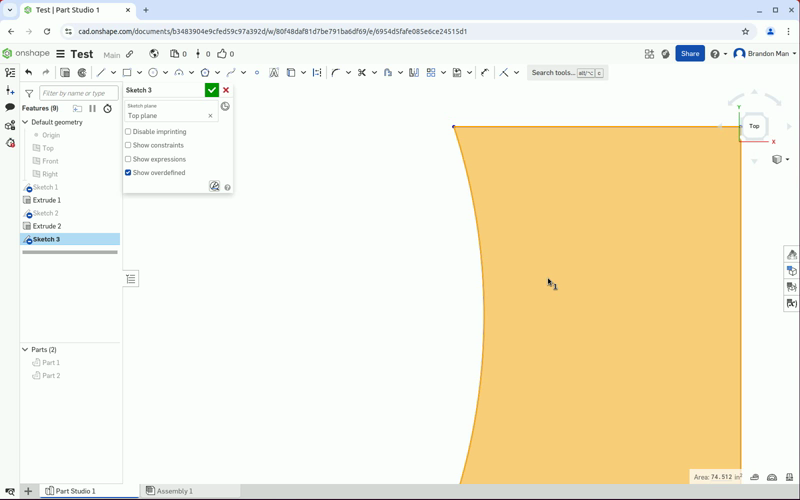
scroll(-6)
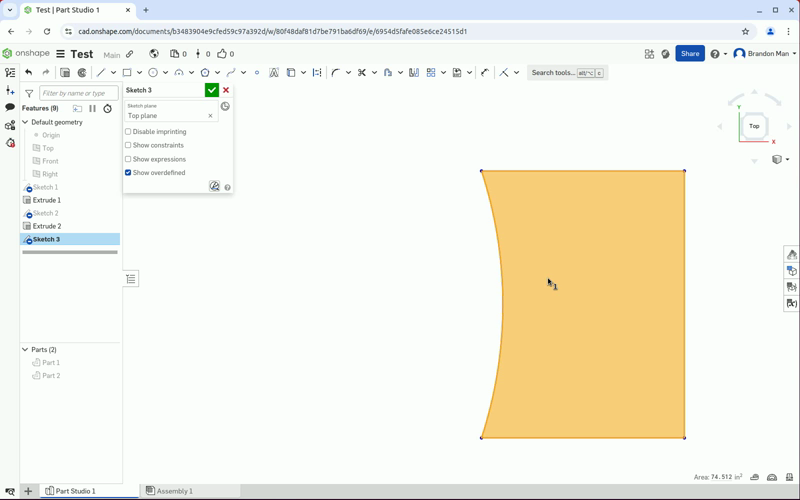
scroll(-6)
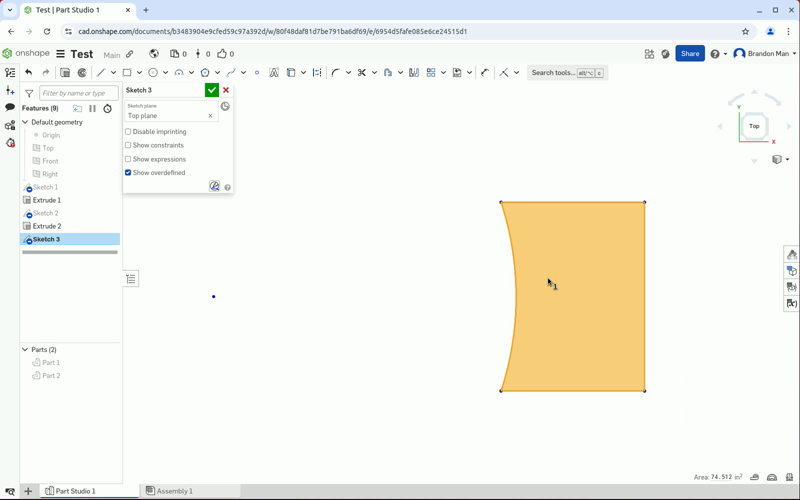
scroll(-6)
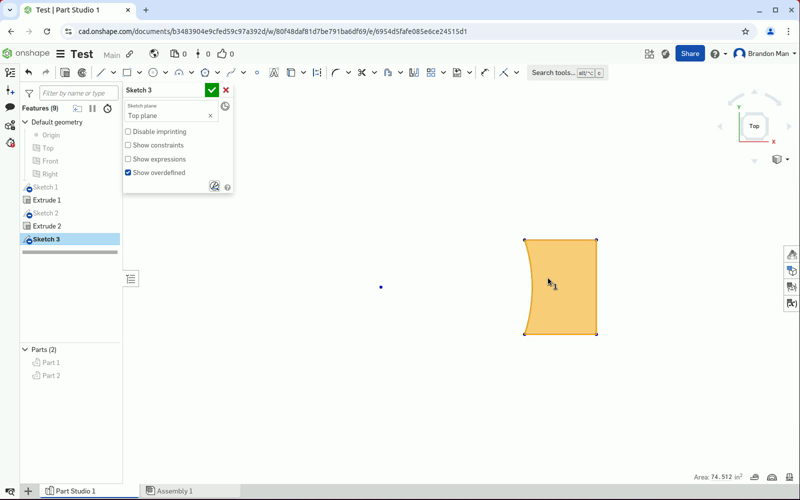
scroll(-6)
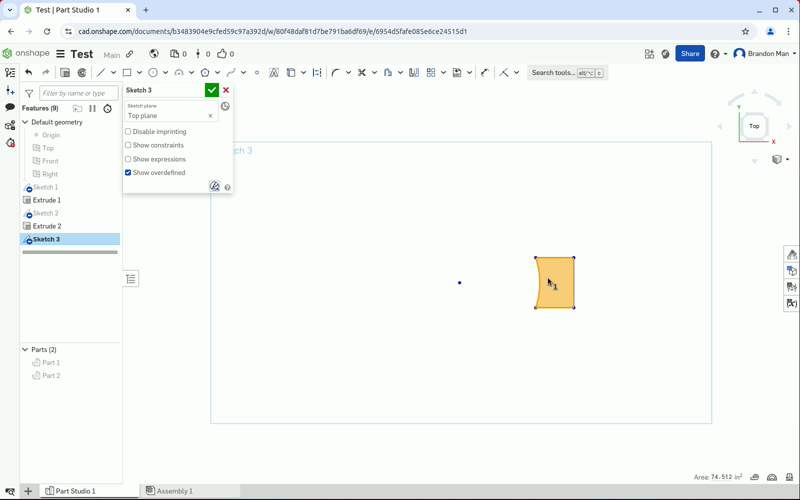
mouse_move(73, 352)
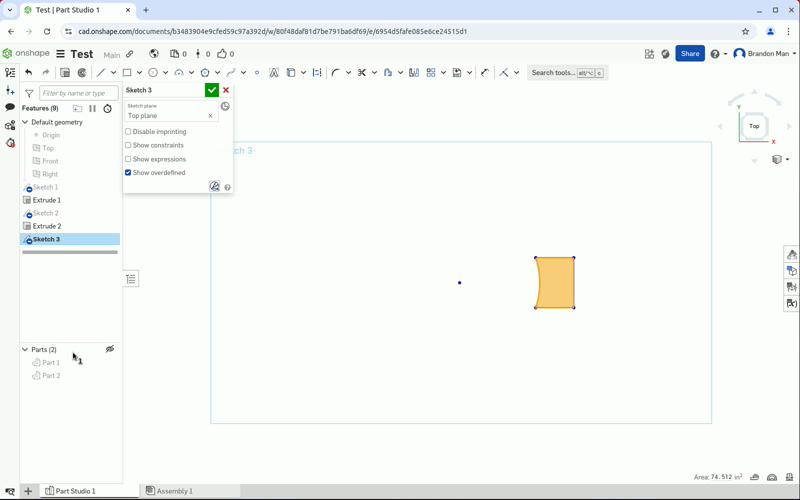
key(shift+y)
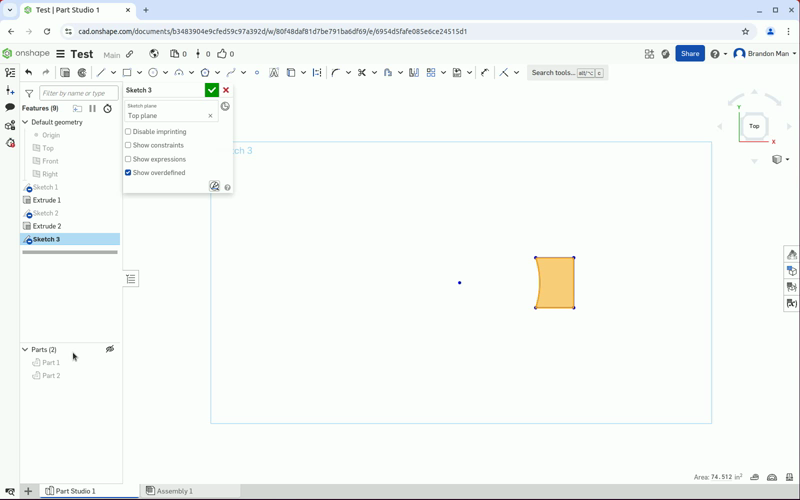
key(shift+e)
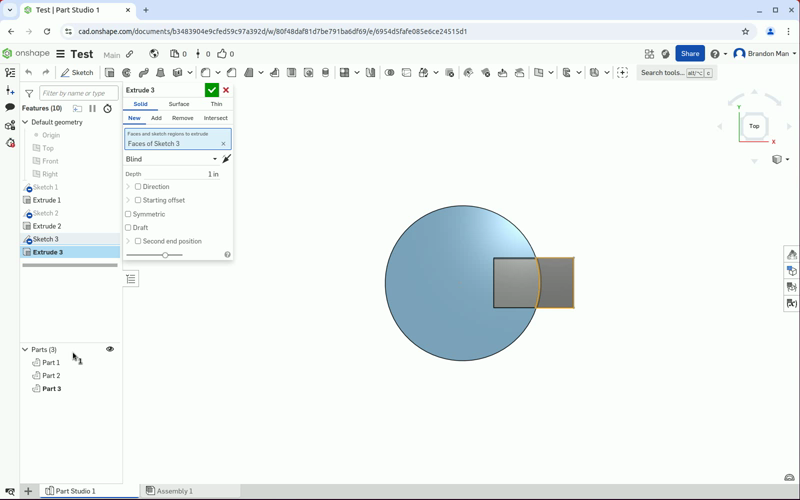
mouse_move(143, 106)
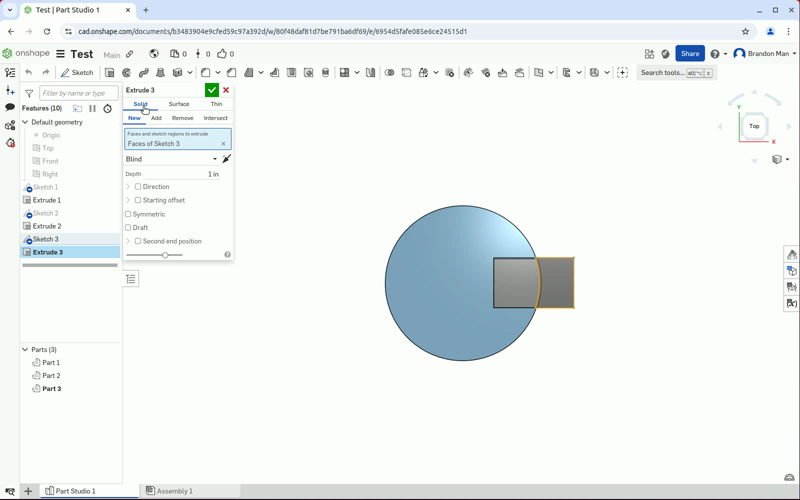
click(143, 106)
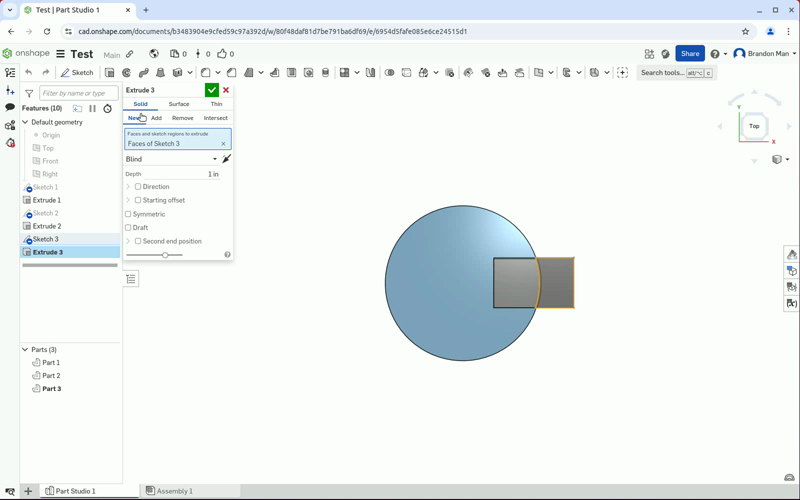
mouse_move(137, 120)
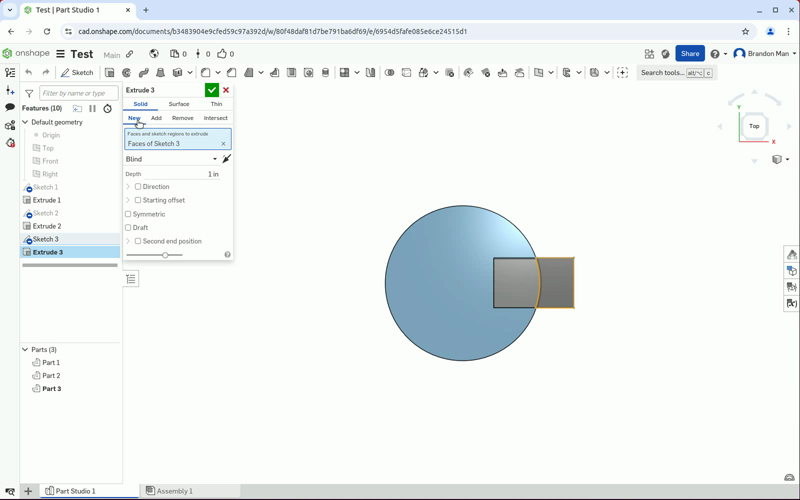
click(137, 120)
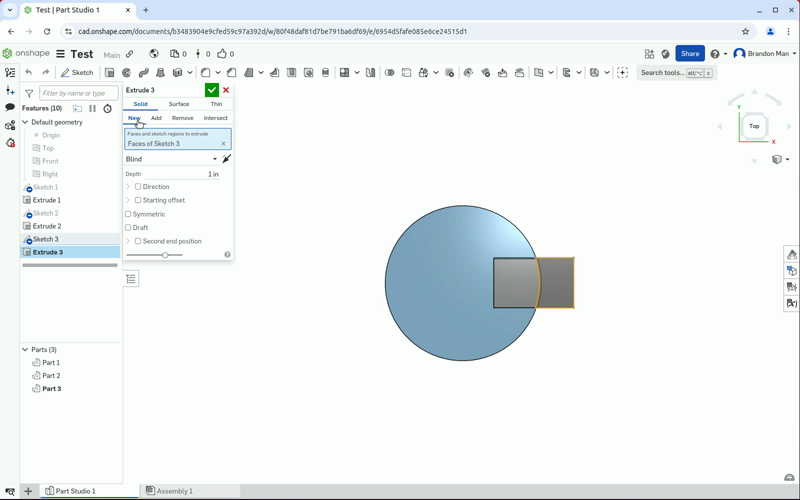
key(tab, 4)
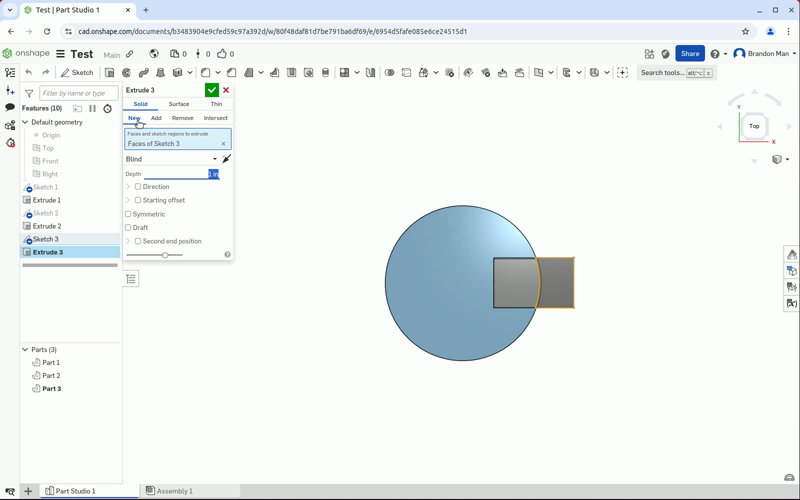
text(4.092)
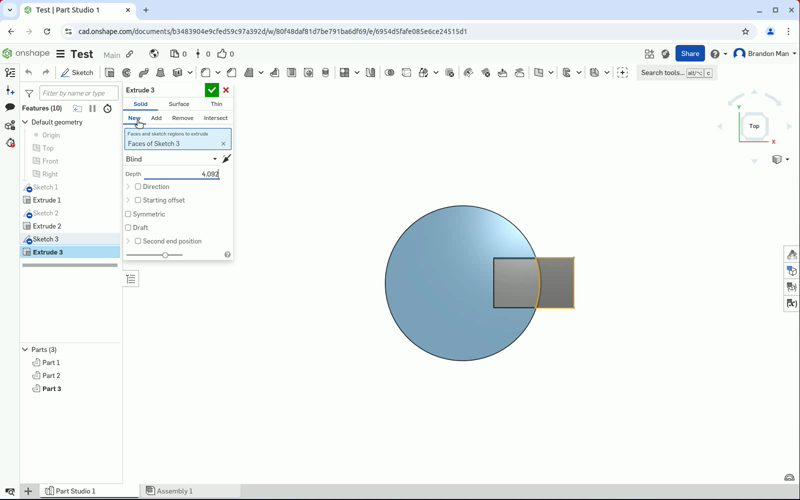
key(enter)
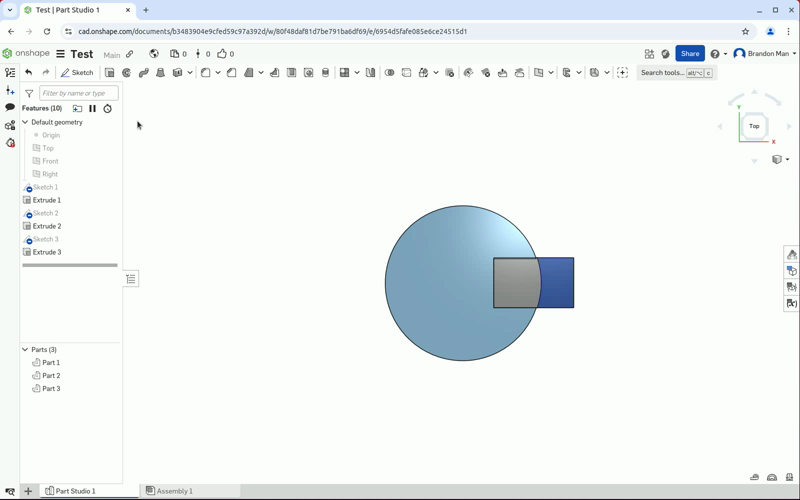
key(shift+h)
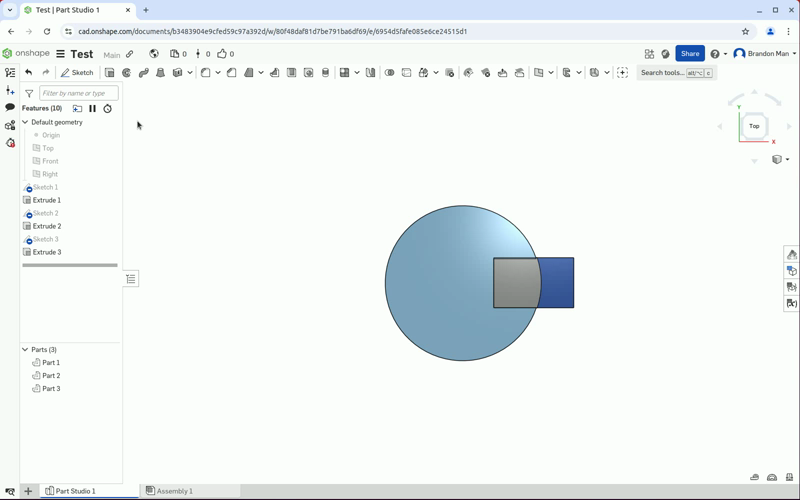
key(shift+h)
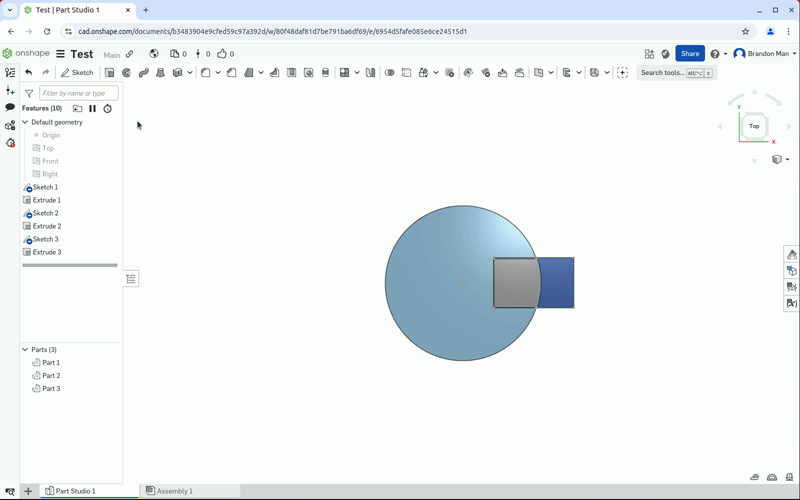
key(shift+7)
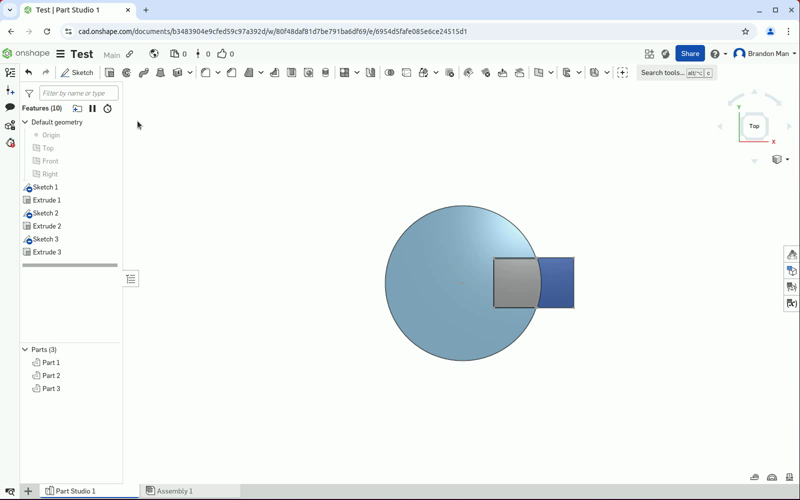
key(up, 3)
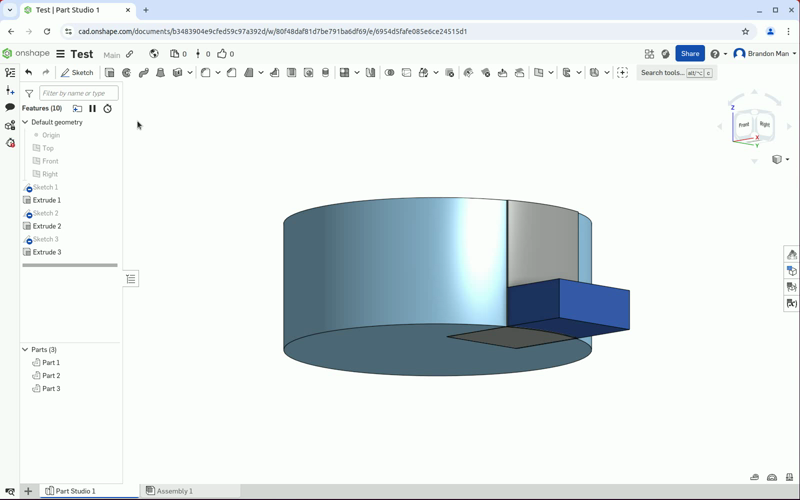
key(left, 3)
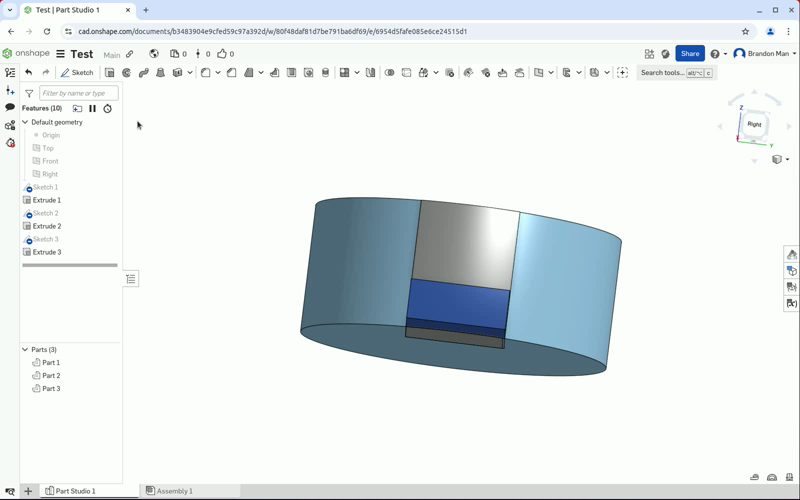
key(right, 3)
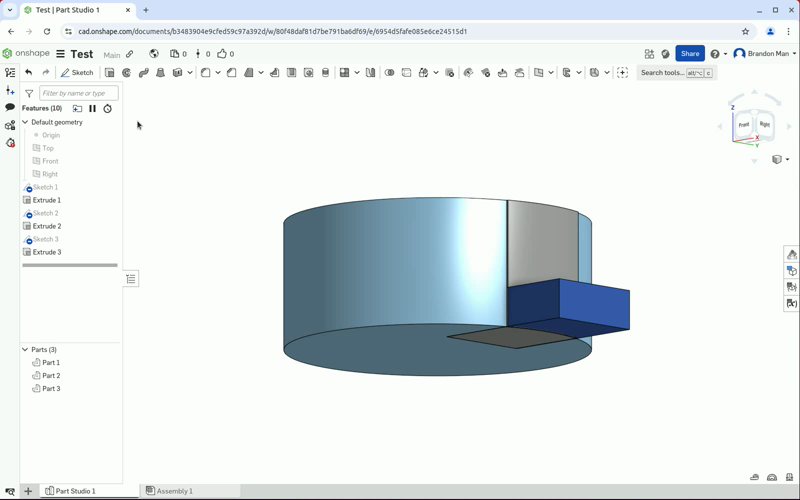
key(down, 3)
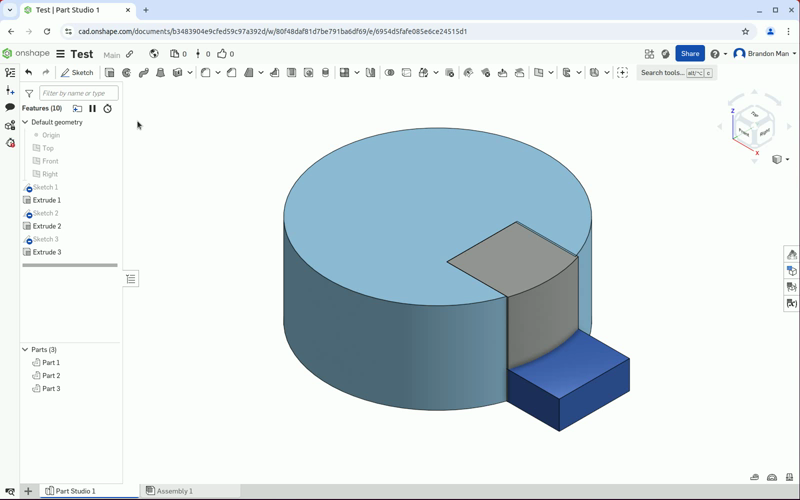
mouse_move(73, 189)
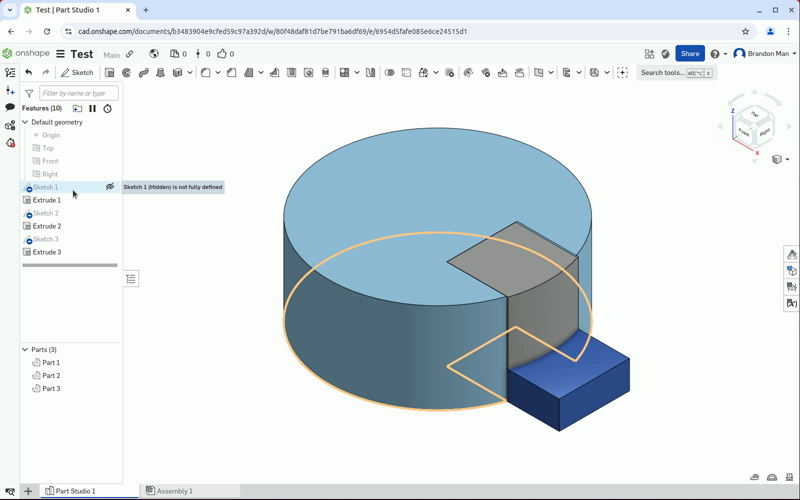
click(73, 189)